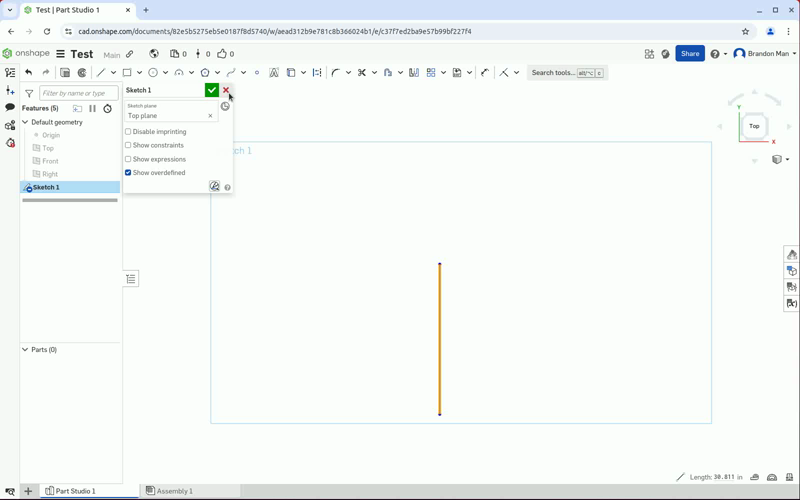
key(shift+h)
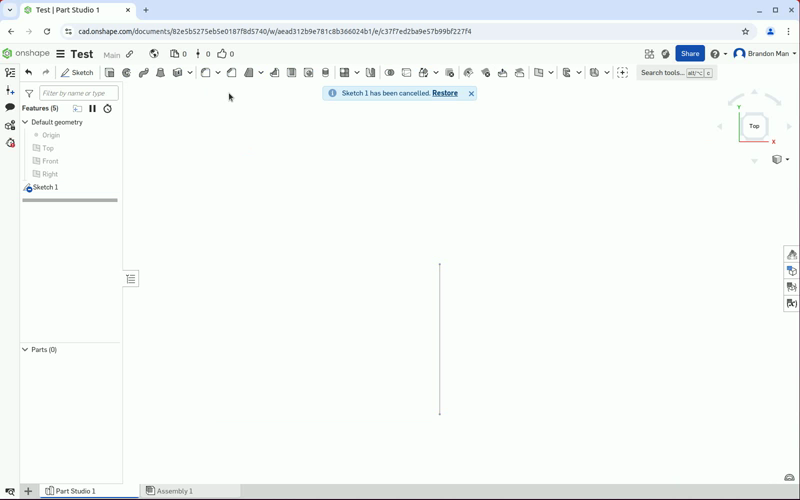
key(shift+s)
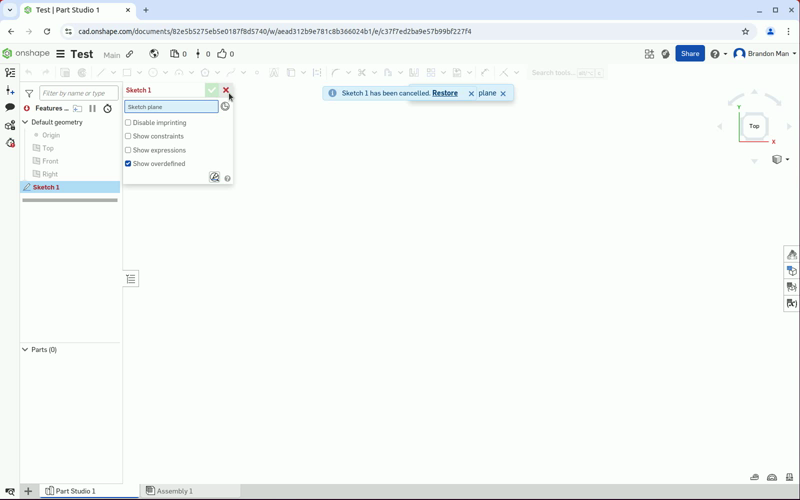
mouse_move(73, 150)
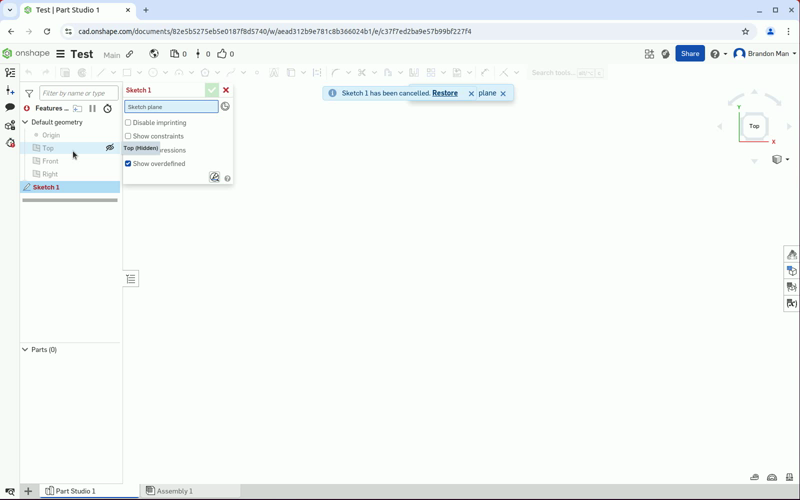
click(73, 150)
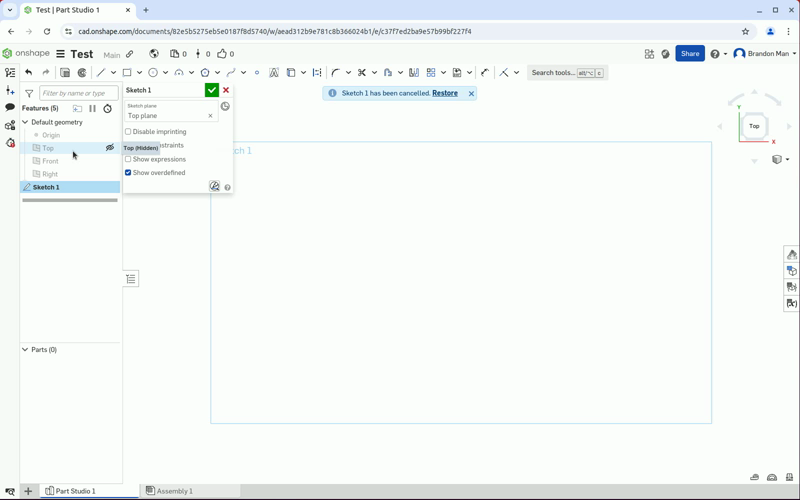
mouse_move(73, 352)
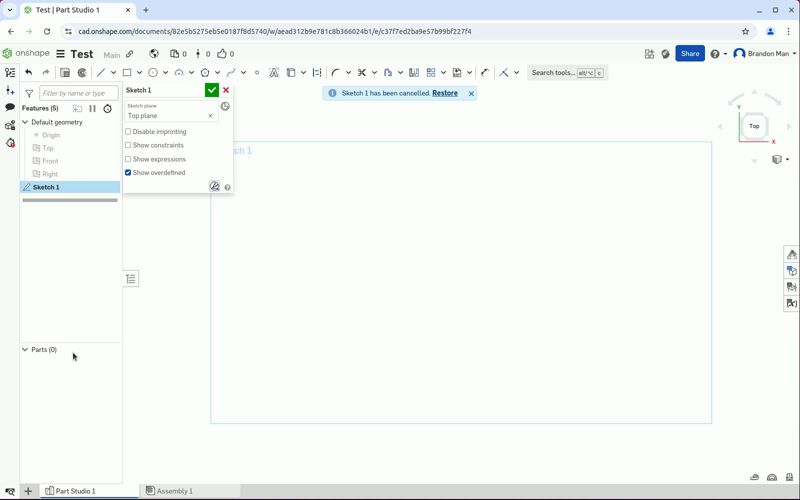
key(y)
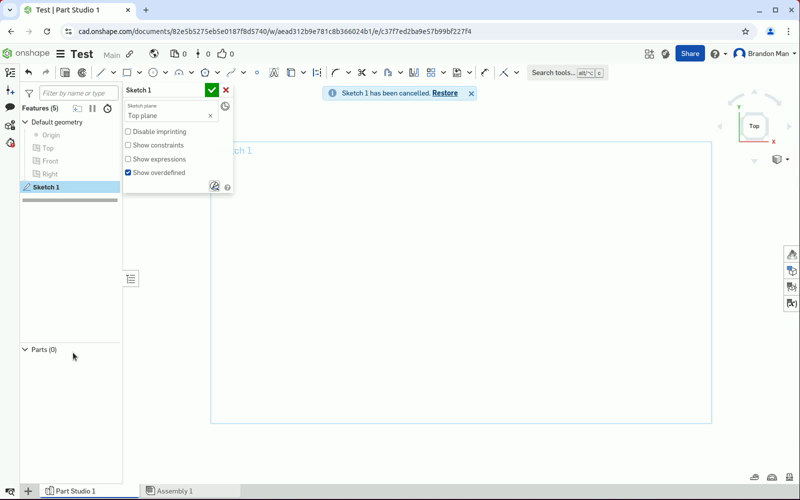
key(a)
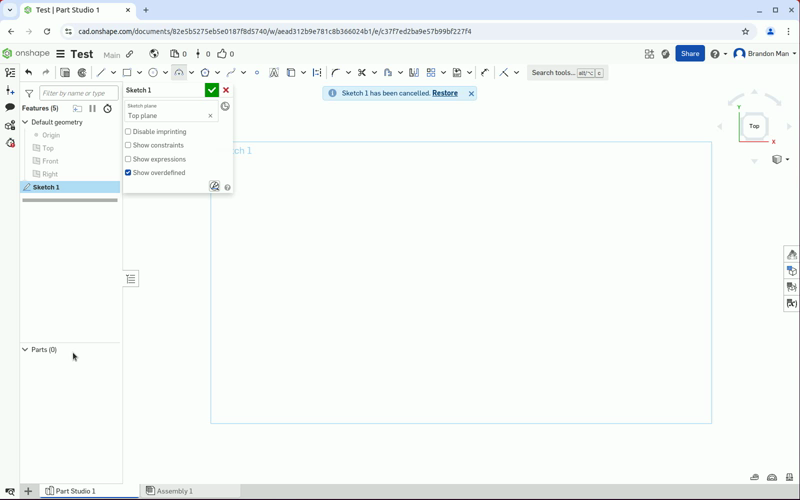
key_down(shift)
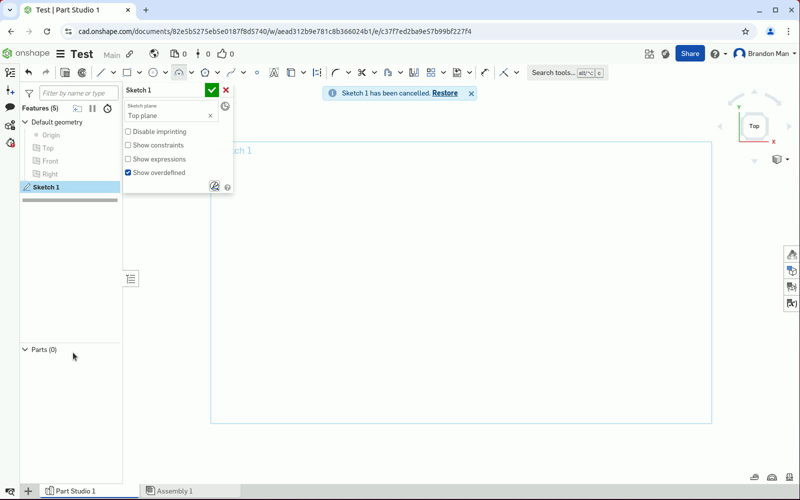
mouse_move(460, 259)
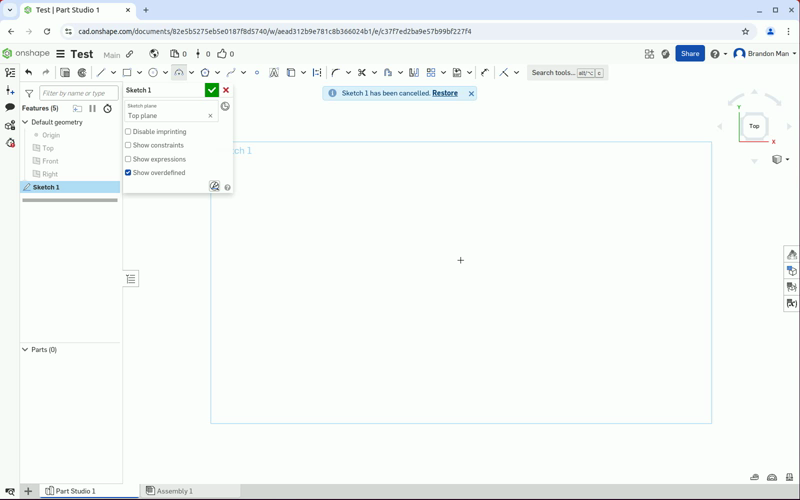
click(460, 259)
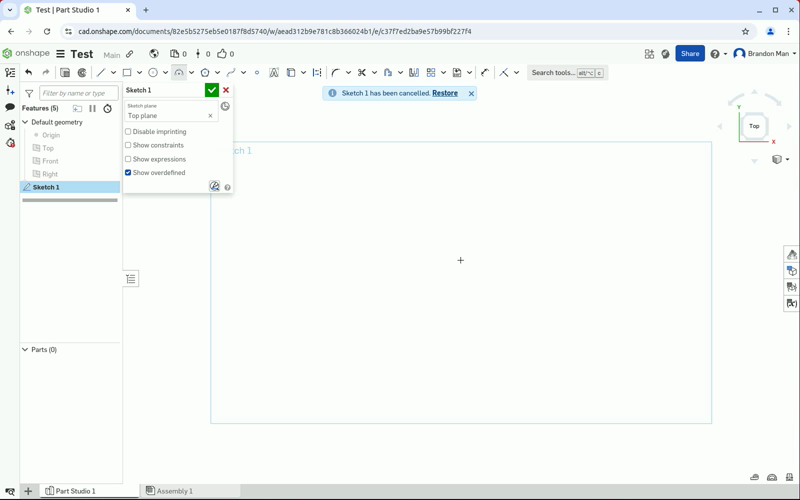
key_up(shift)
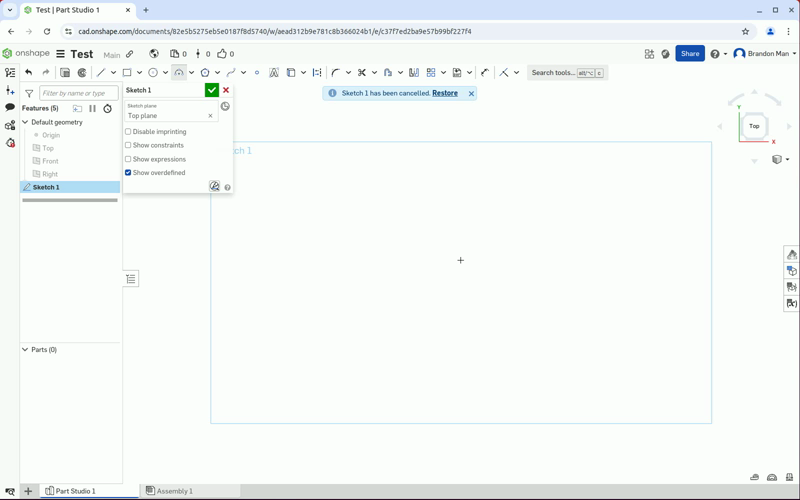
key_down(shift)
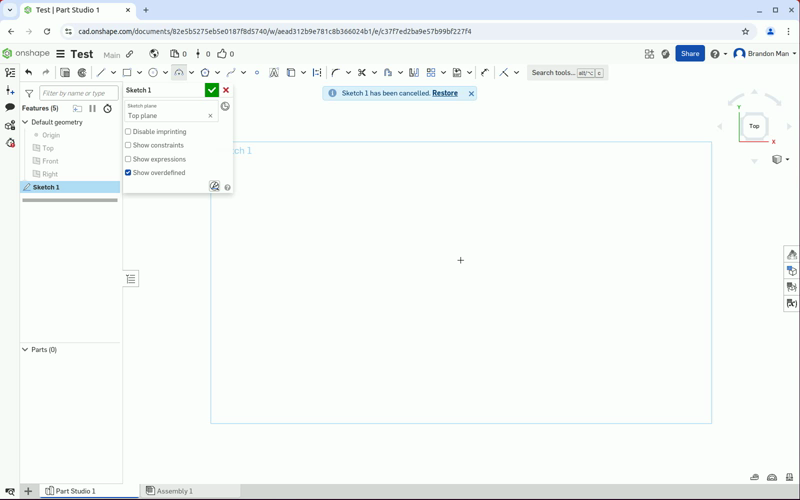
mouse_move(483, 282)
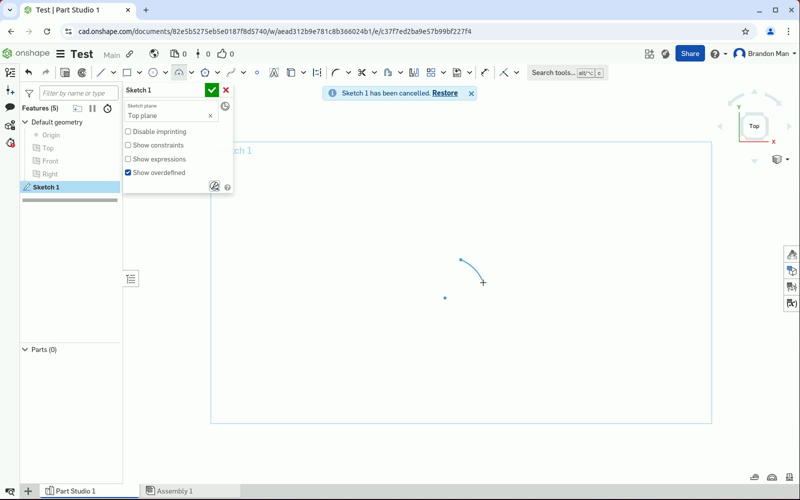
click(483, 282)
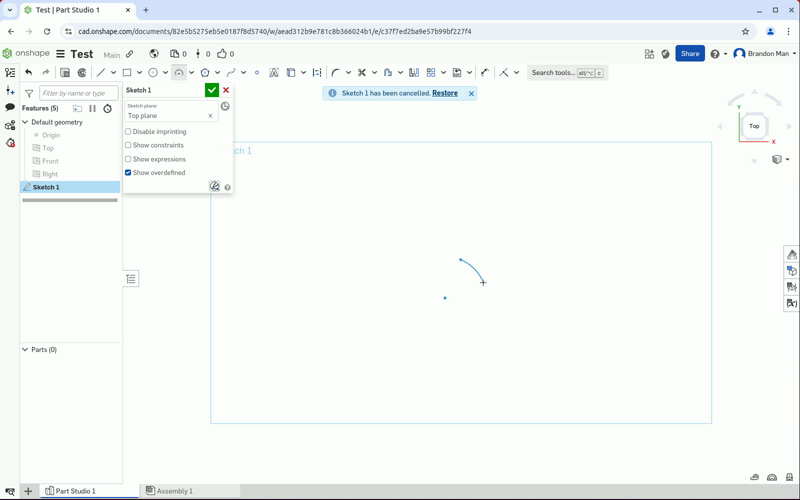
mouse_move(467, 275)
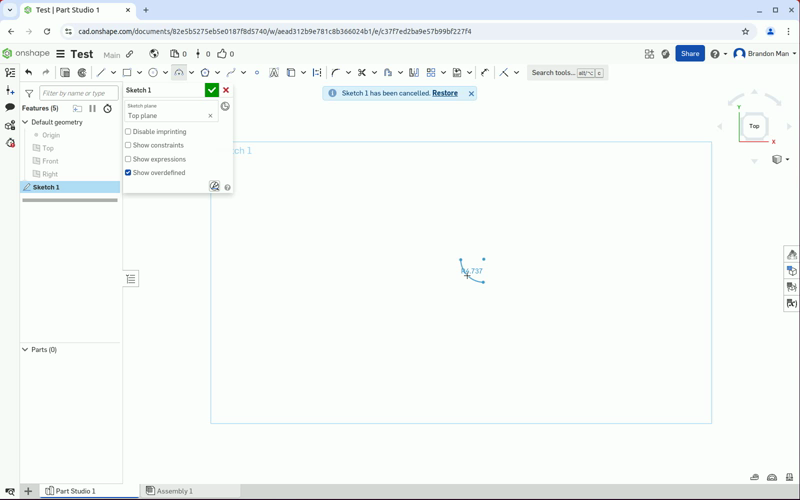
click(467, 275)
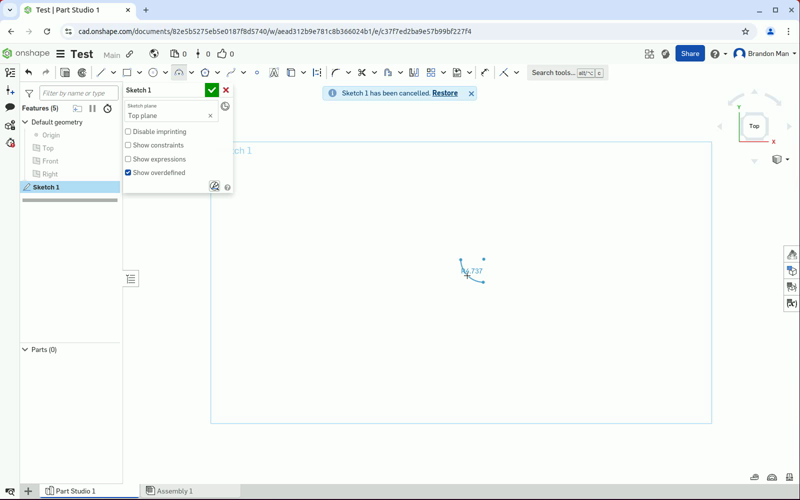
key_up(shift)
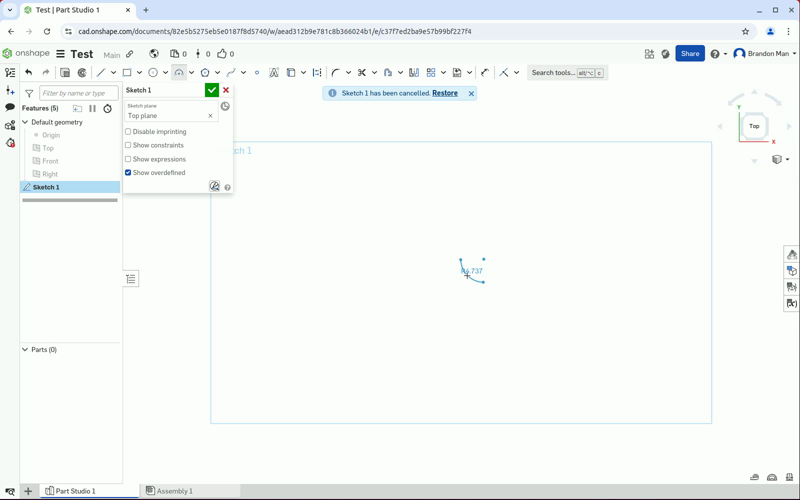
key(esc)
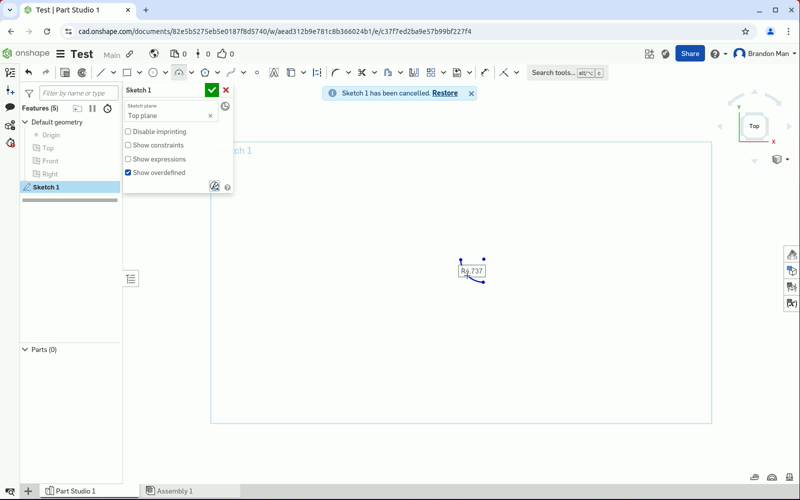
key(l)
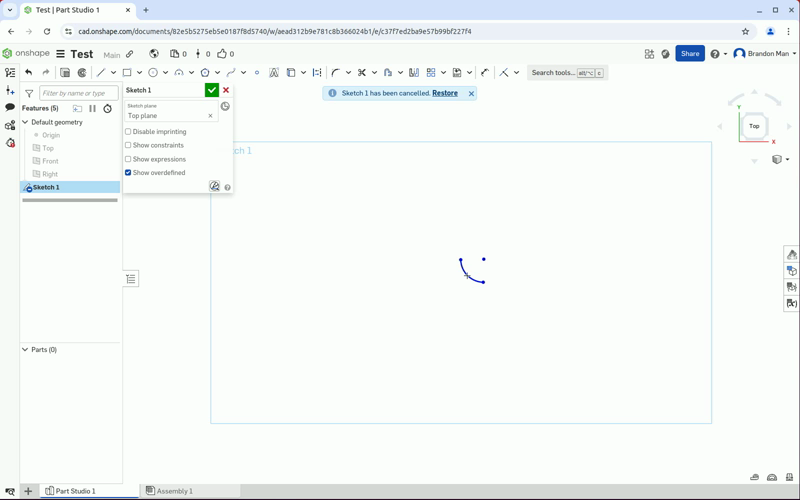
mouse_move(483, 282)
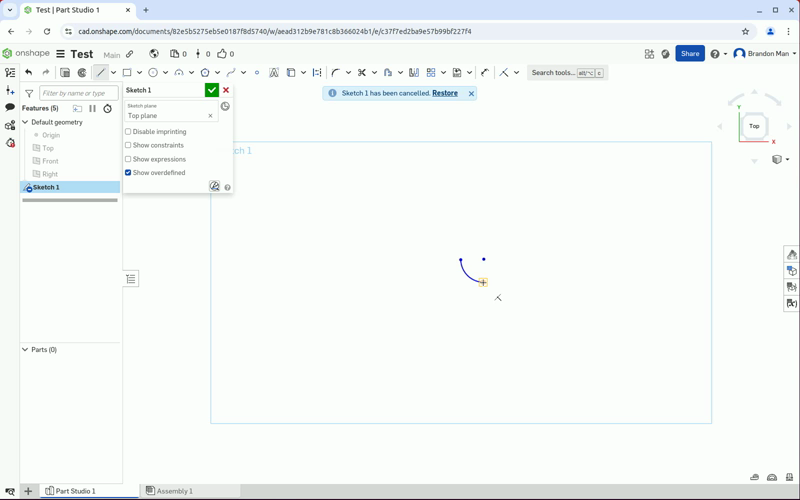
click(483, 282)
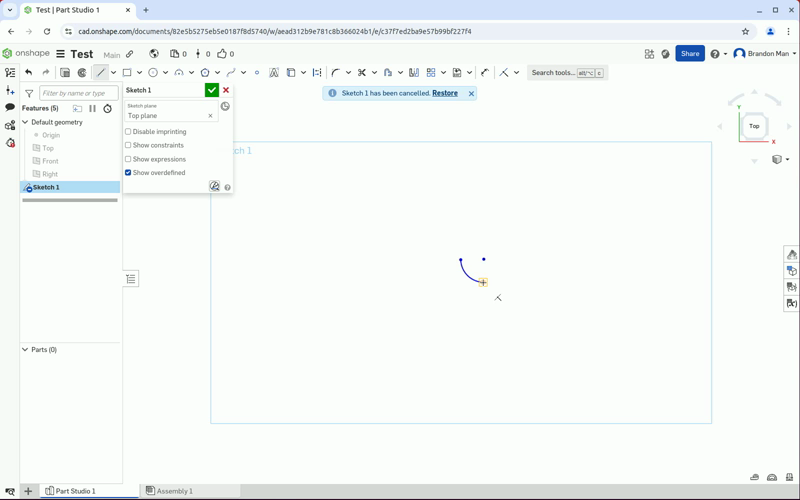
key_down(shift)
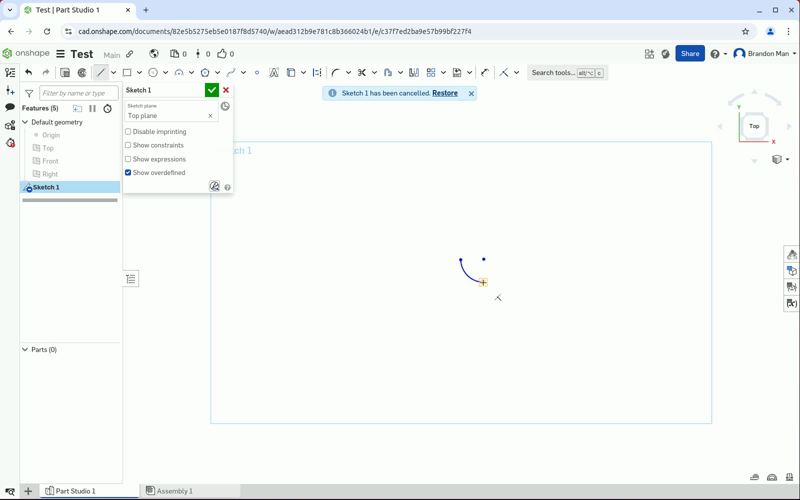
mouse_move(550, 282)
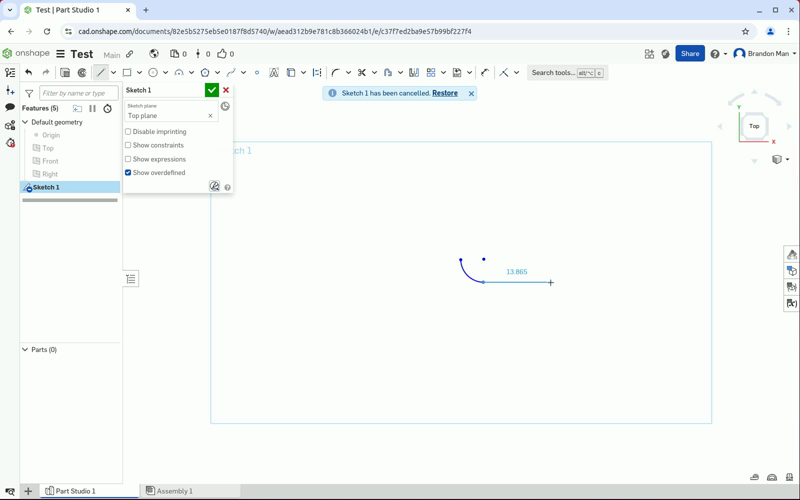
click(550, 282)
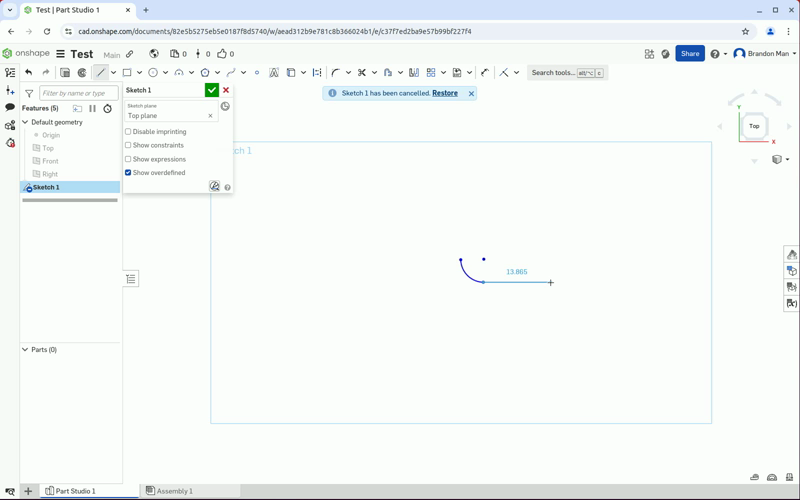
key_up(shift)
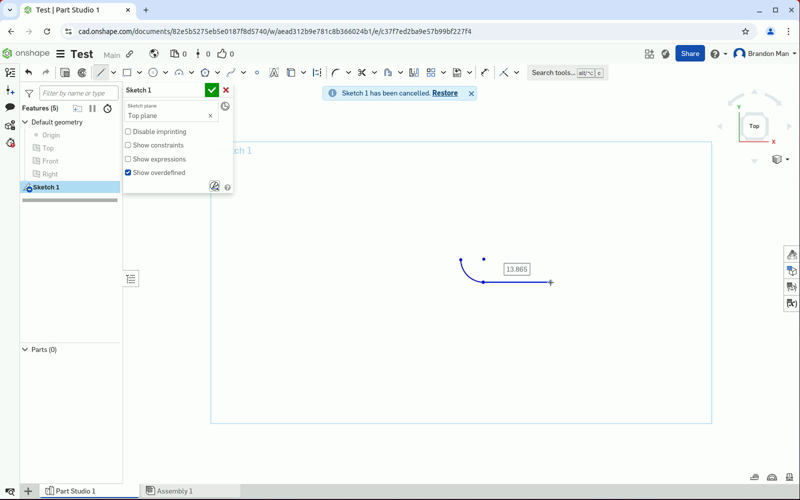
key(esc)
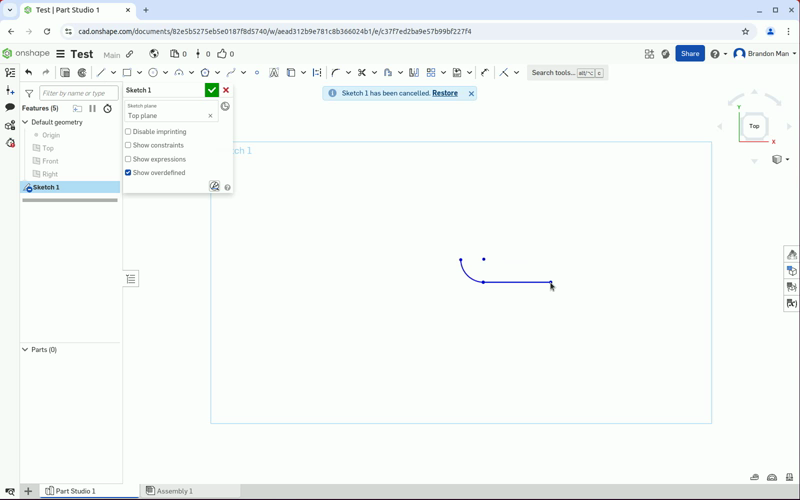
key(a)
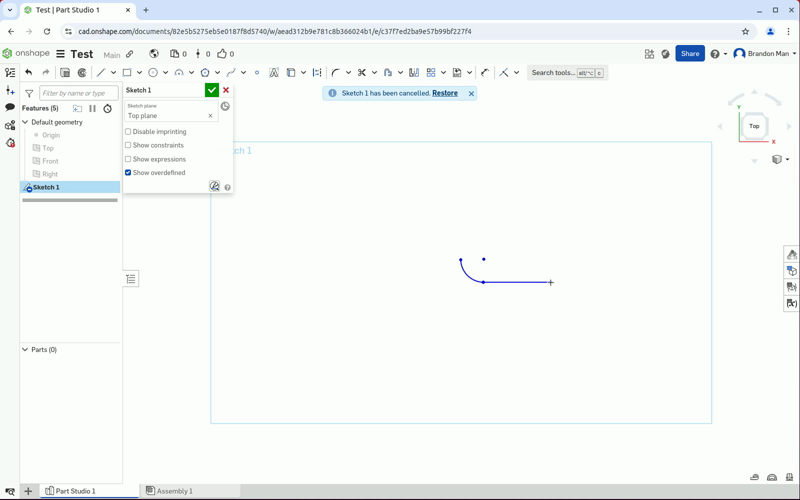
mouse_move(550, 282)
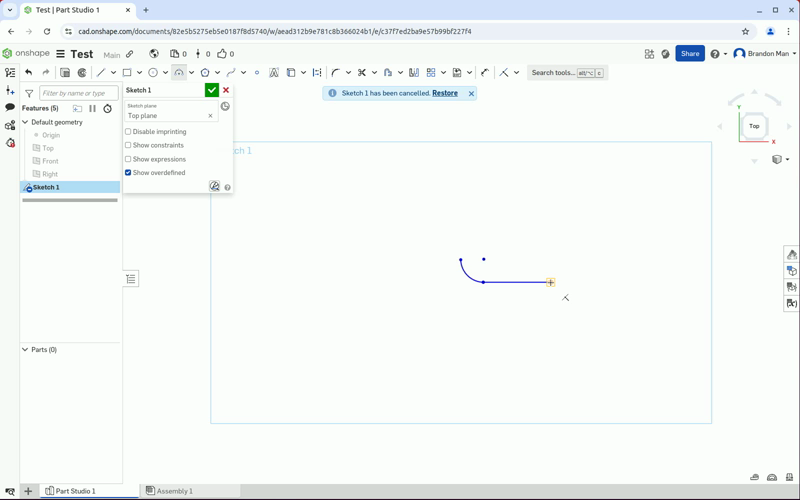
click(550, 282)
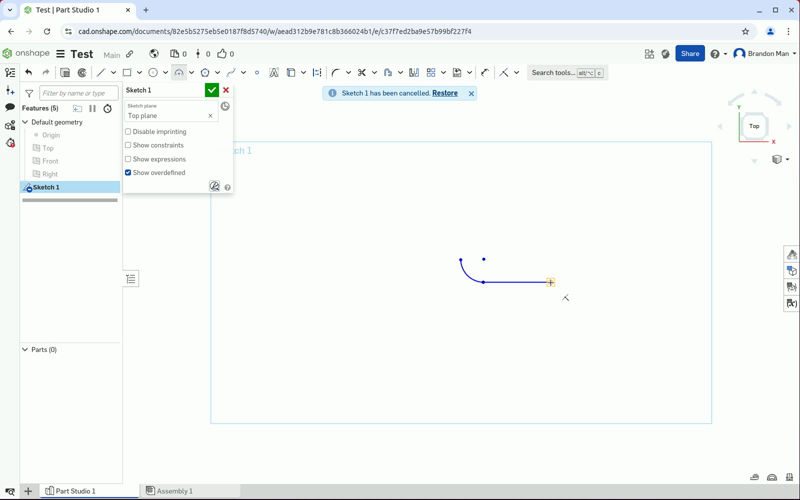
key_down(shift)
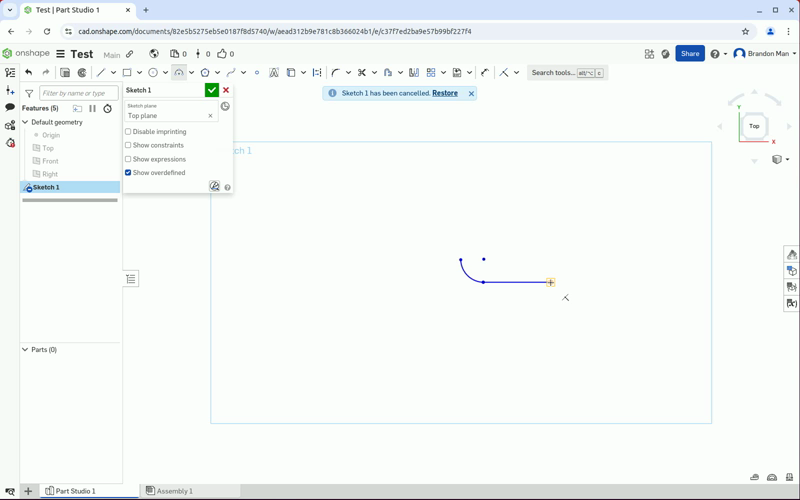
mouse_move(563, 240)
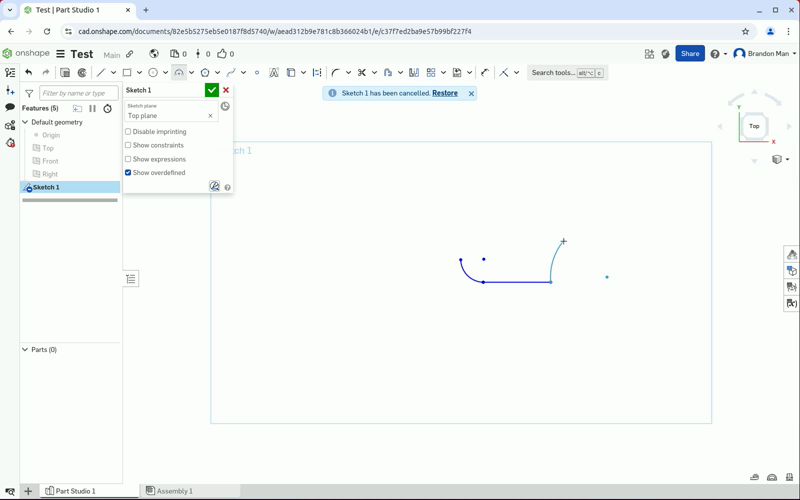
click(563, 240)
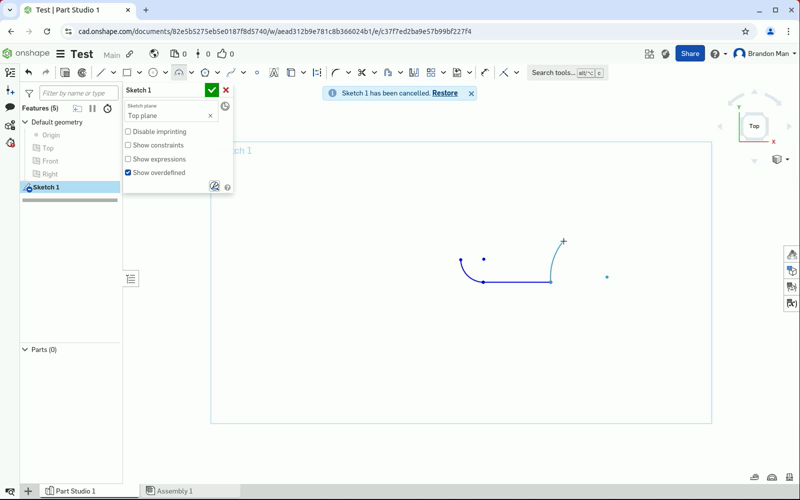
mouse_move(572, 266)
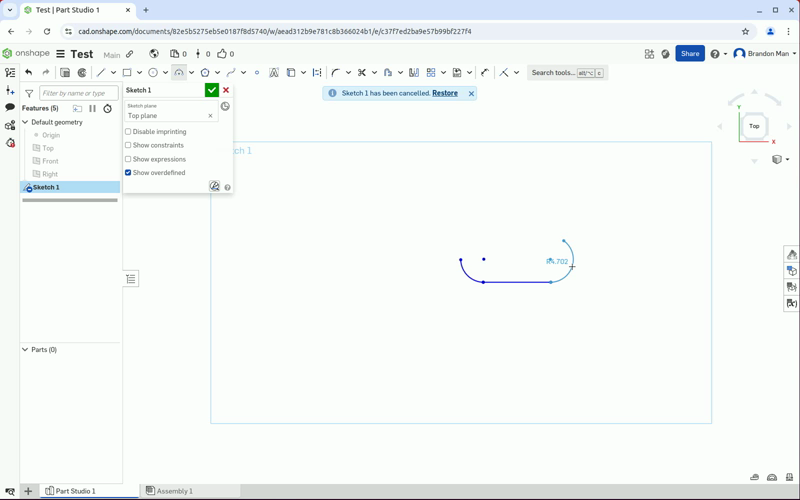
click(572, 266)
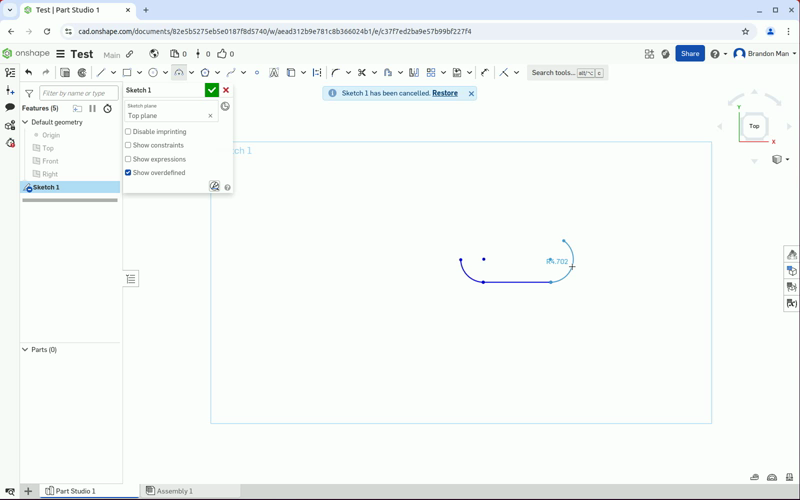
key_up(shift)
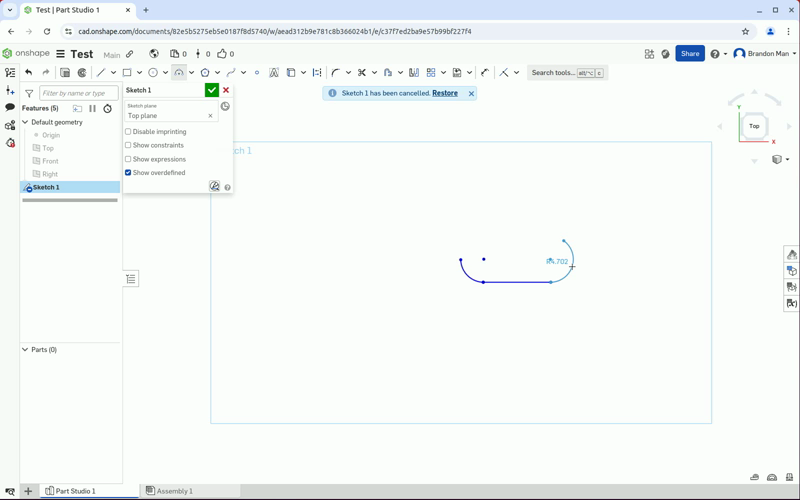
key(esc)
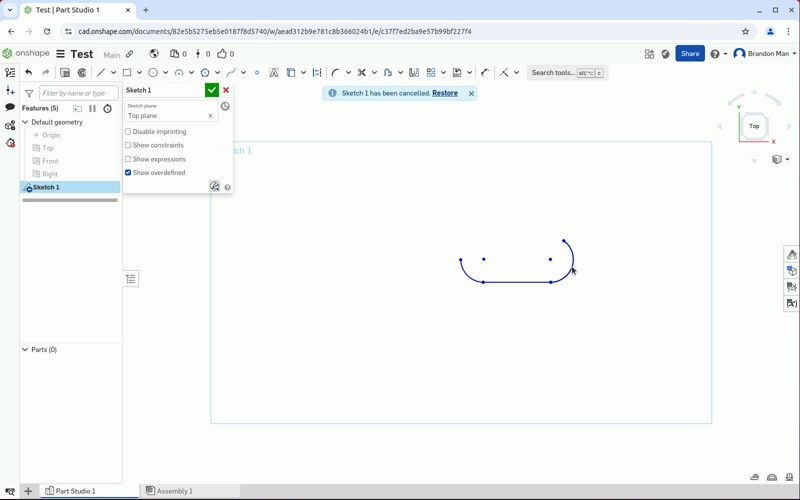
key(l)
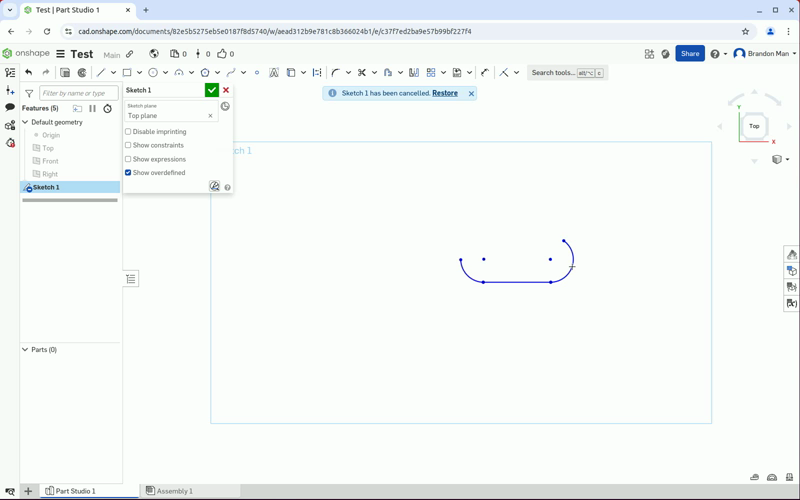
mouse_move(563, 240)
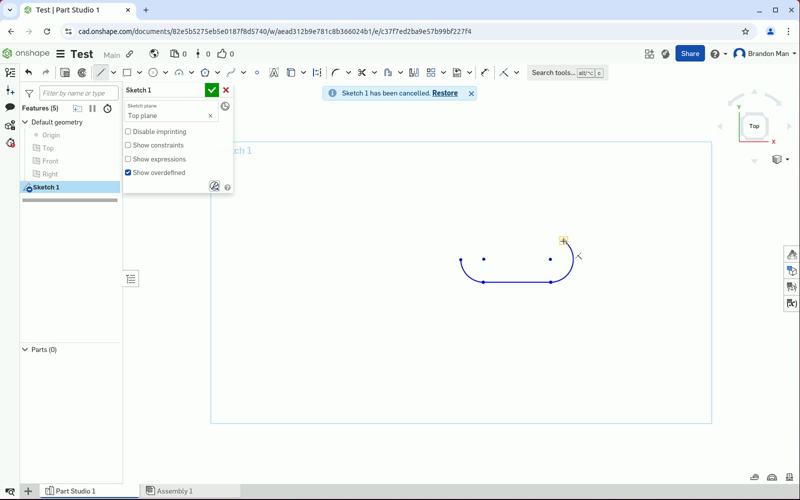
click(563, 240)
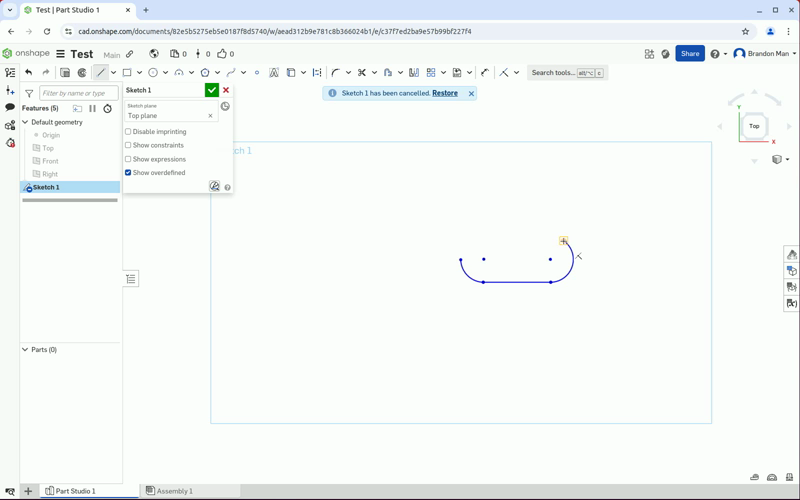
key_down(shift)
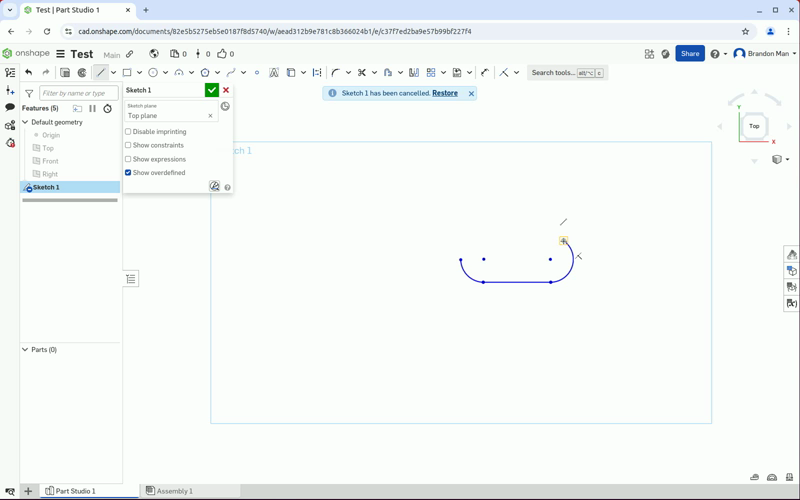
mouse_move(497, 193)
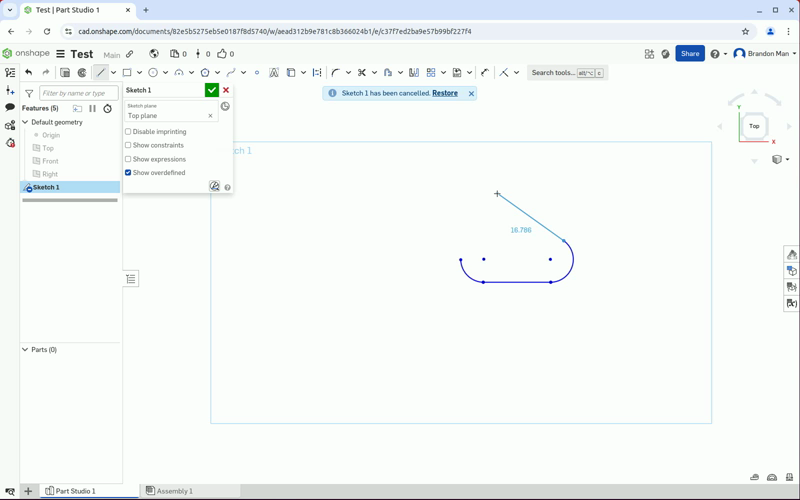
click(497, 193)
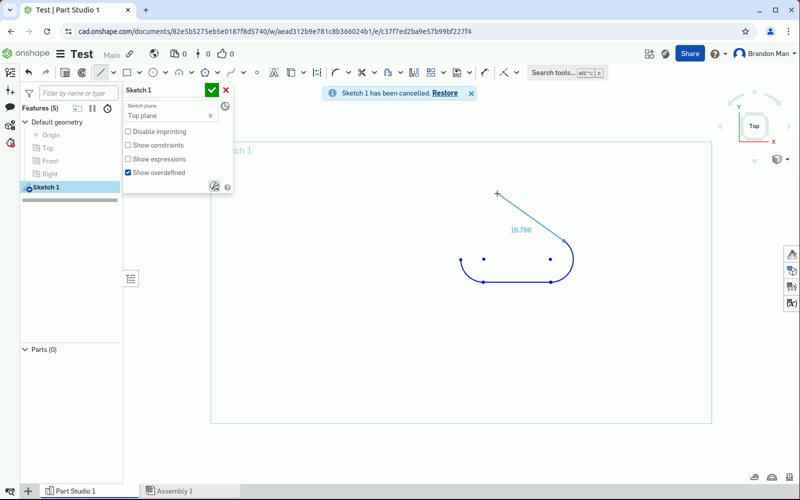
key_up(shift)
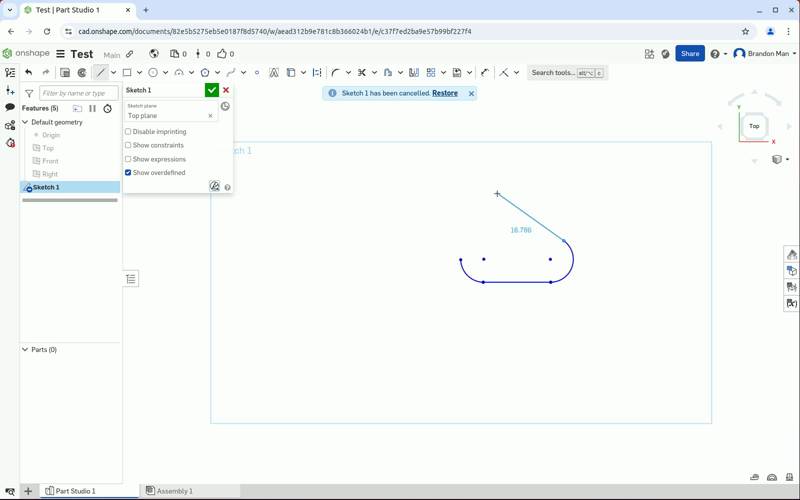
key(esc)
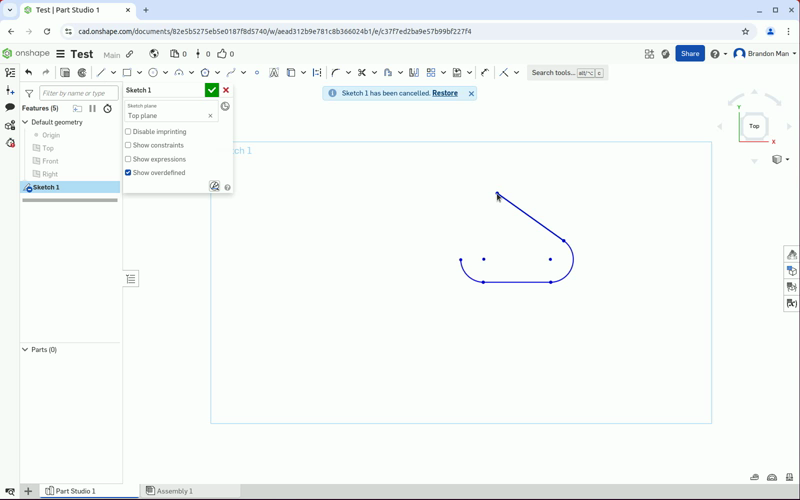
key(a)
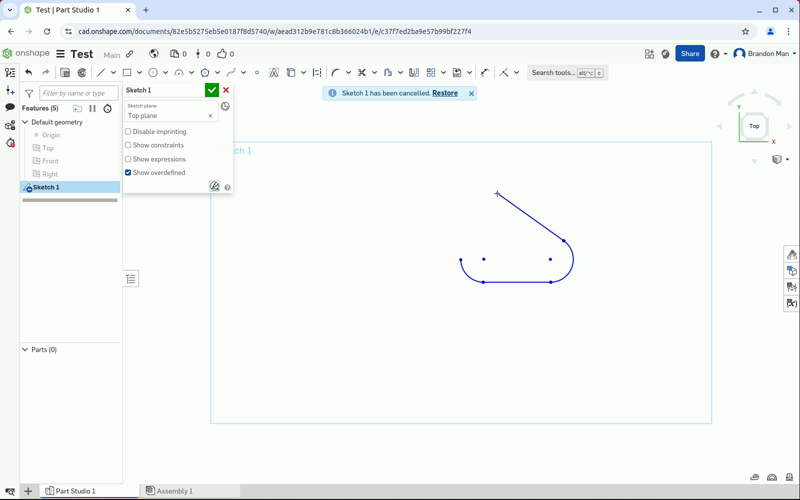
mouse_move(497, 193)
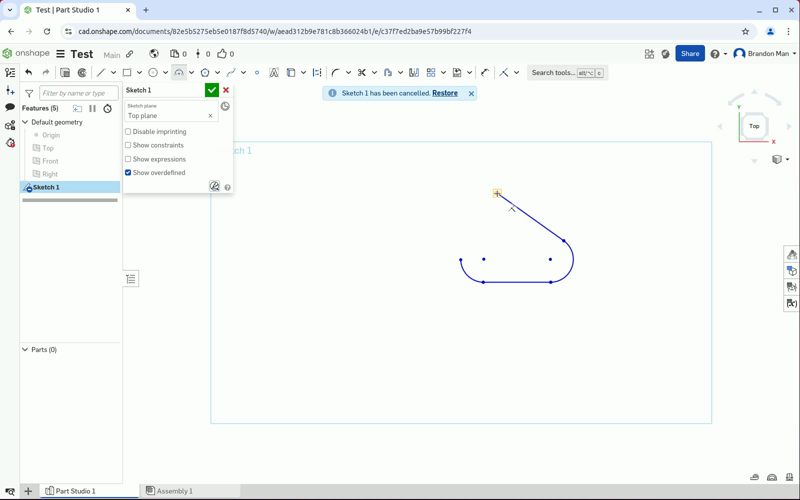
click(497, 193)
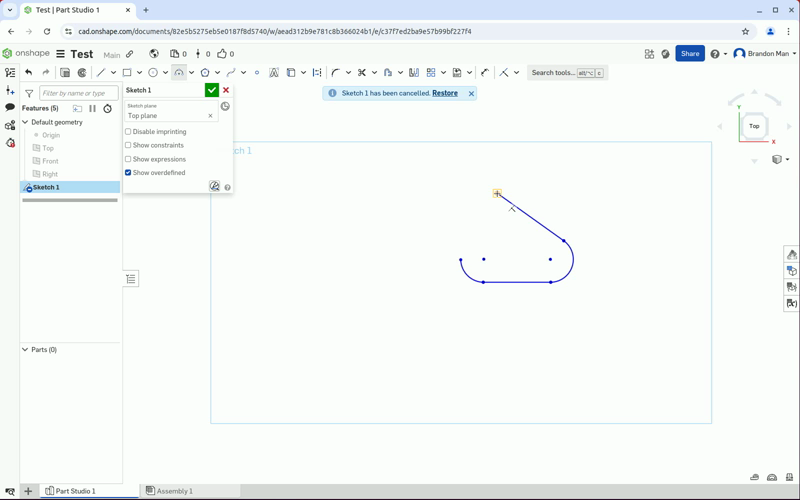
key_down(shift)
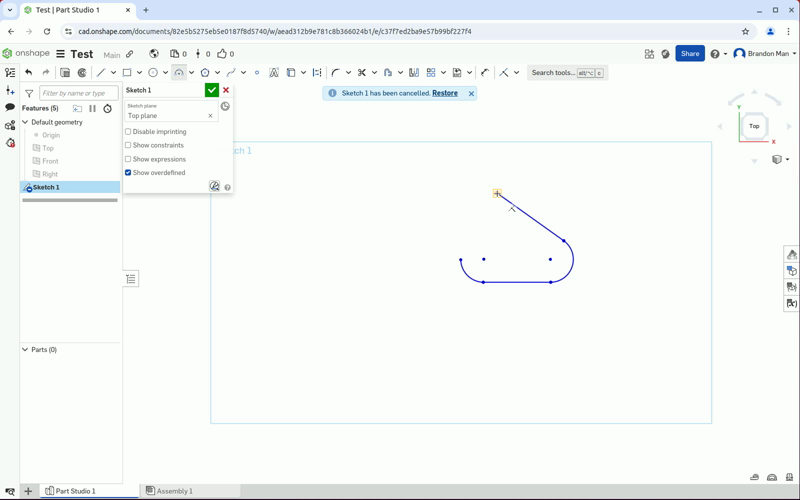
mouse_move(460, 212)
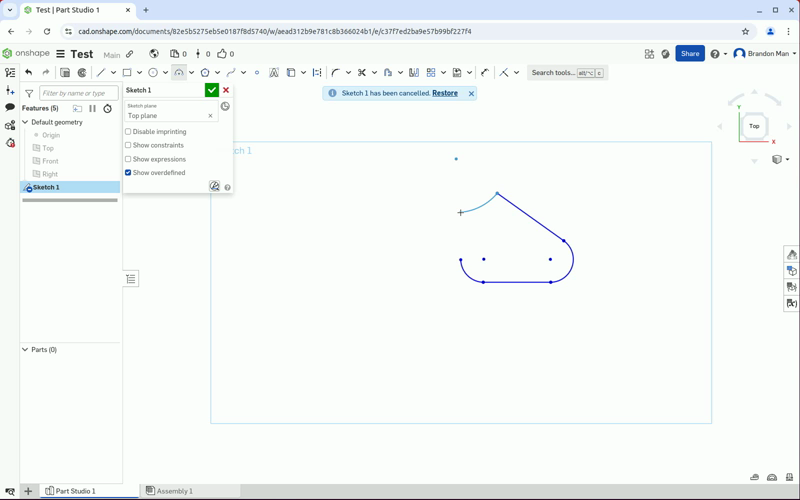
click(460, 212)
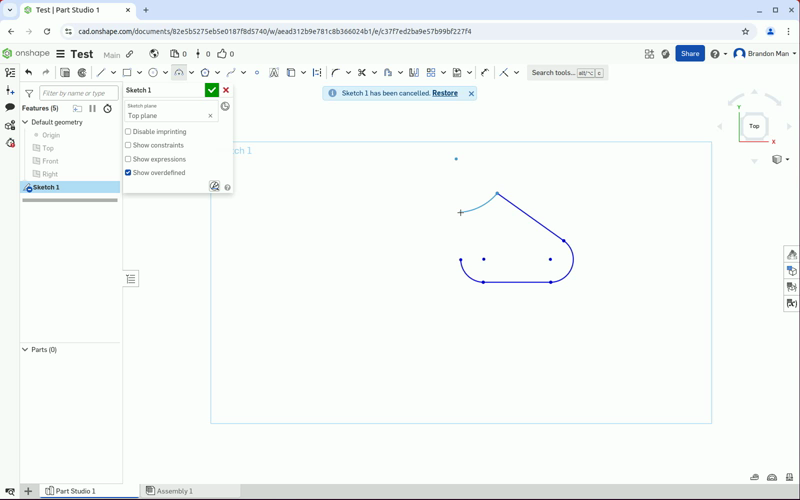
mouse_move(473, 191)
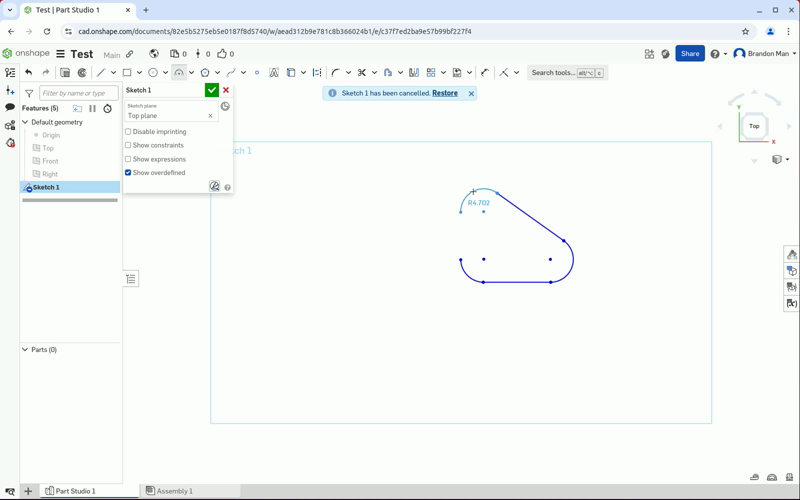
click(473, 191)
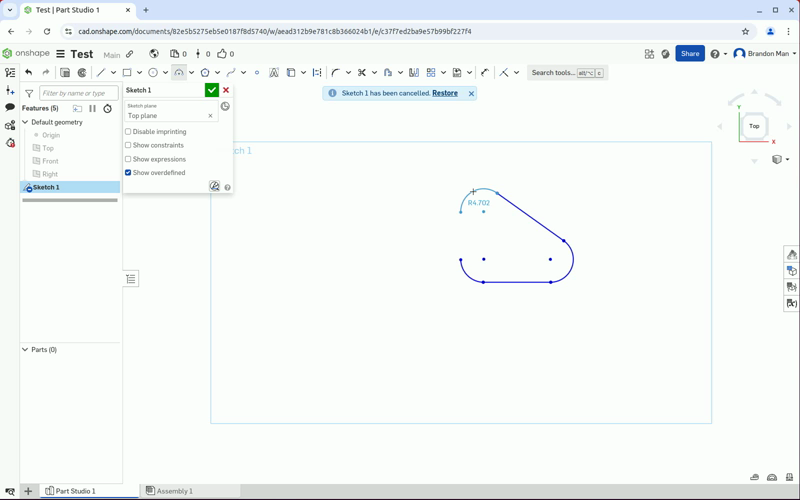
key_up(shift)
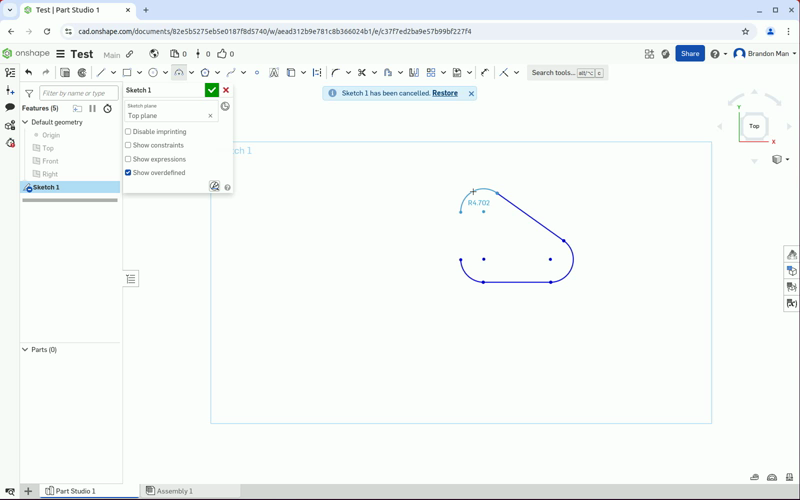
key(esc)
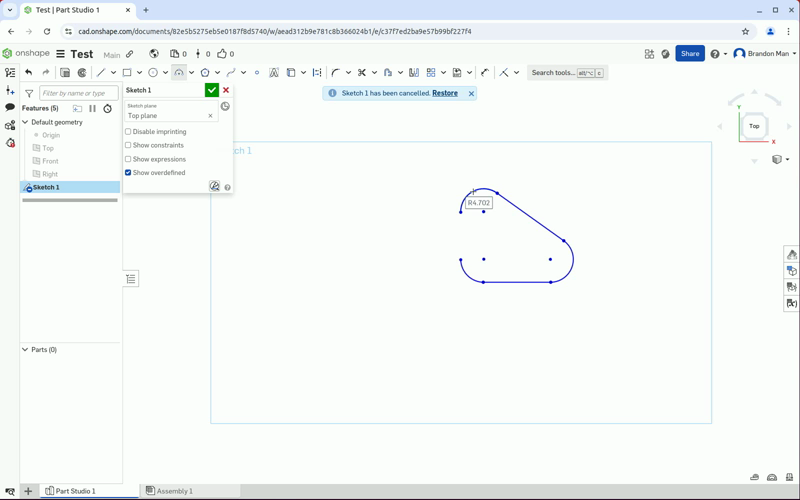
key(l)
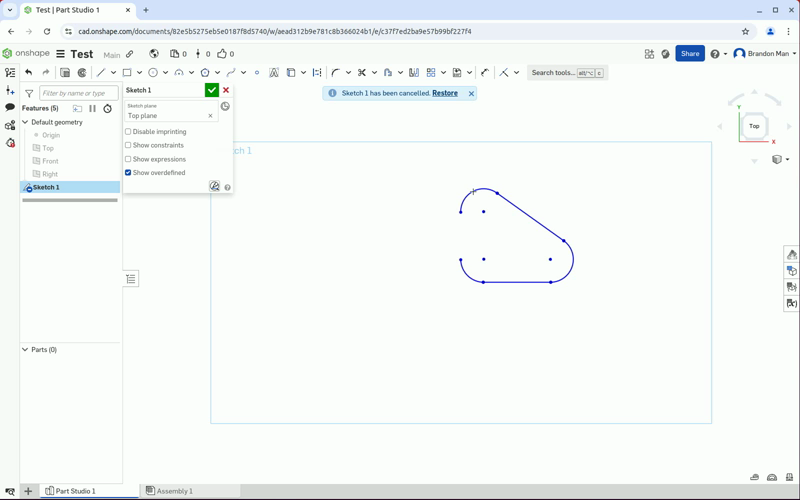
mouse_move(460, 212)
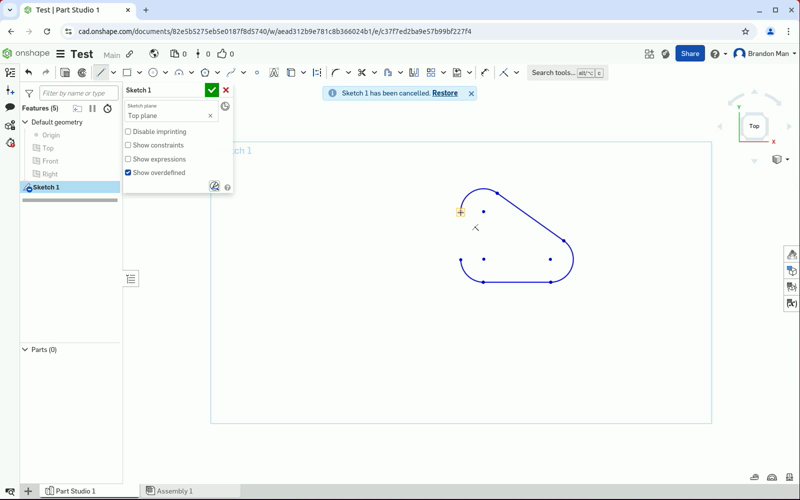
click(460, 212)
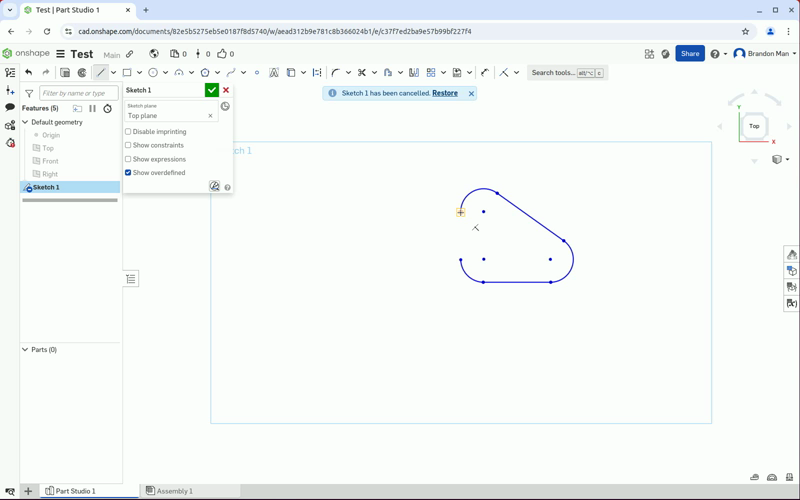
mouse_move(490, 212)
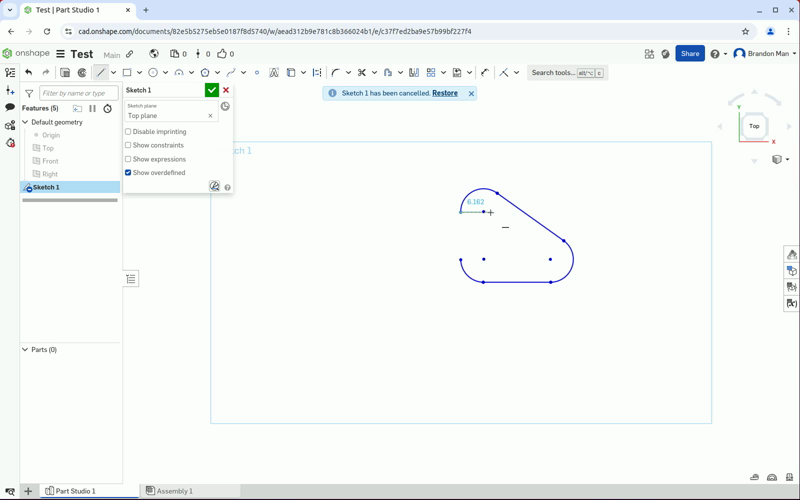
key_down(shift)
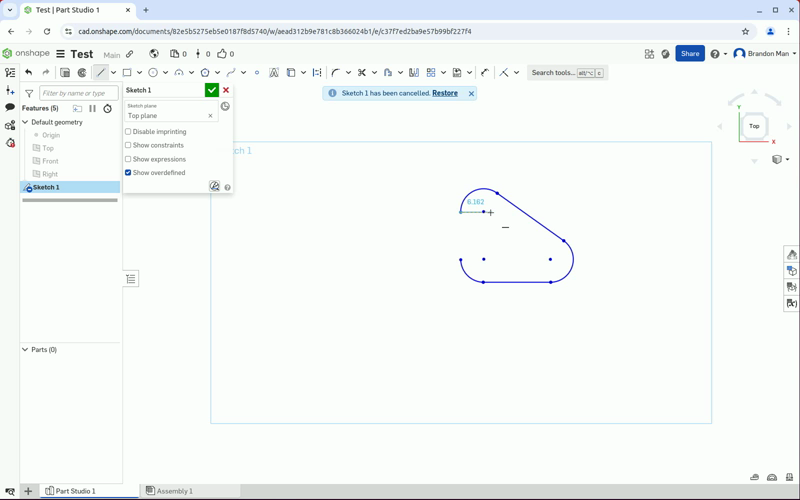
mouse_move(460, 259)
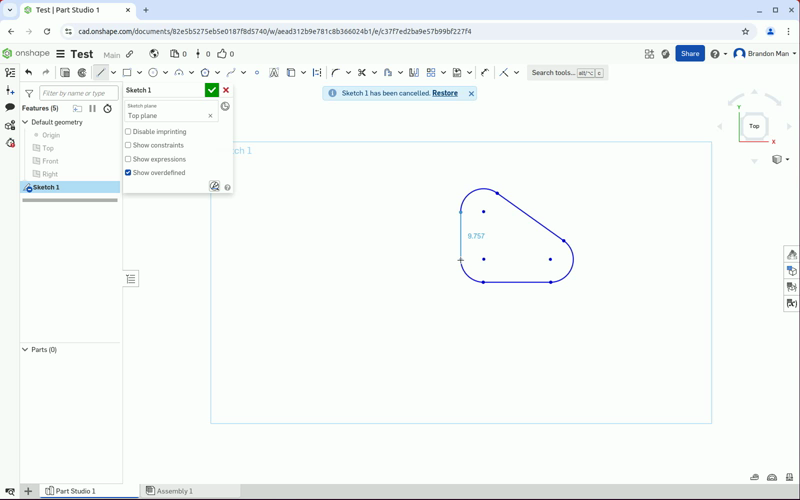
key_up(shift)
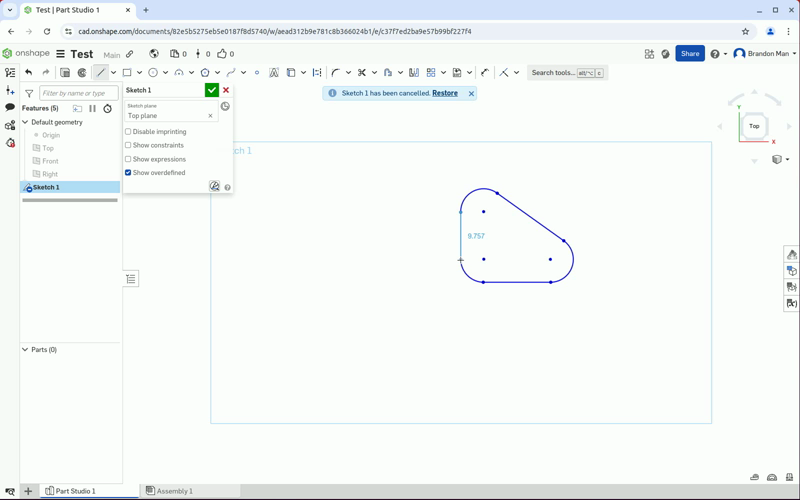
click(460, 259)
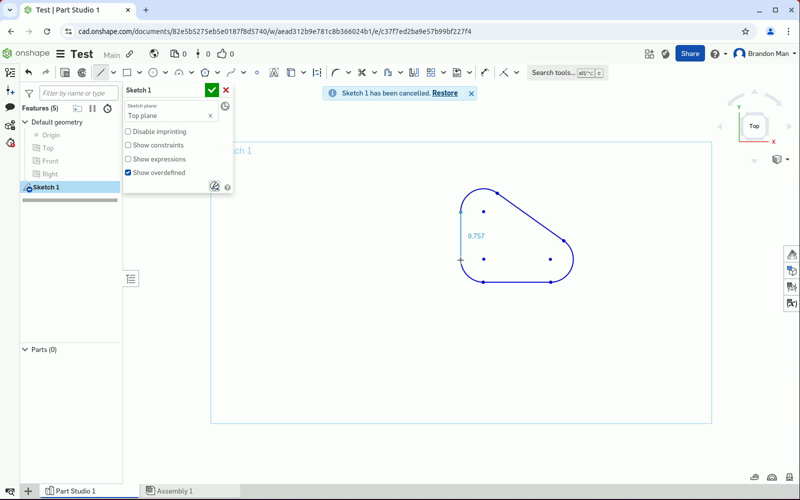
key(esc)
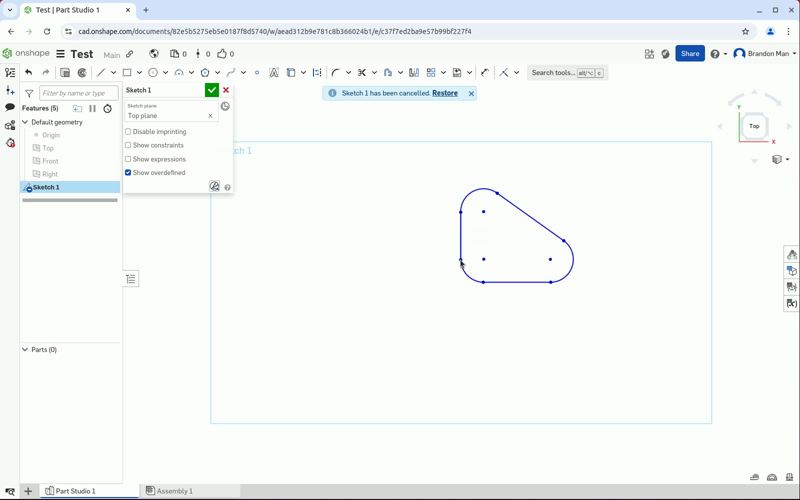
key(c)
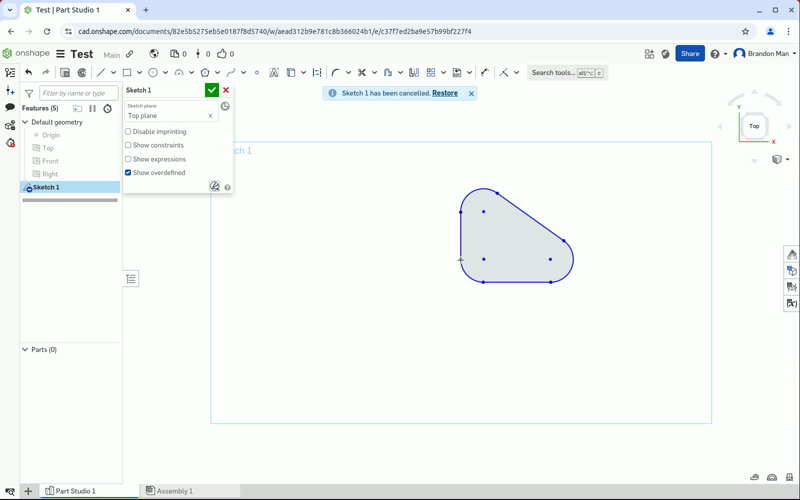
key_down(shift)
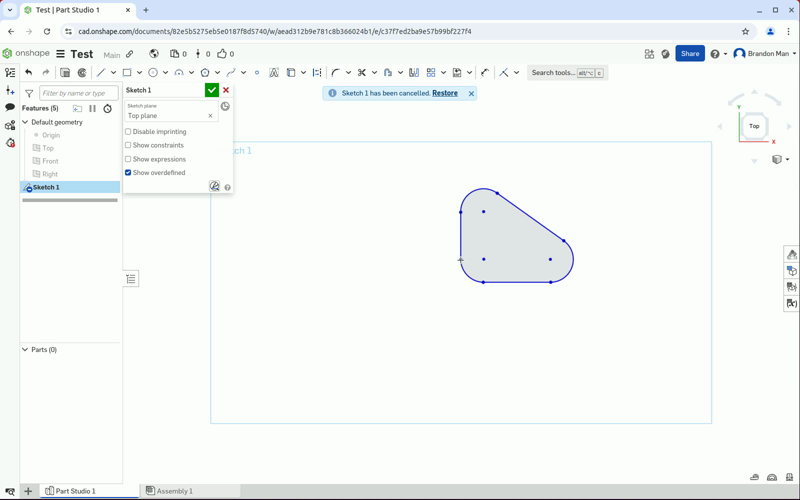
mouse_move(483, 259)
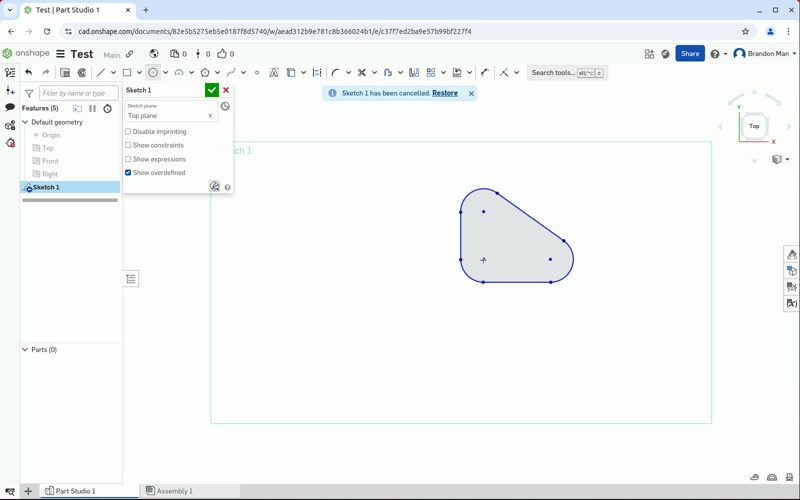
click(483, 259)
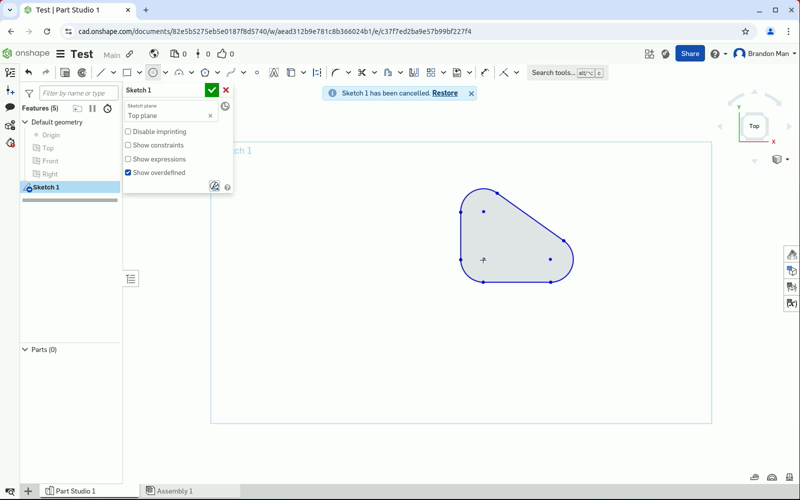
key_up(shift)
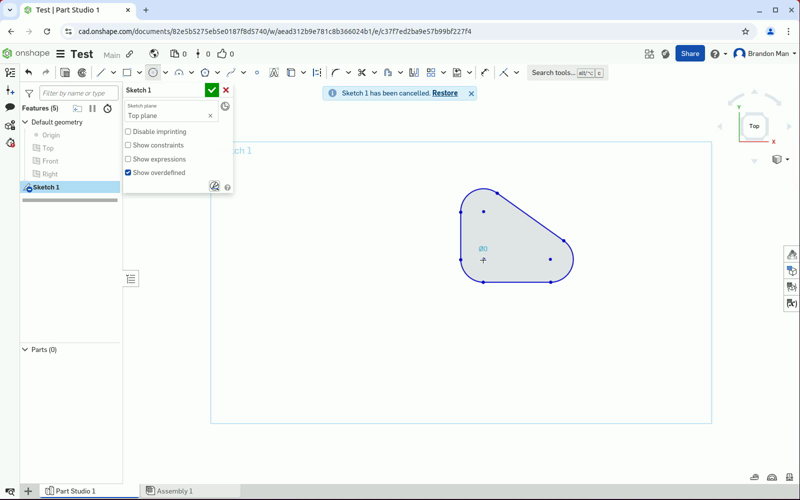
mouse_move(498, 259)
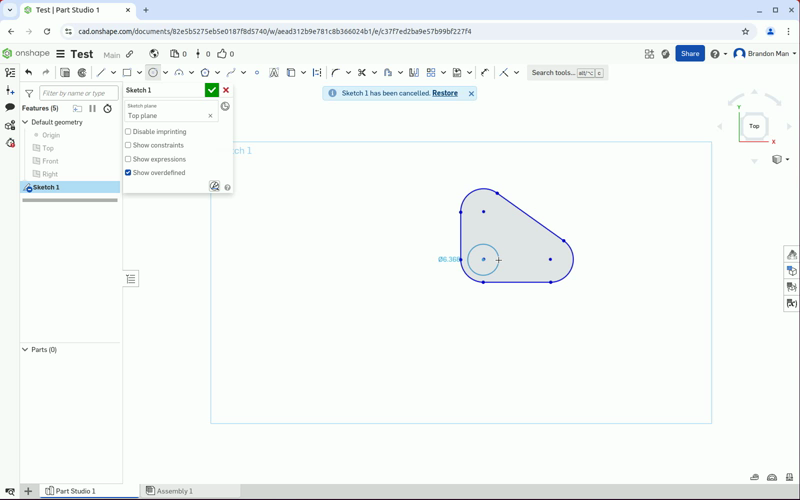
click(498, 259)
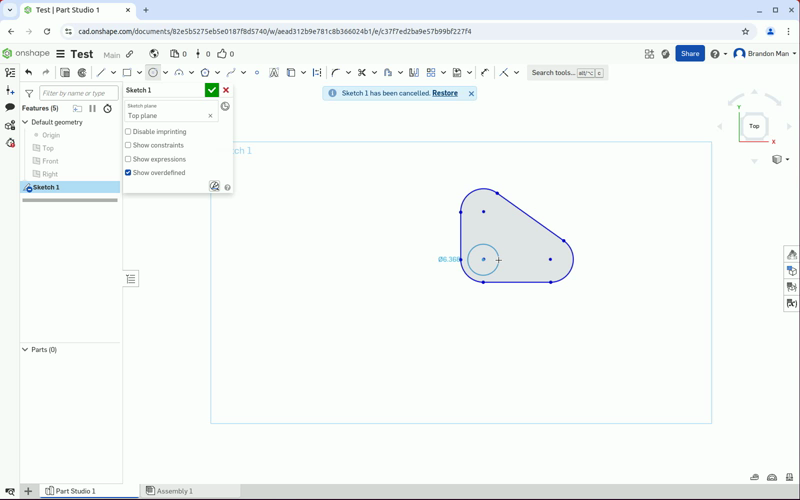
key(esc)
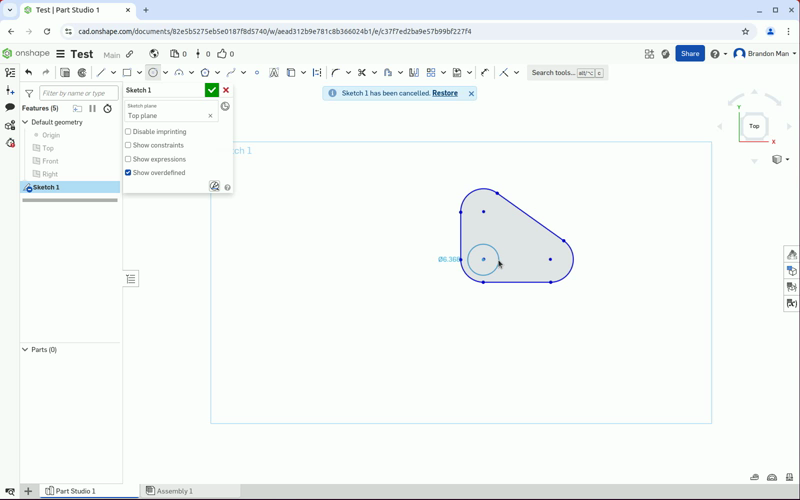
key(c)
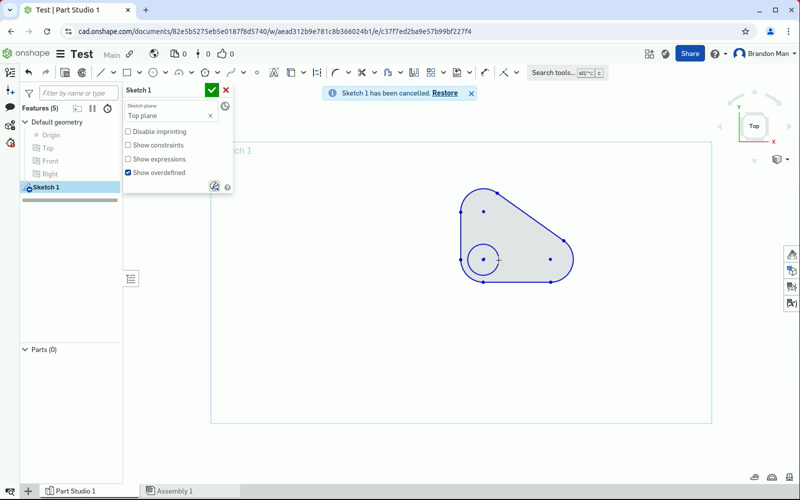
key_down(shift)
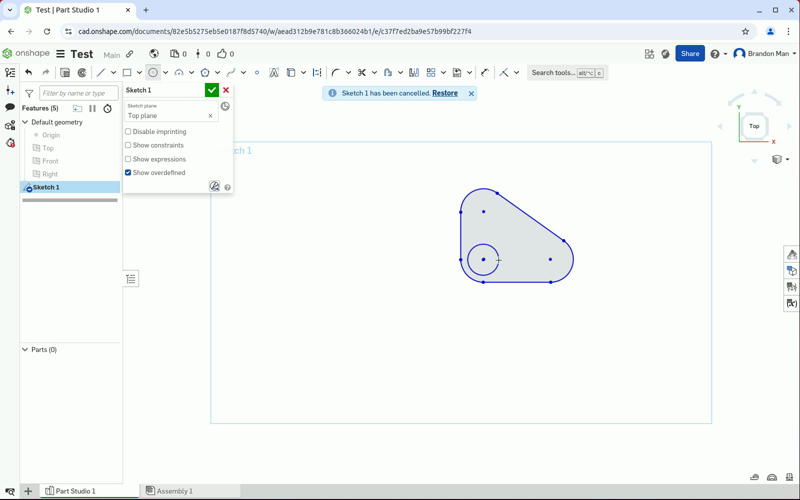
mouse_move(483, 212)
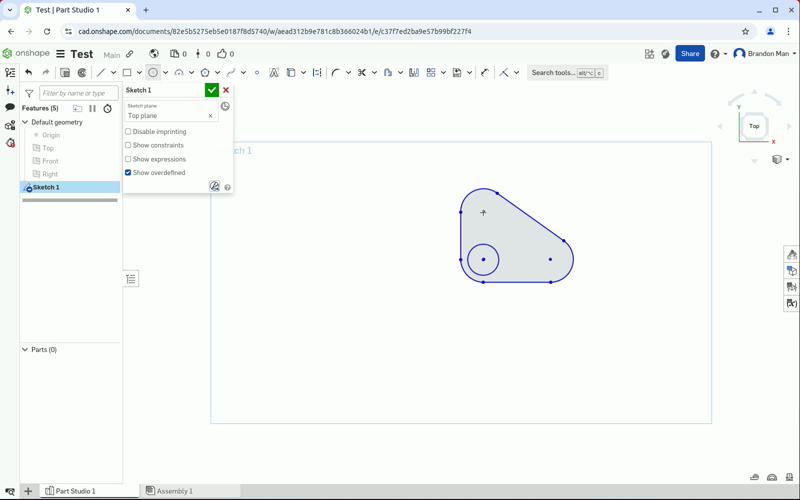
scroll(6)
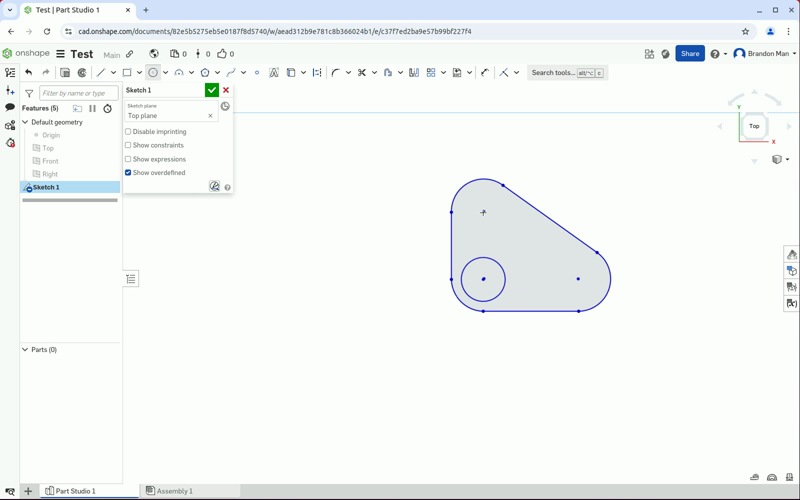
scroll(6)
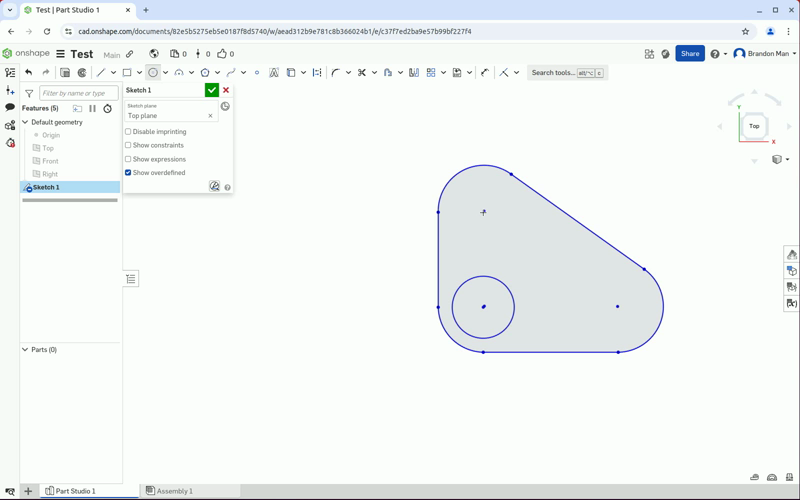
scroll(6)
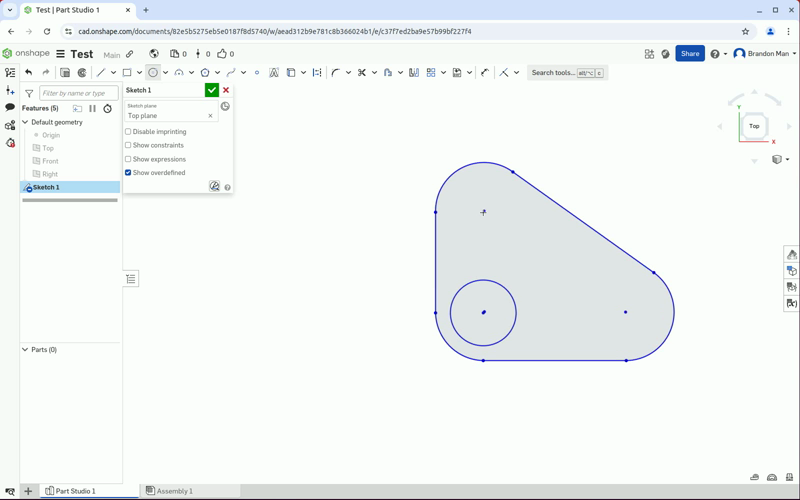
scroll(6)
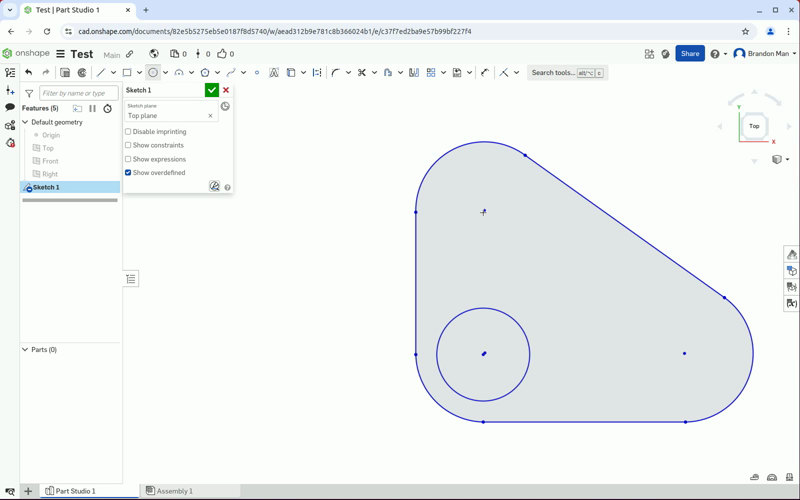
scroll(6)
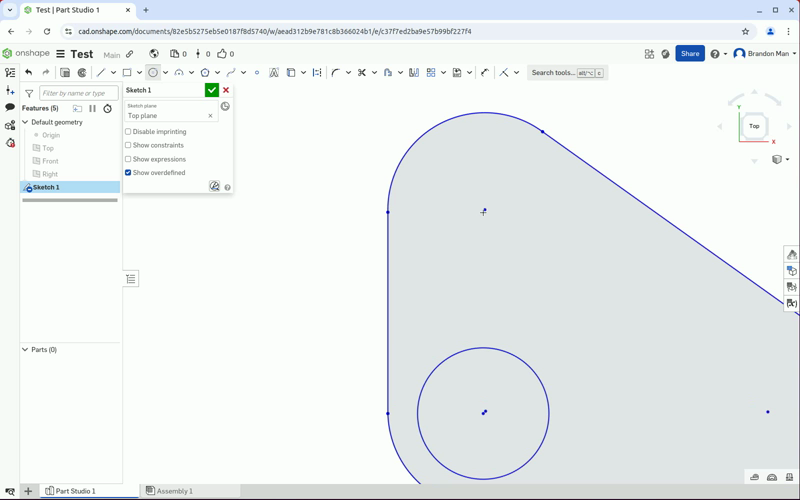
scroll(6)
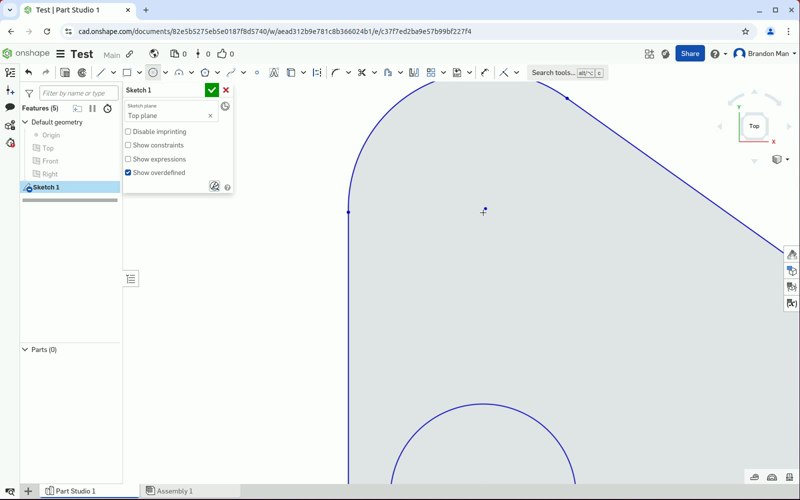
scroll(6)
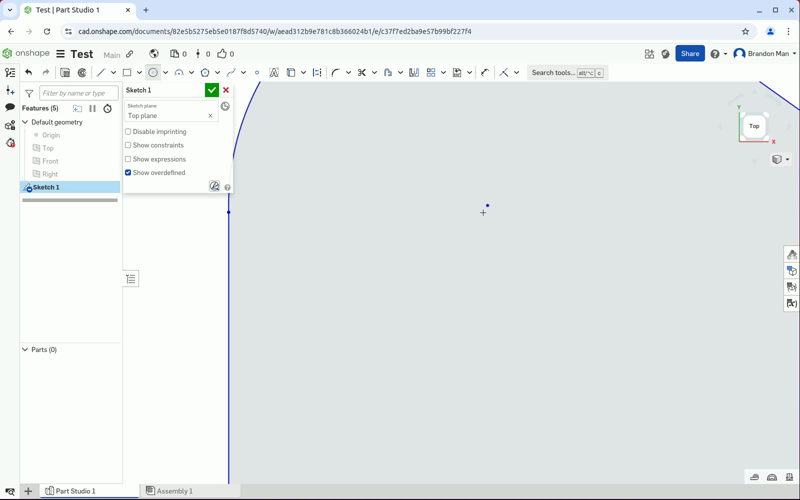
click(483, 212)
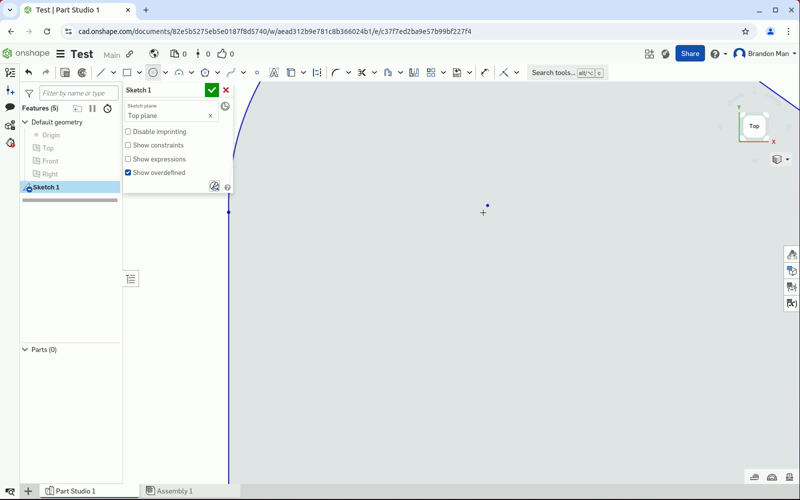
scroll(-6)
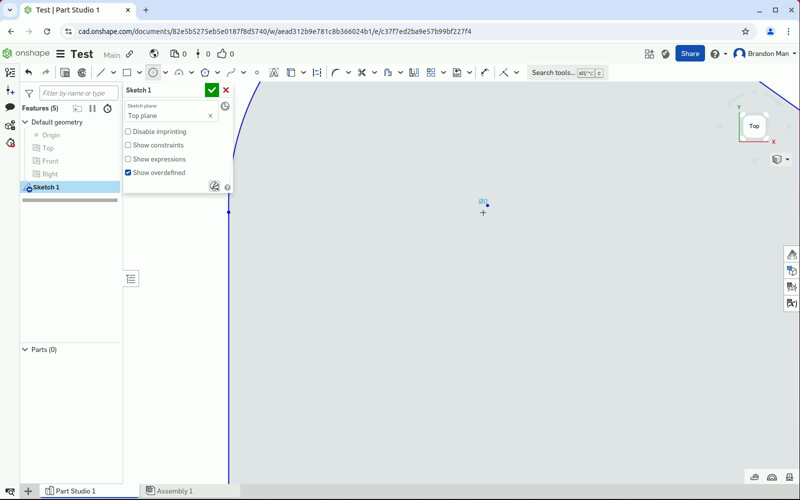
scroll(-6)
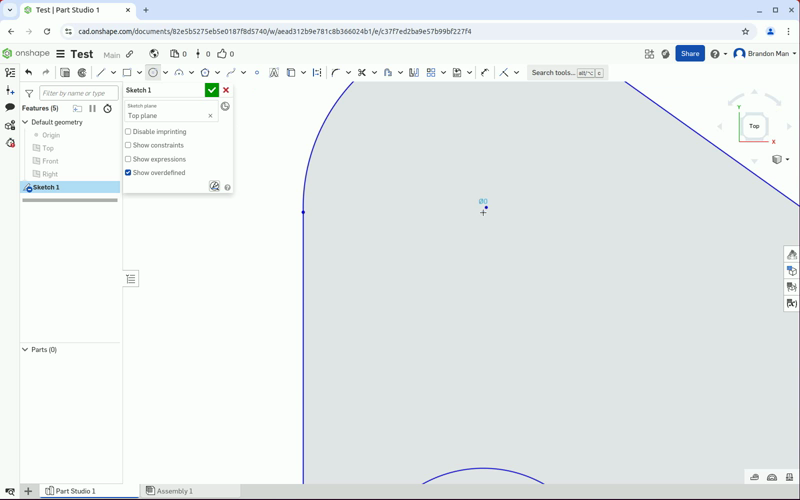
scroll(-6)
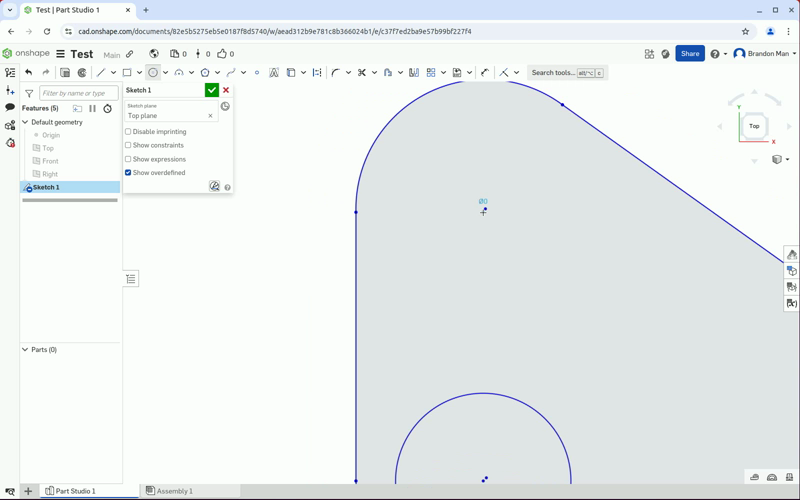
scroll(-6)
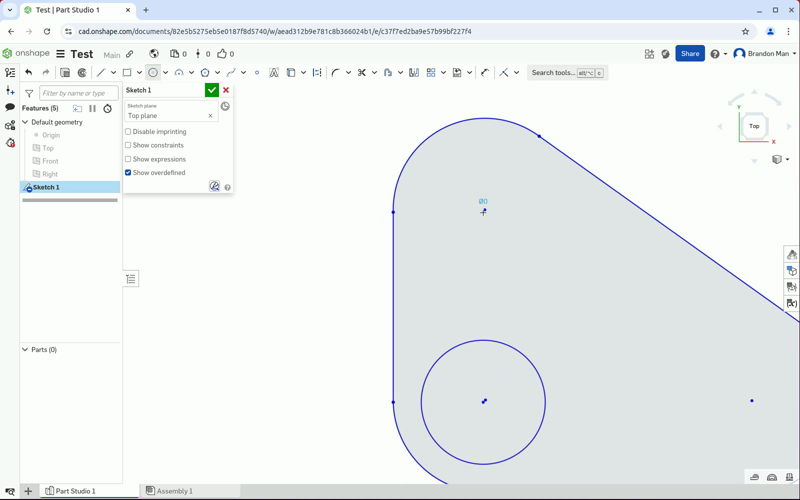
scroll(-6)
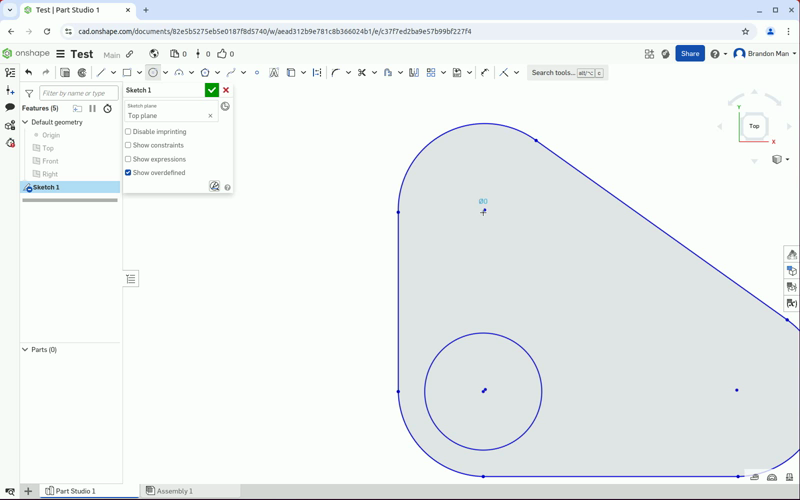
scroll(-6)
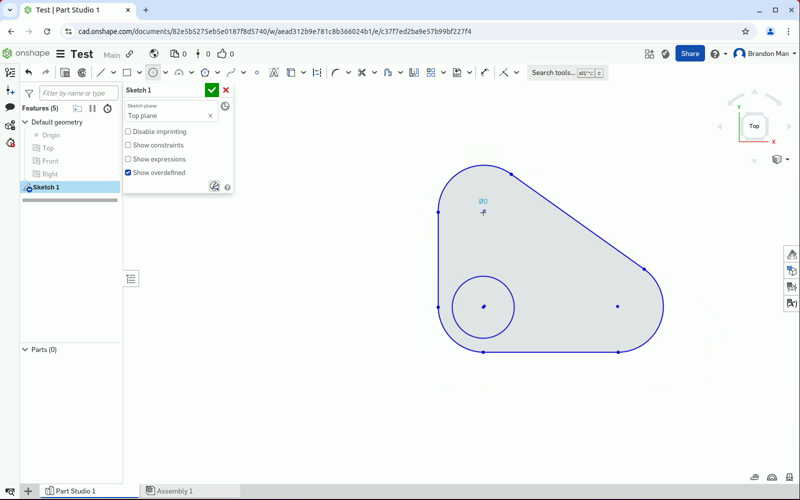
scroll(-6)
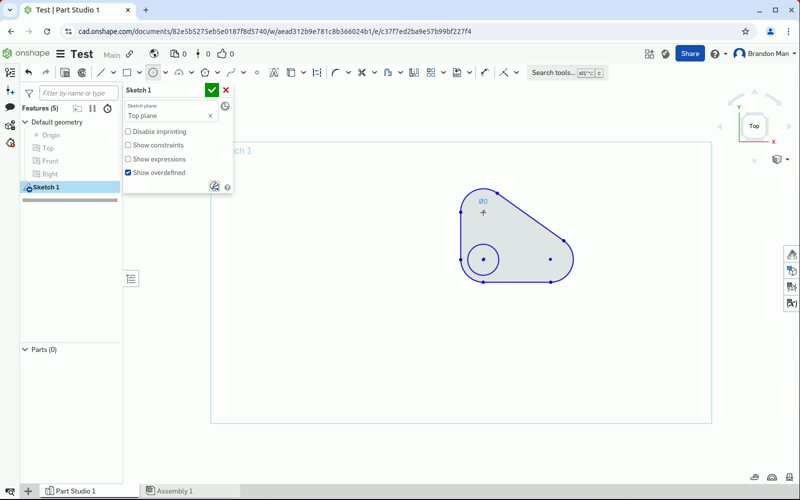
key_up(shift)
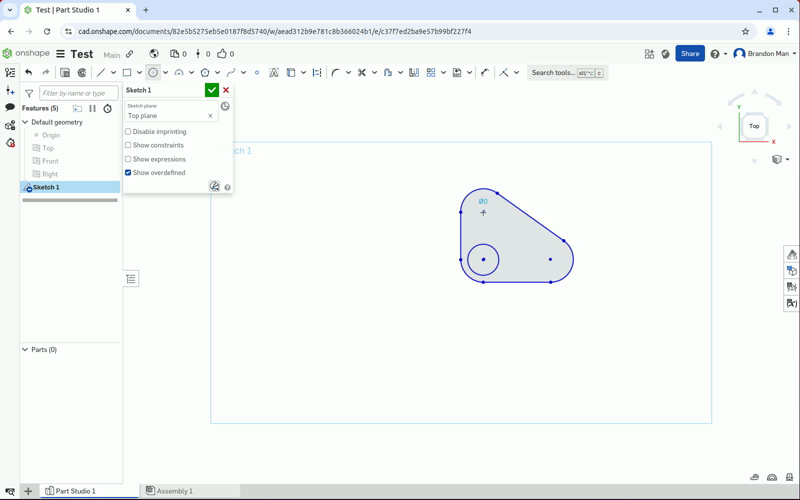
mouse_move(497, 212)
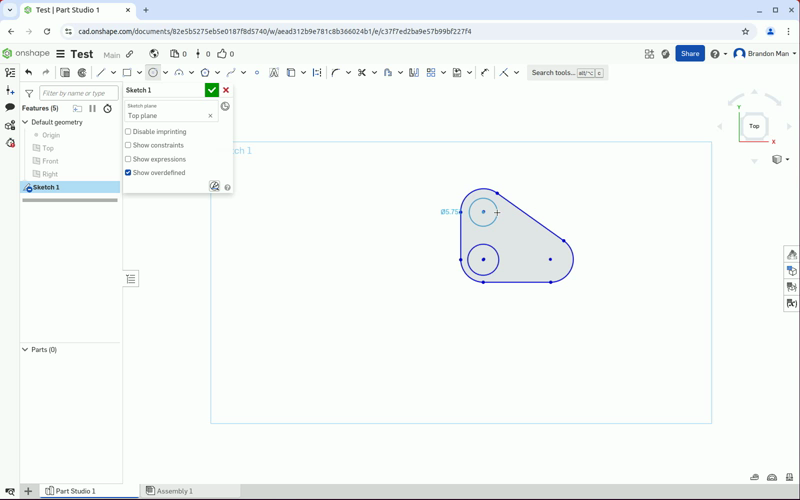
click(497, 212)
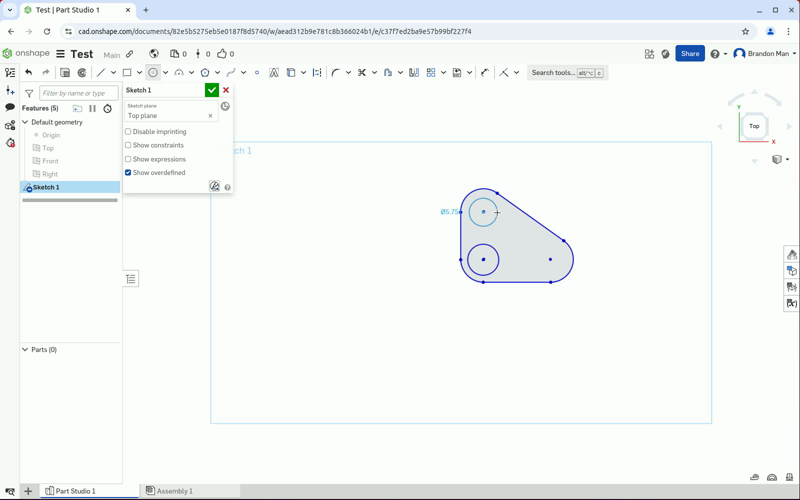
key(esc)
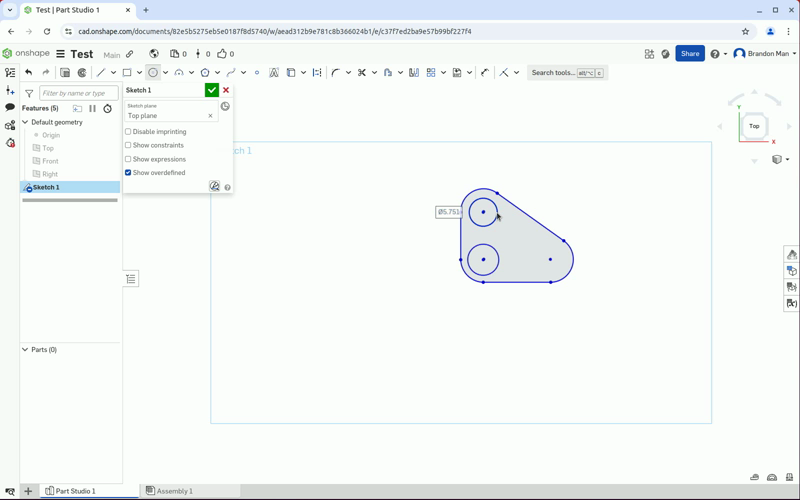
key(c)
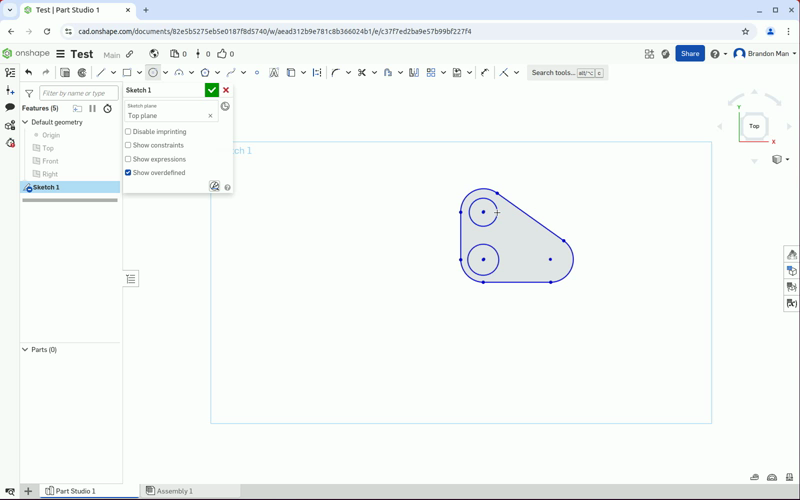
key_down(shift)
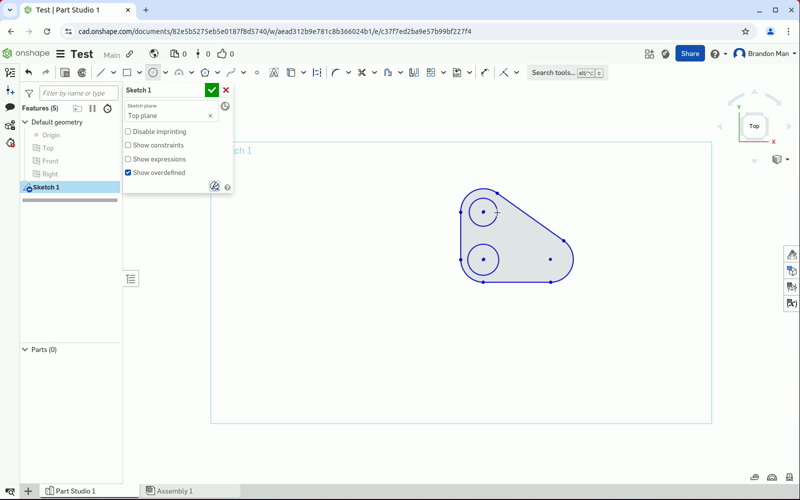
mouse_move(550, 259)
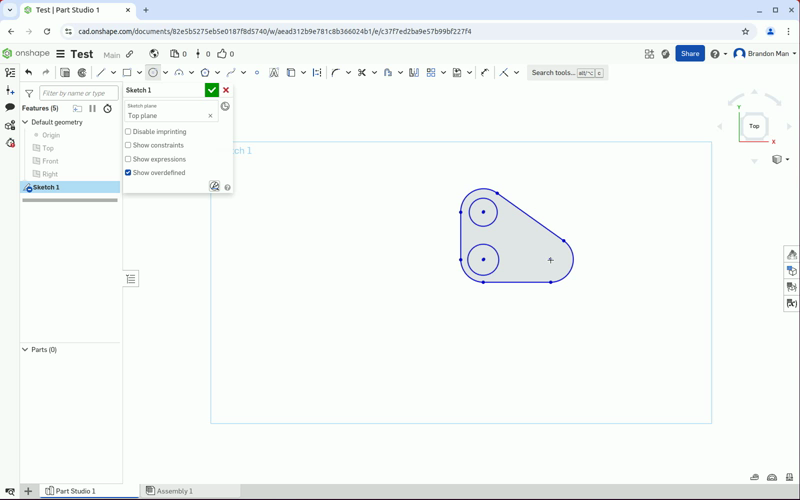
click(550, 259)
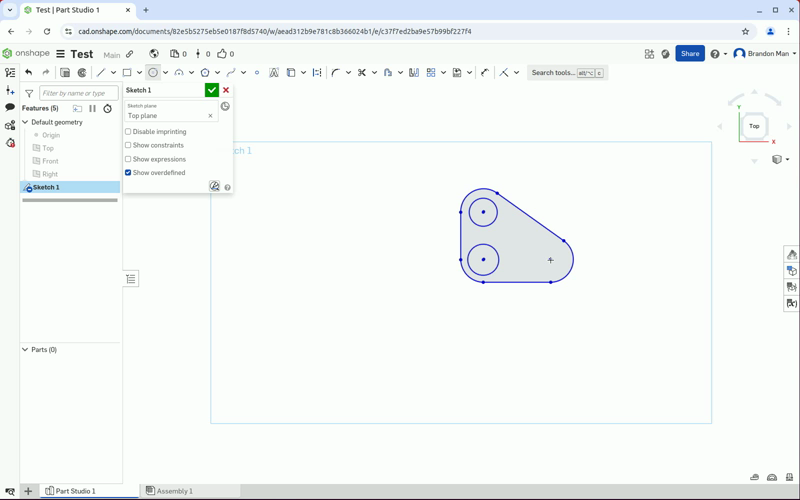
key_up(shift)
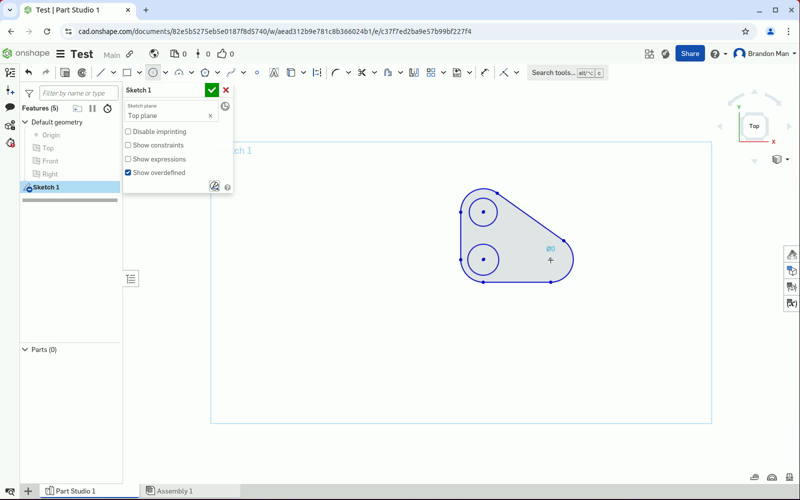
mouse_move(564, 259)
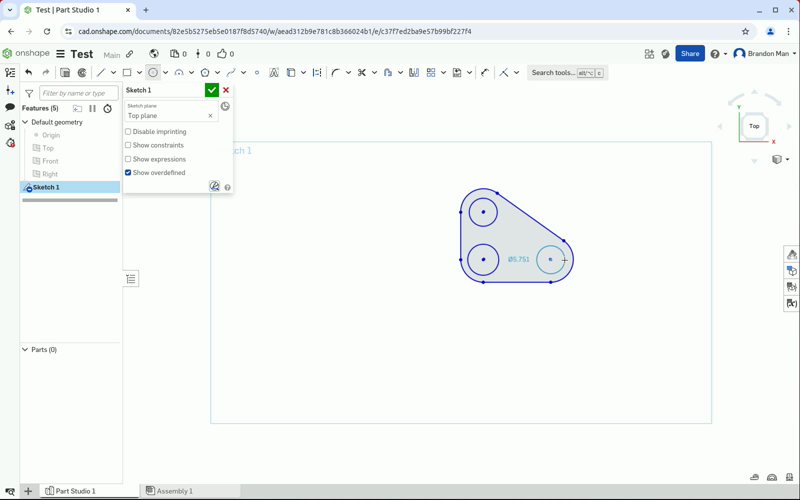
click(564, 259)
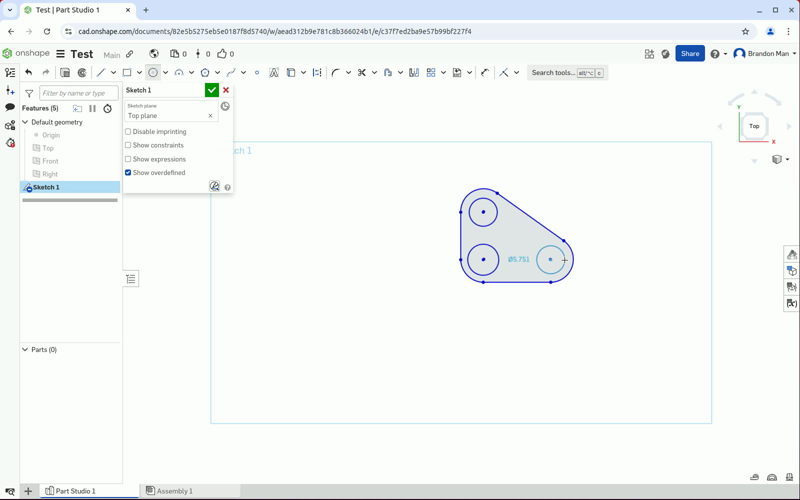
key(esc)
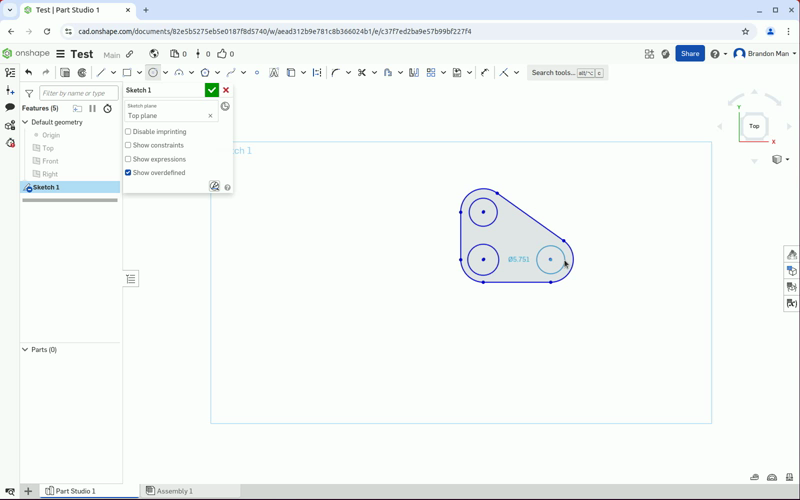
mouse_move(529, 261)
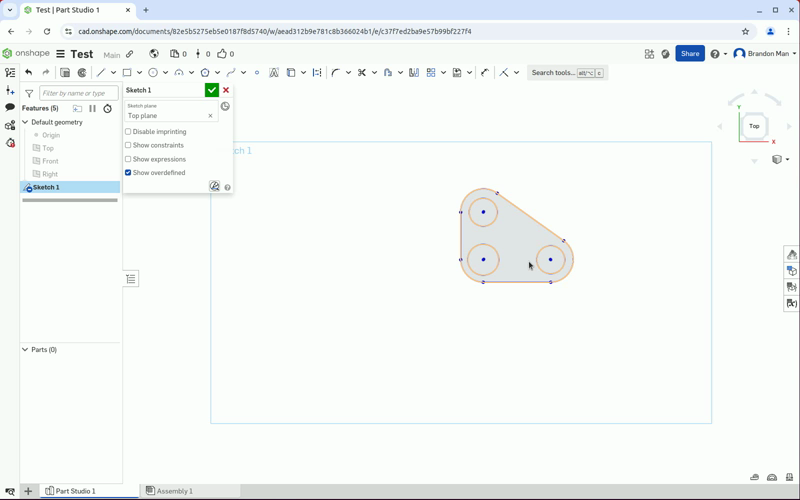
click(529, 261)
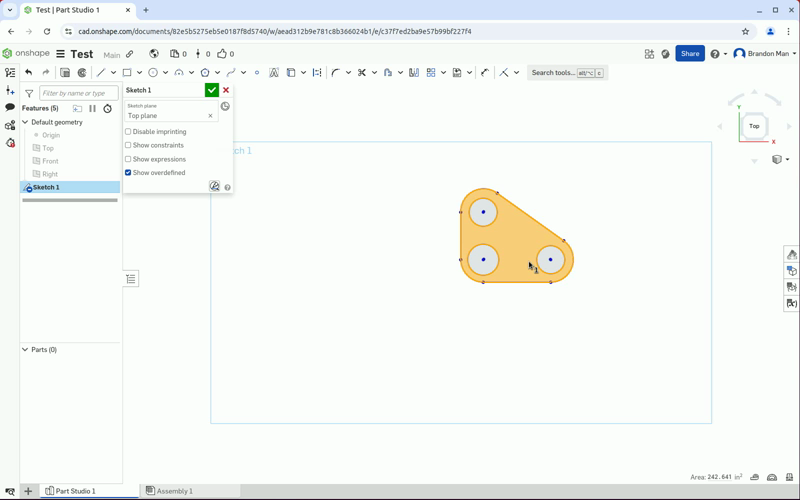
mouse_move(73, 352)
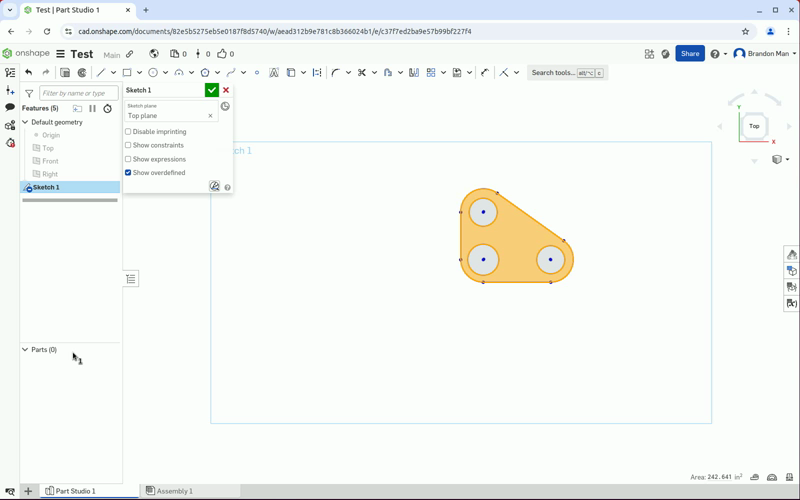
key(shift+y)
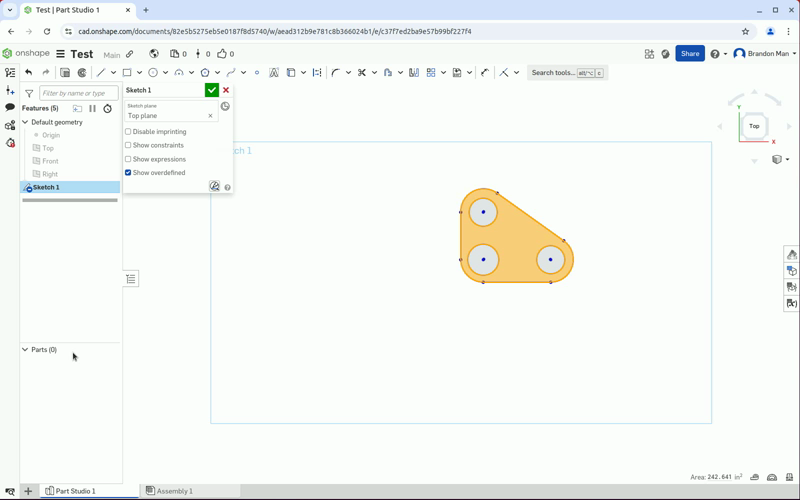
key(shift+e)
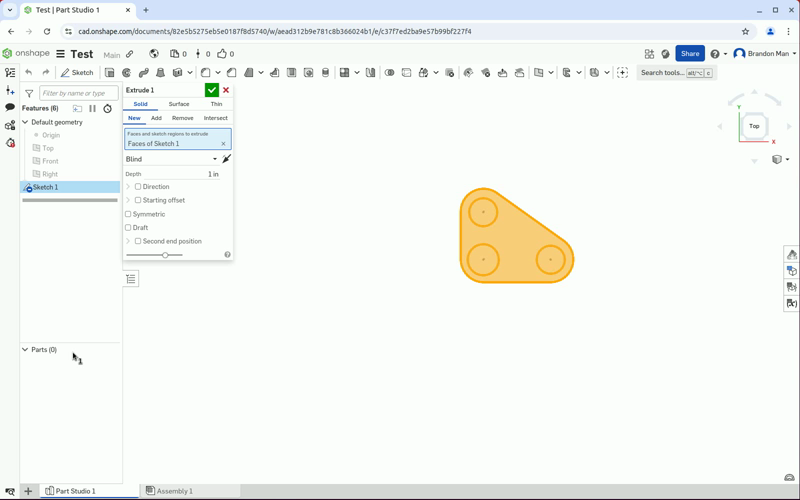
mouse_move(143, 106)
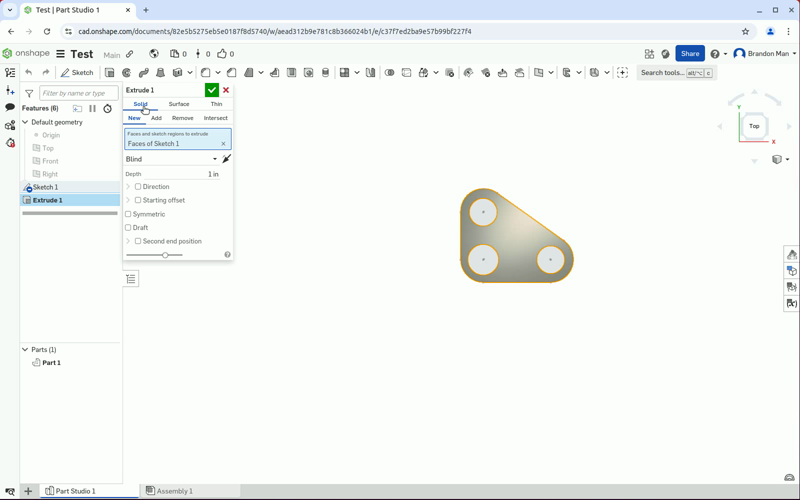
click(143, 106)
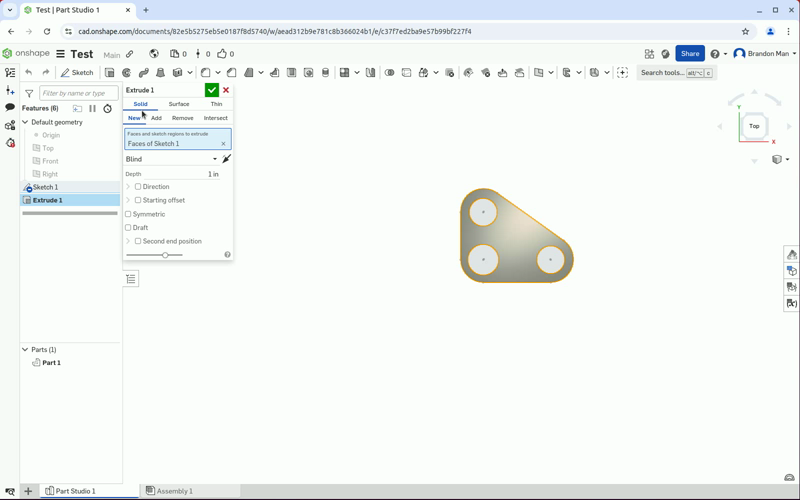
mouse_move(137, 120)
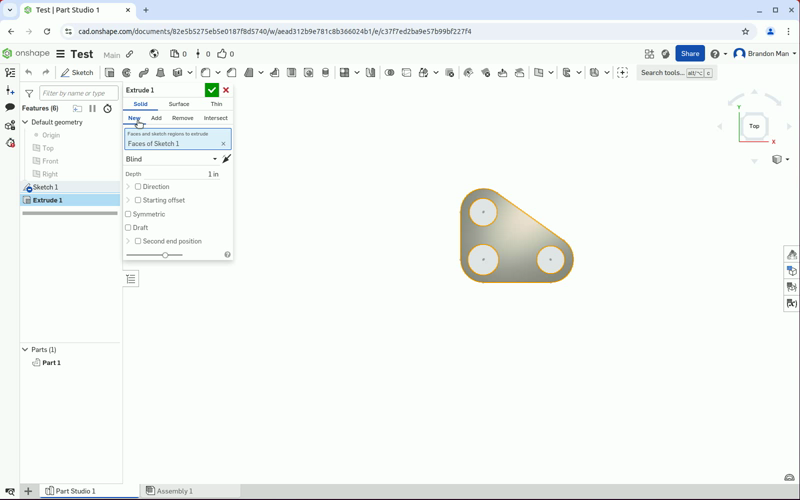
click(137, 120)
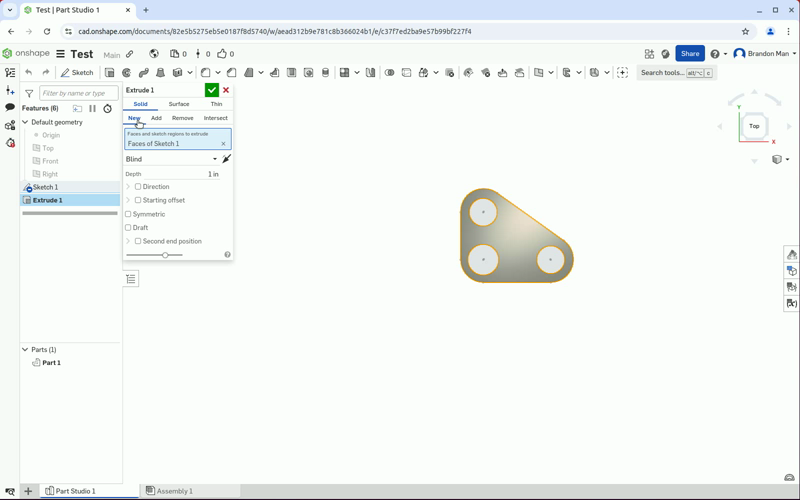
key(tab, 4)
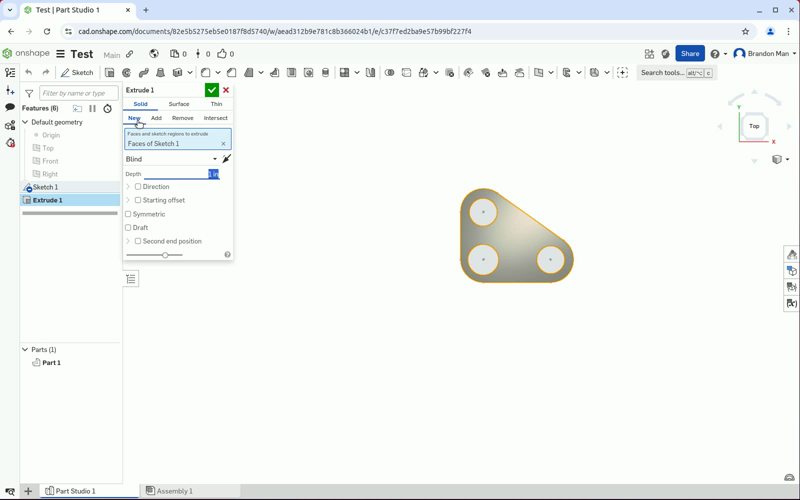
text(6.018)
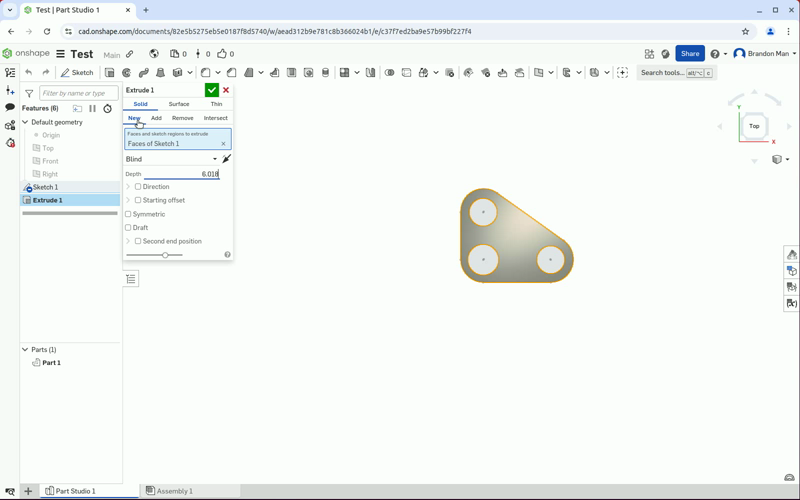
key(enter)
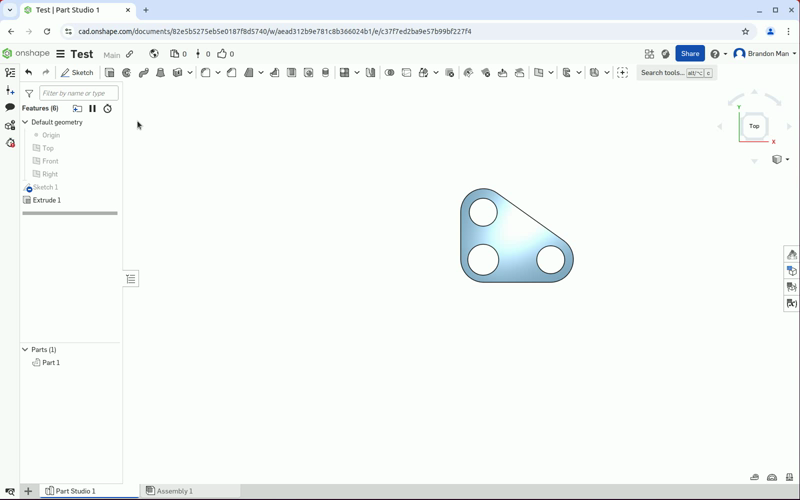
key(shift+h)
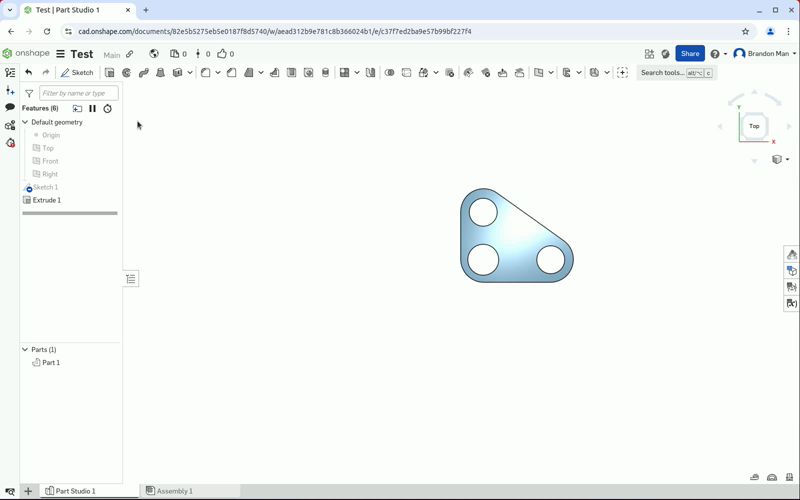
key(shift+h)
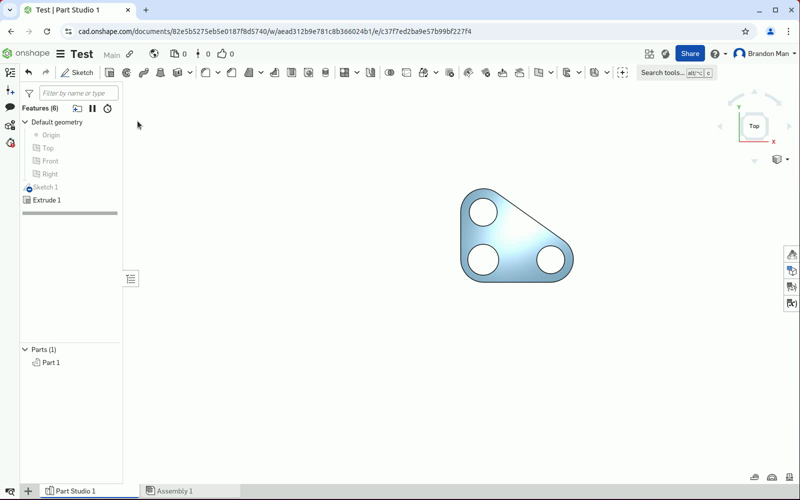
mouse_move(73, 189)
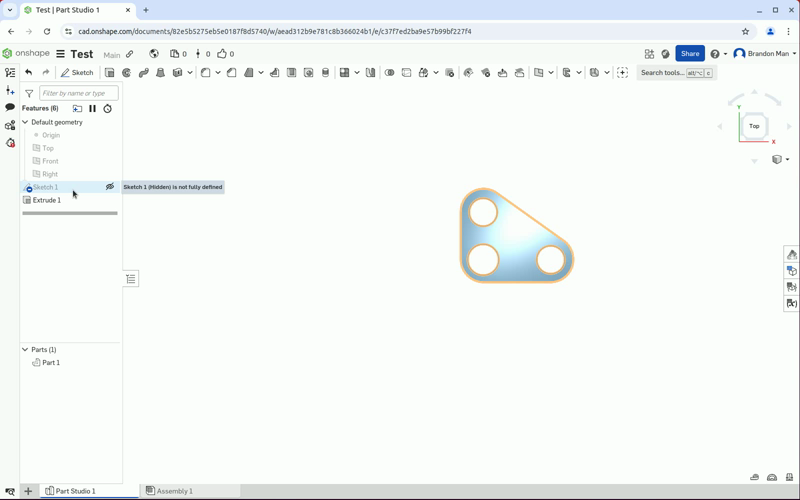
click(73, 189)
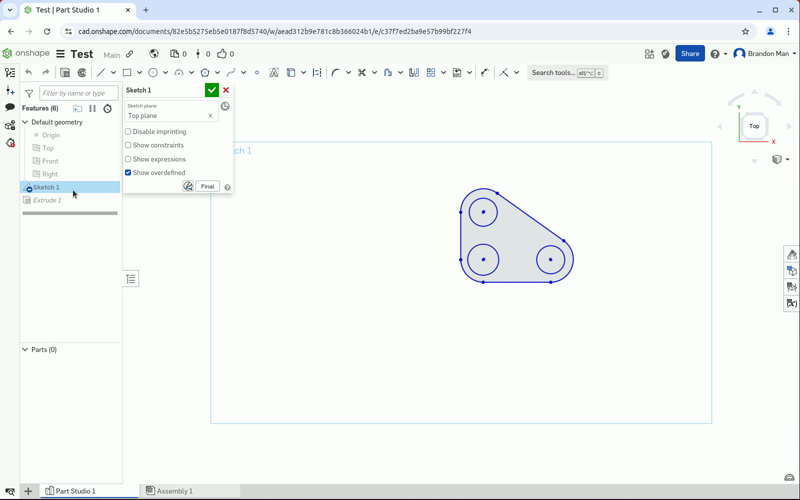
mouse_move(229, 92)
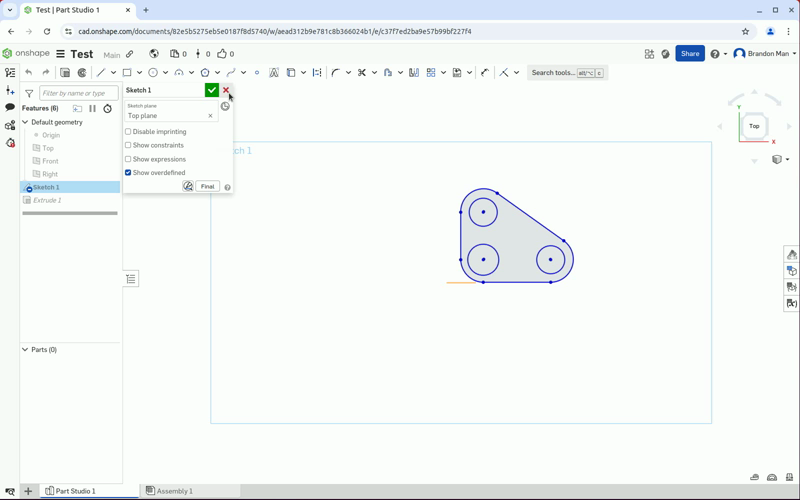
click(229, 92)
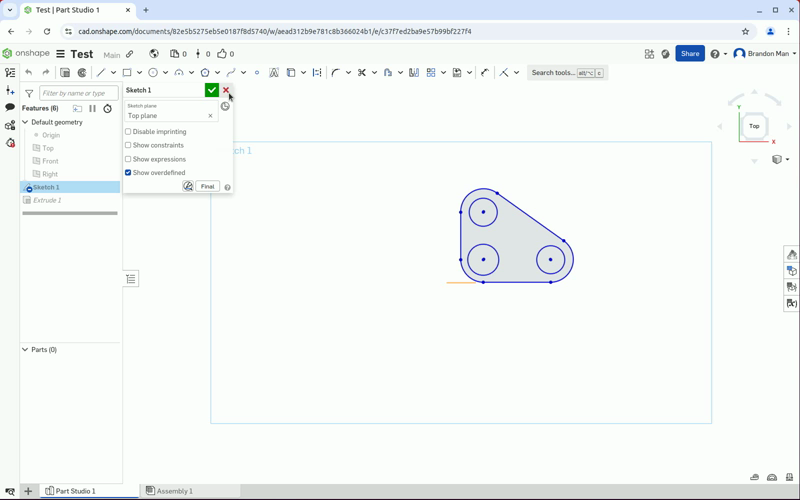
key(shift+s)
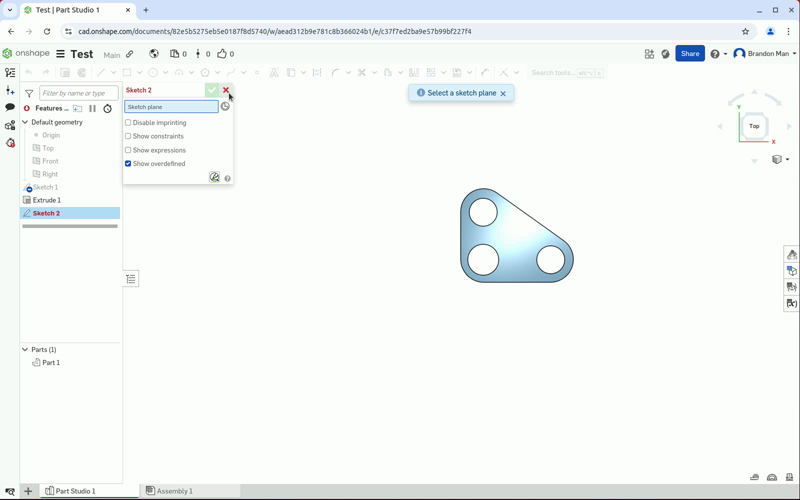
mouse_move(73, 150)
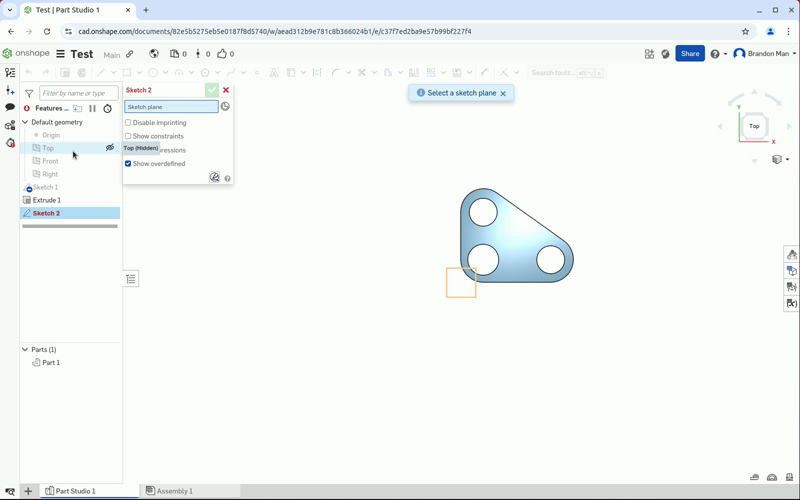
click(73, 150)
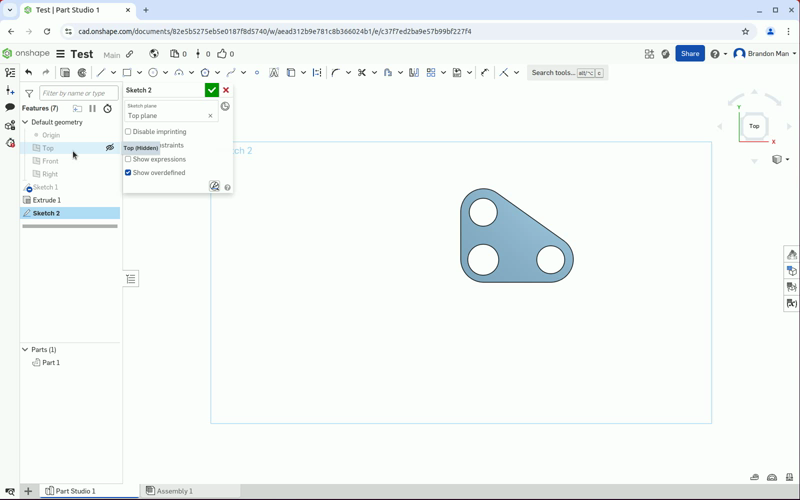
mouse_move(73, 352)
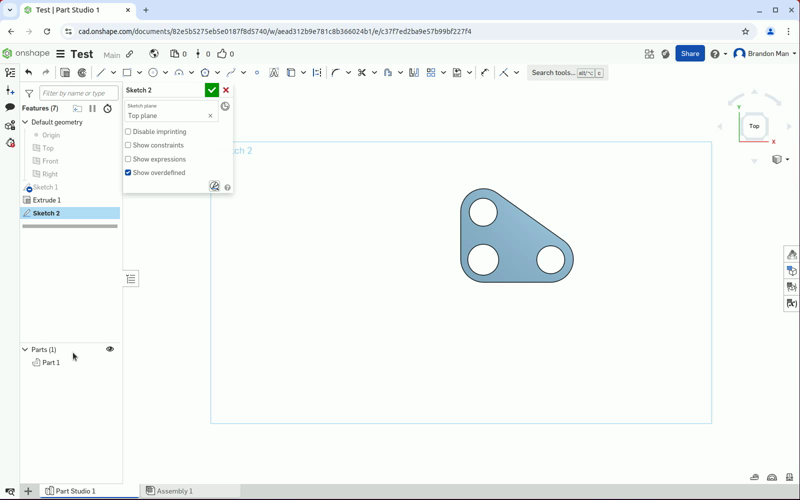
key(y)
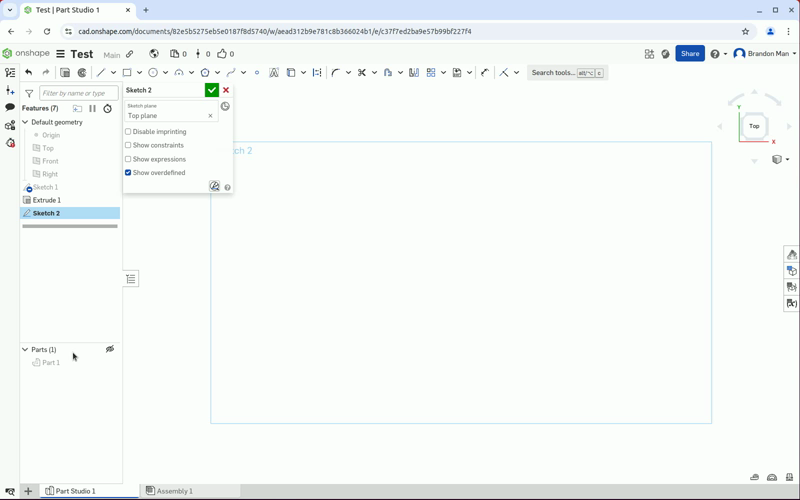
key(c)
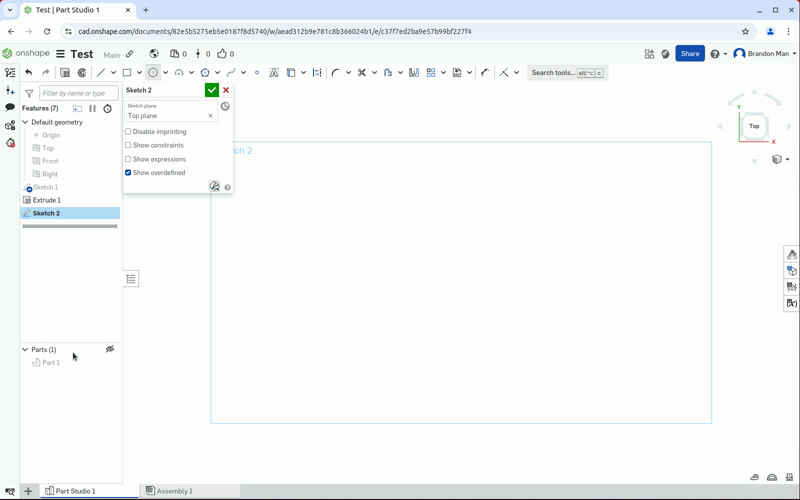
key_down(shift)
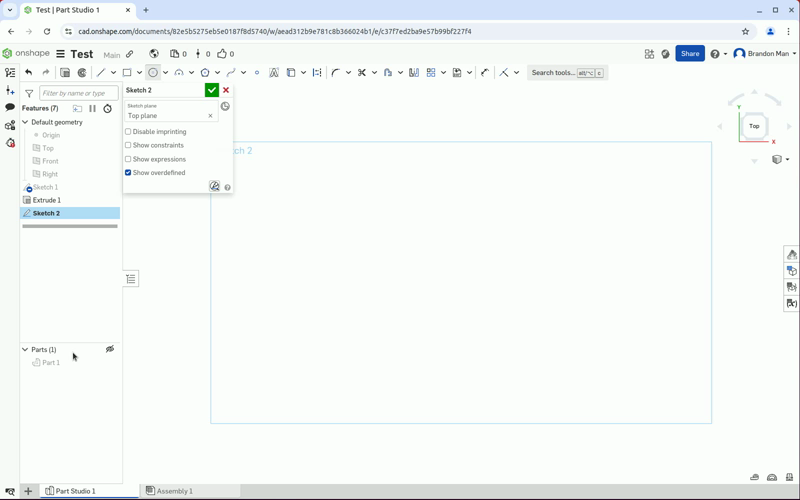
mouse_move(484, 212)
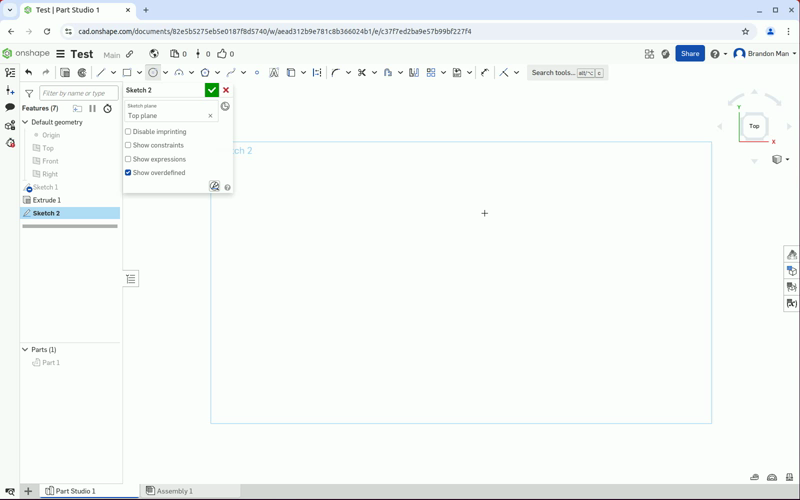
click(484, 212)
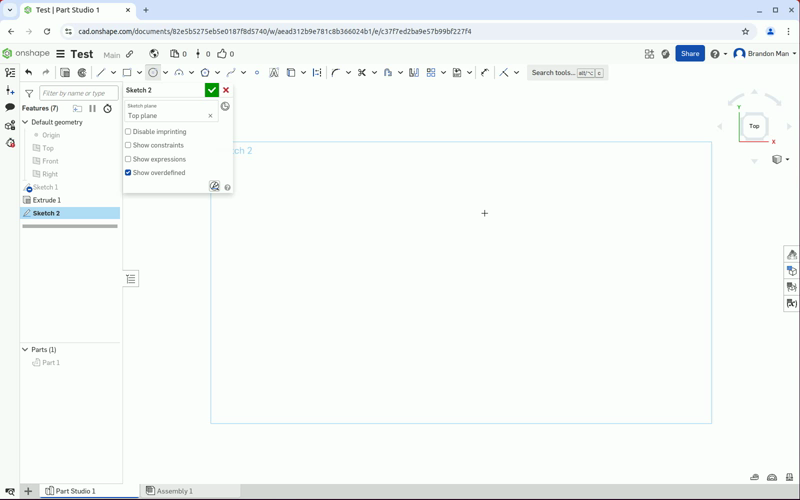
key_up(shift)
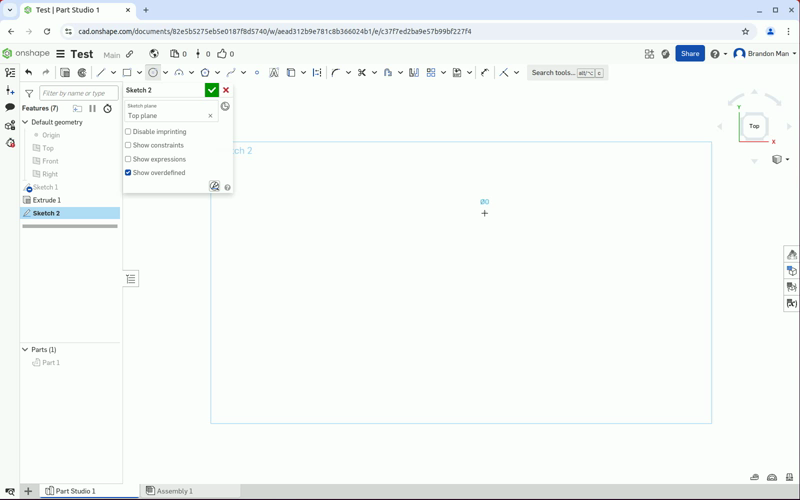
mouse_move(499, 212)
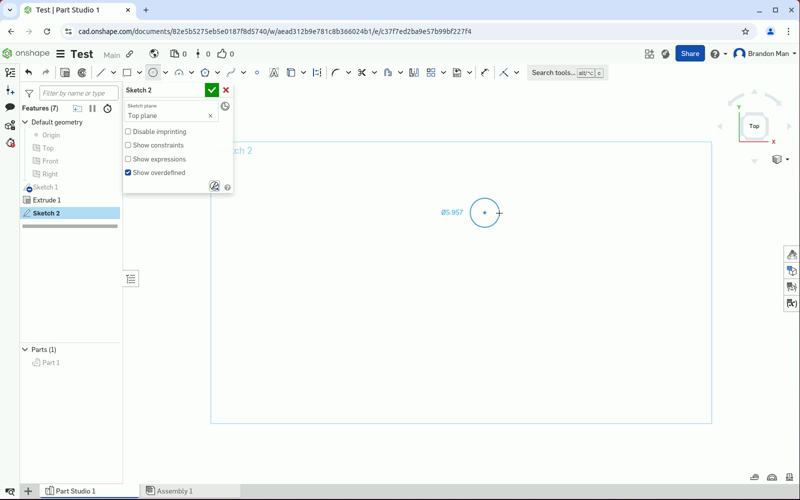
click(499, 212)
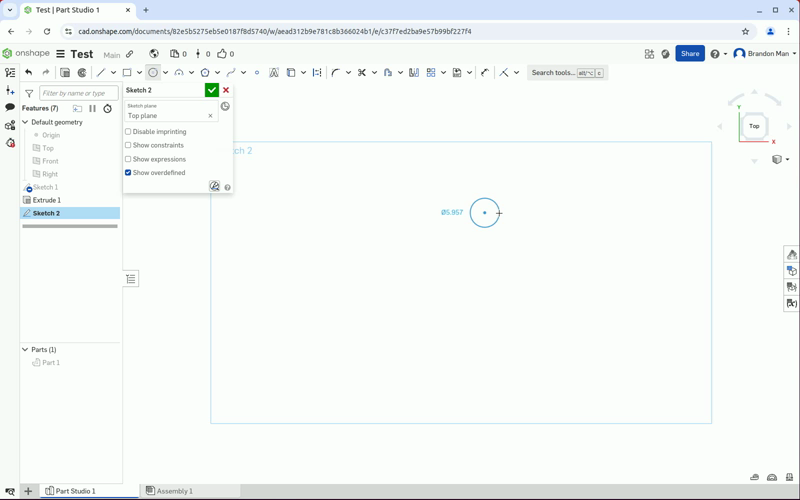
key(esc)
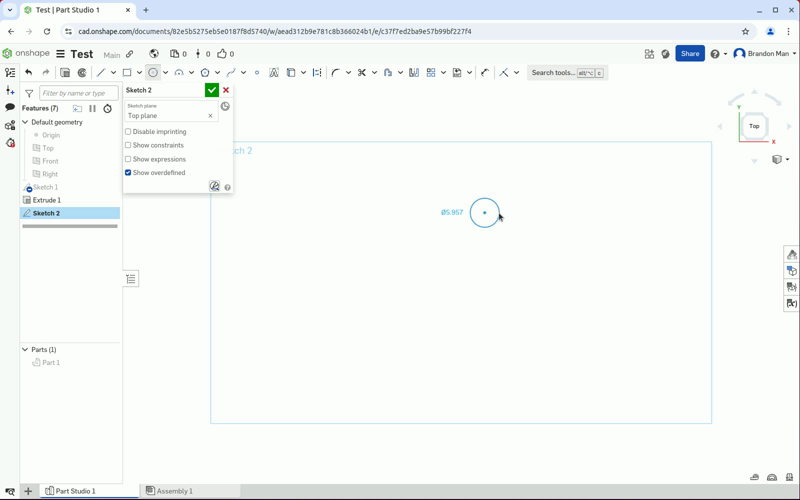
key(c)
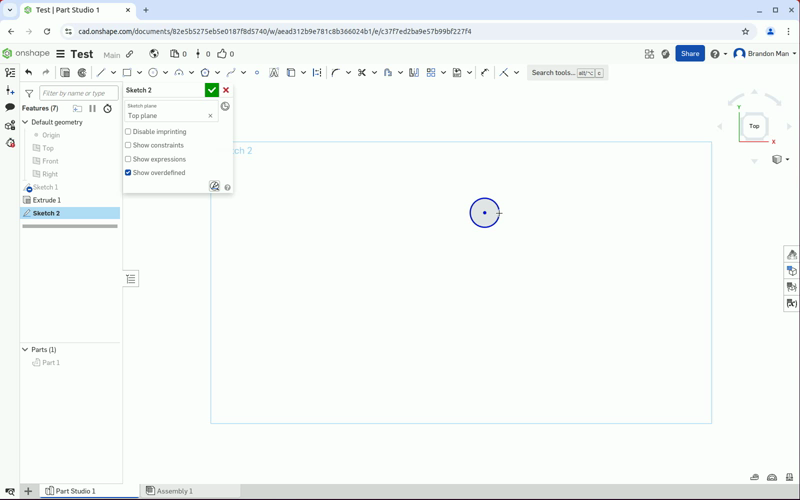
key_down(shift)
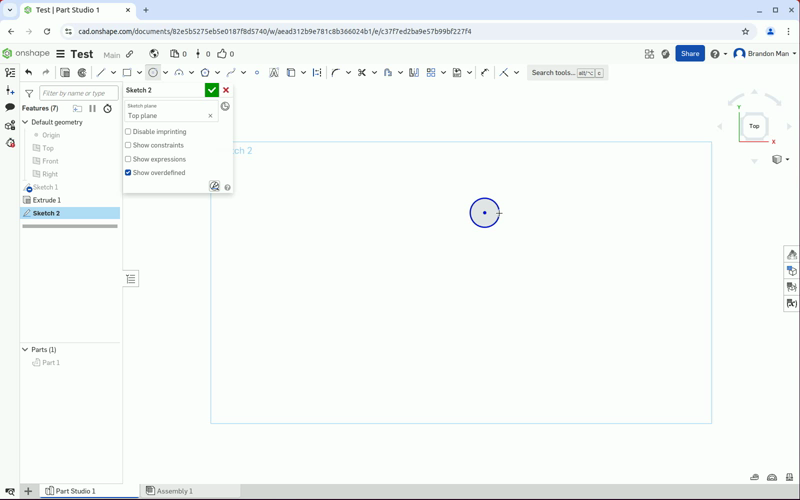
mouse_move(484, 212)
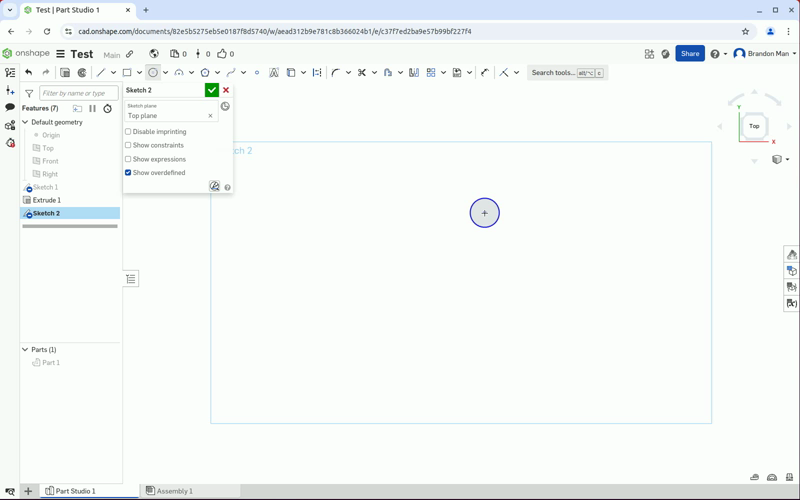
click(484, 212)
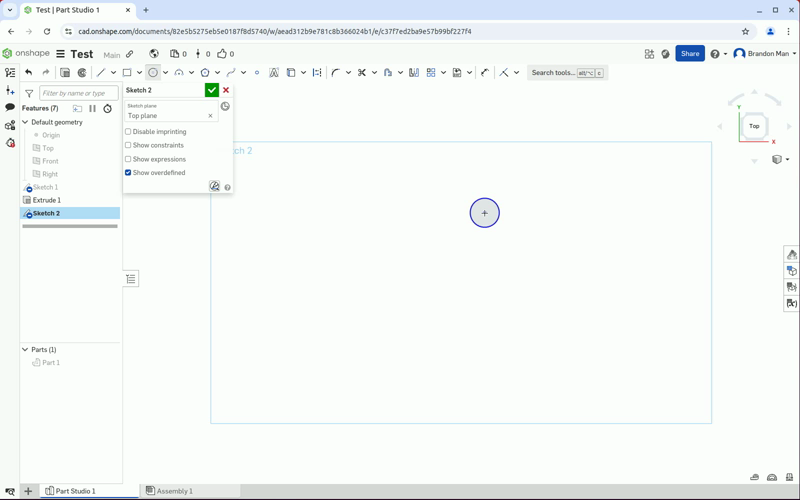
key_up(shift)
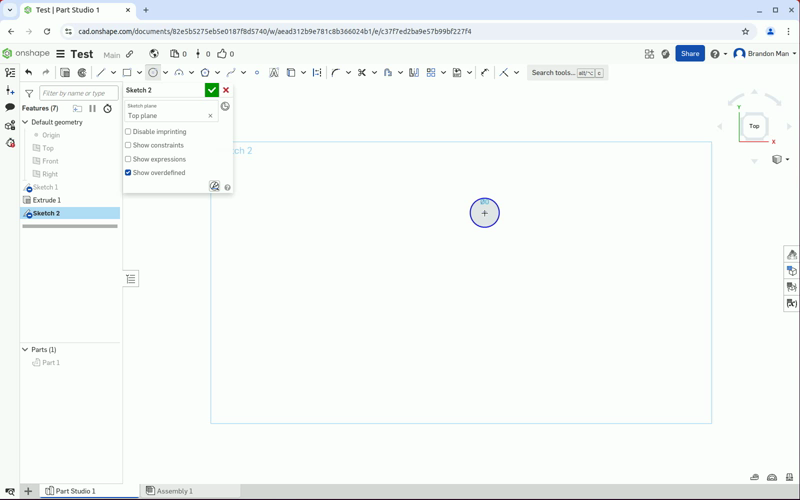
mouse_move(491, 212)
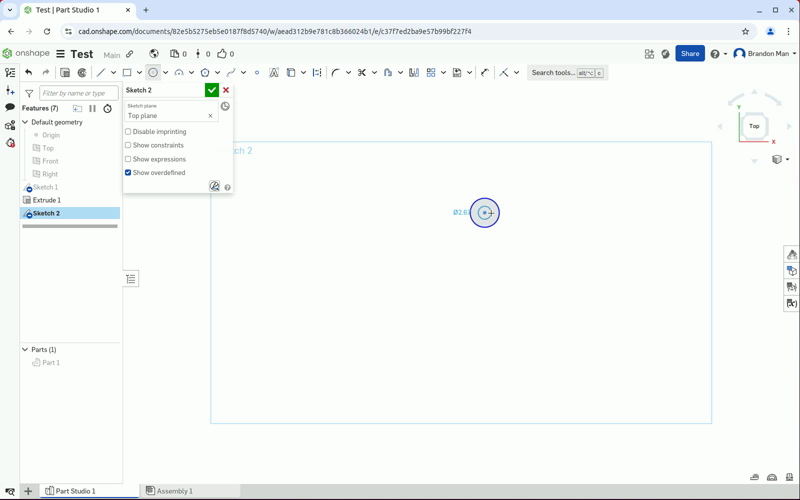
click(491, 212)
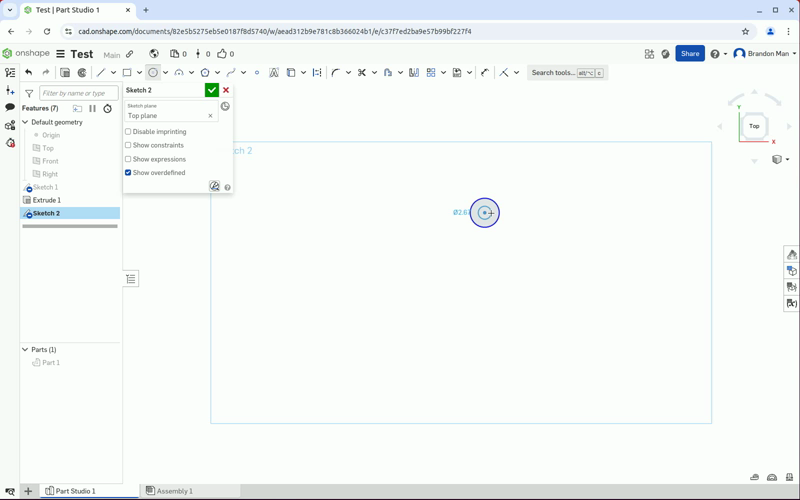
key(esc)
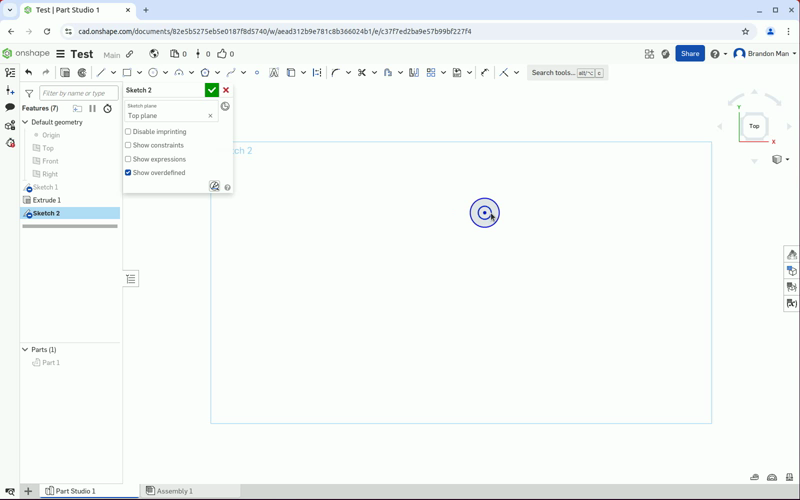
mouse_move(486, 205)
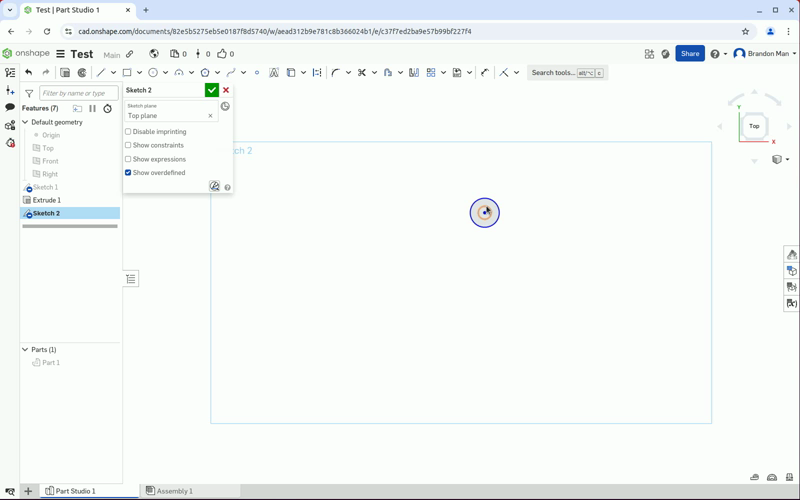
scroll(6)
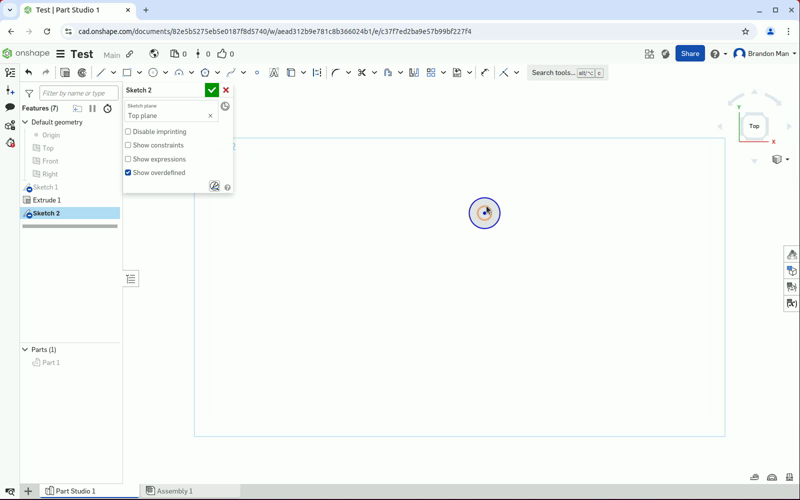
scroll(6)
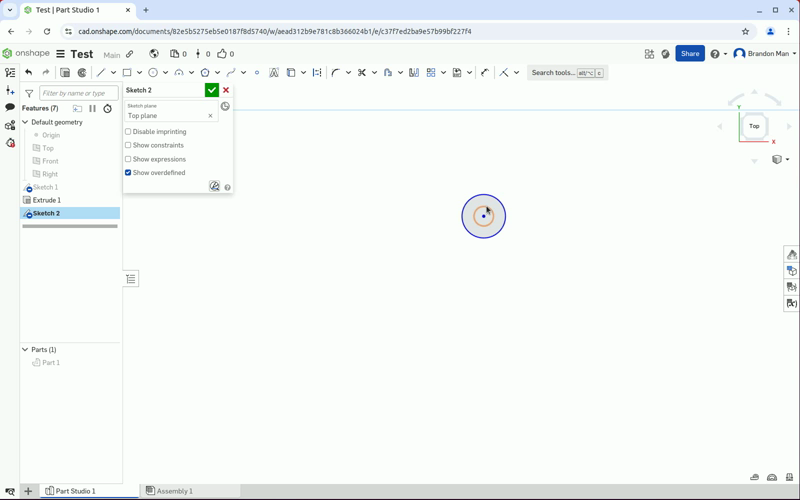
scroll(6)
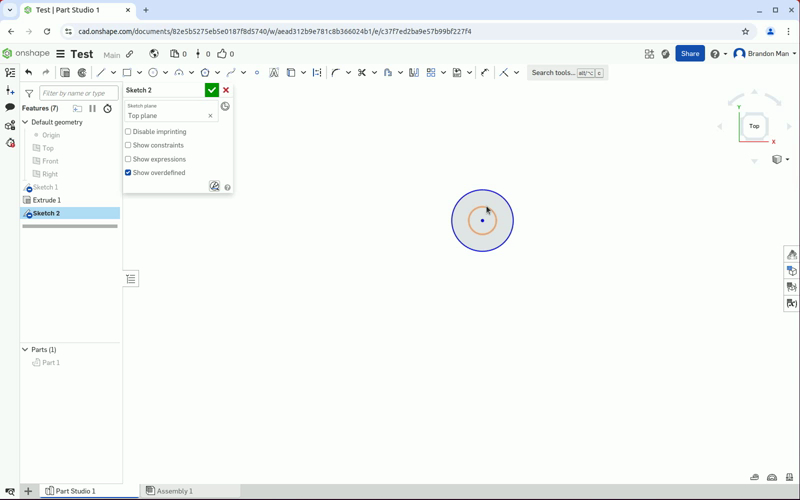
scroll(6)
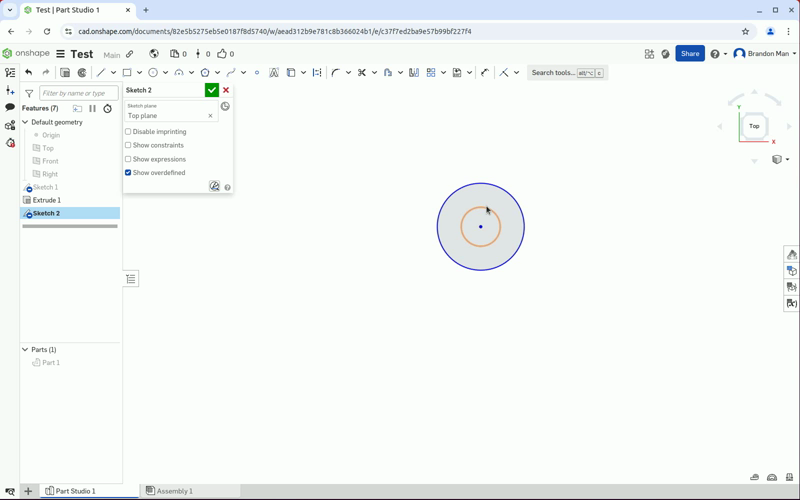
scroll(6)
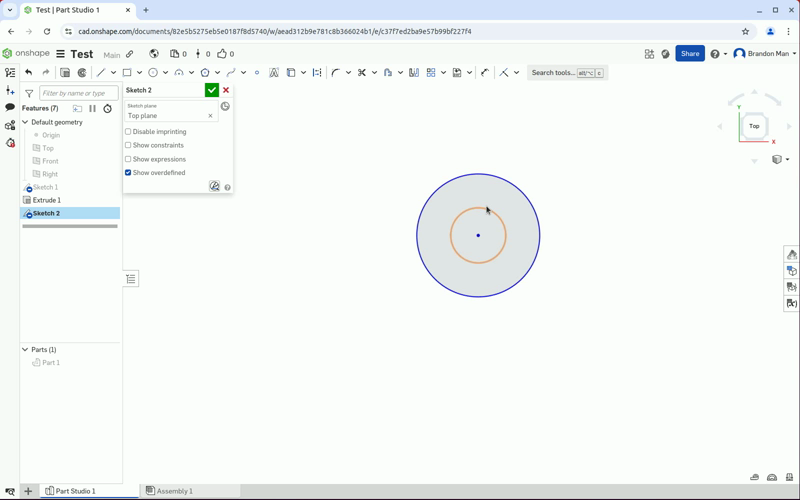
scroll(6)
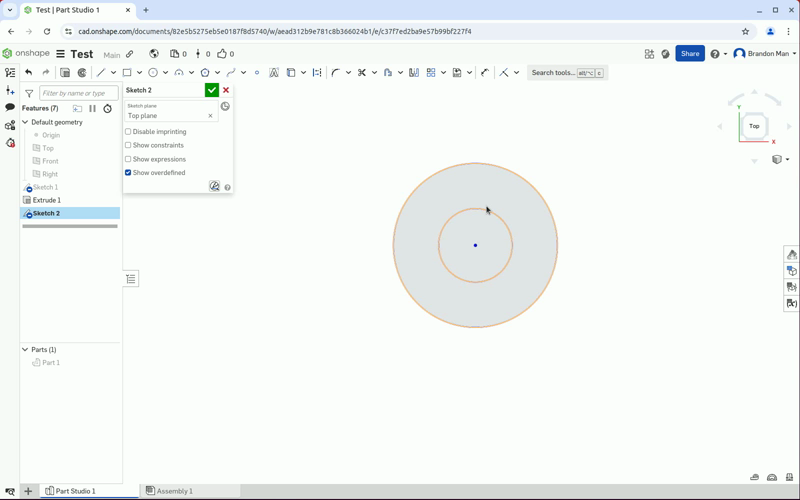
scroll(6)
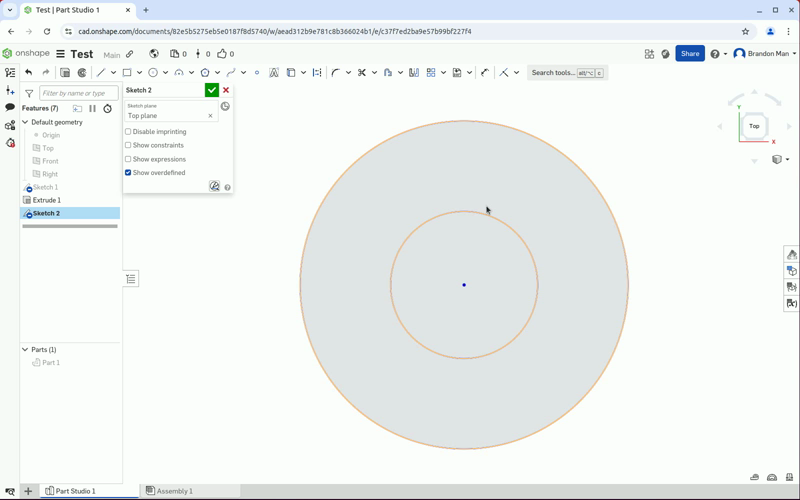
click(486, 205)
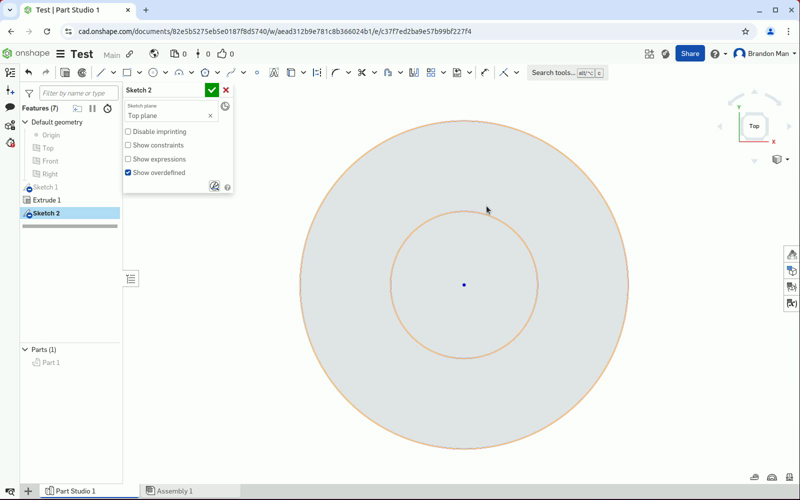
scroll(-6)
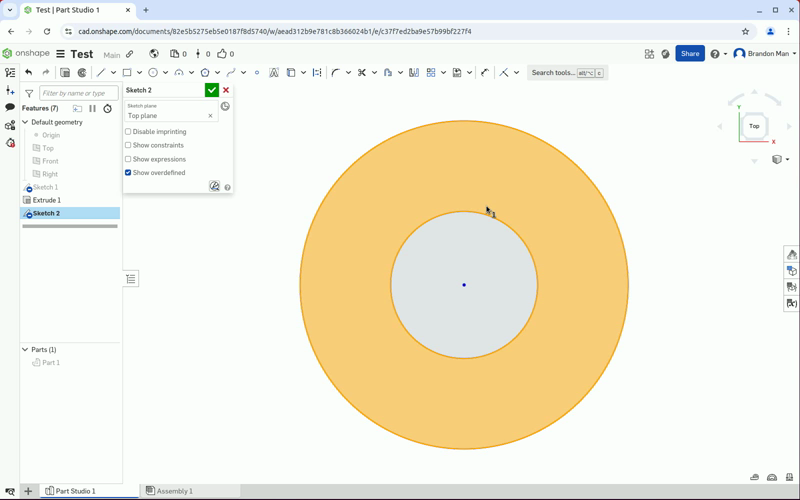
scroll(-6)
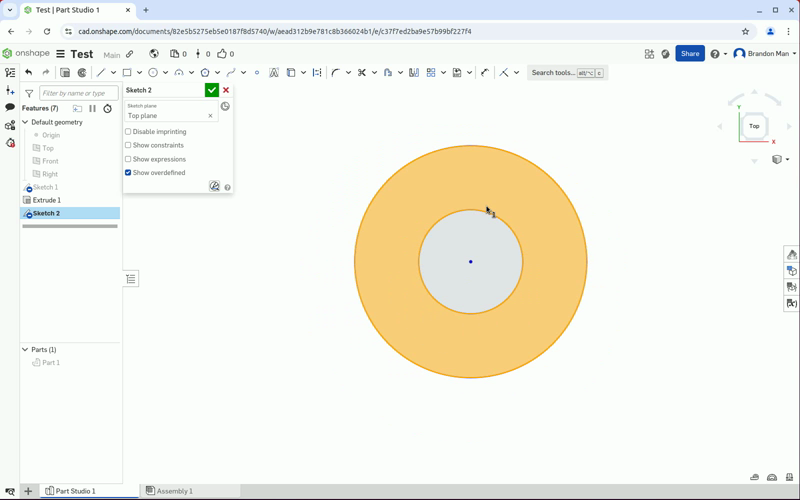
scroll(-6)
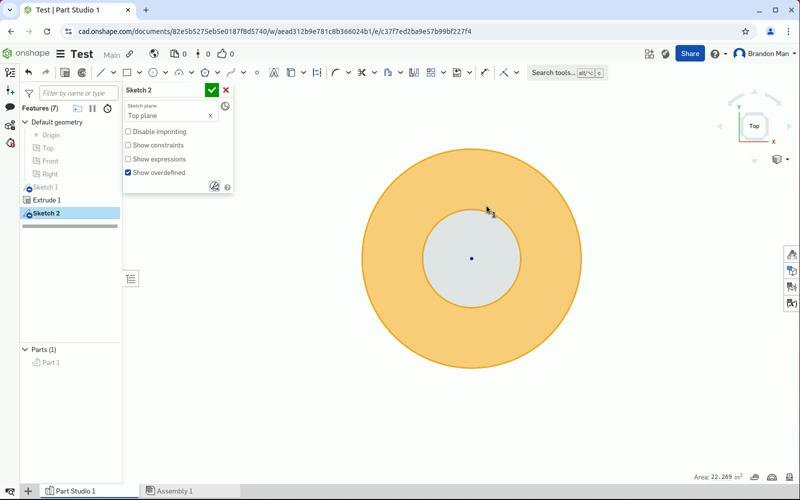
scroll(-6)
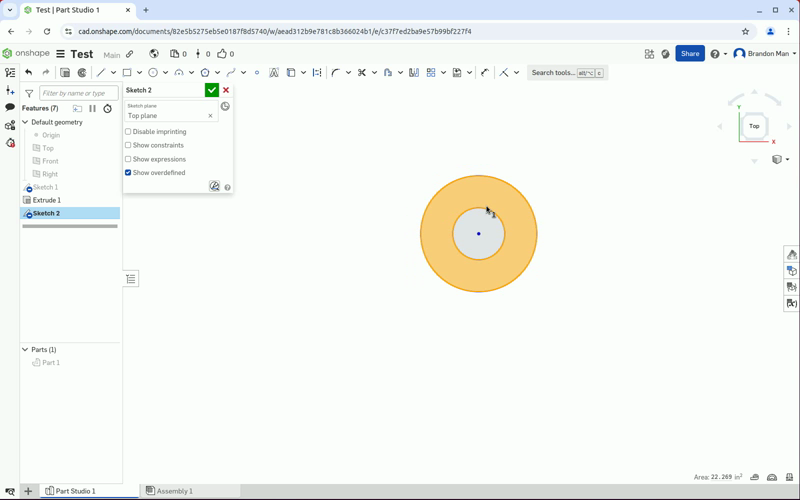
scroll(-6)
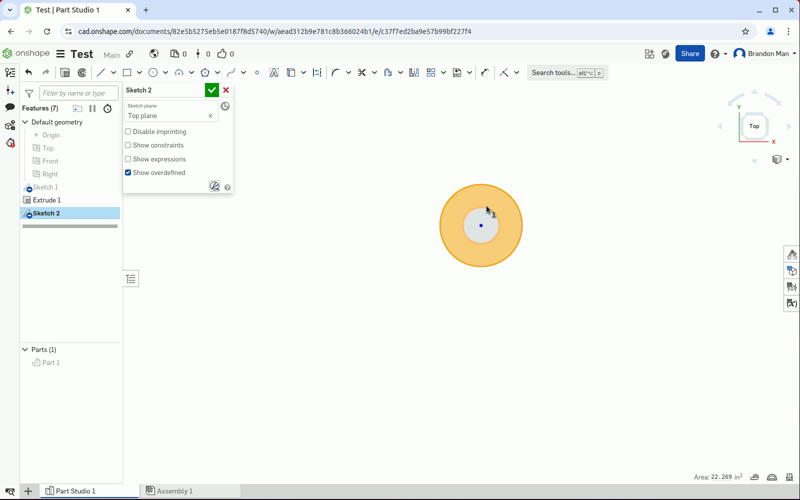
scroll(-6)
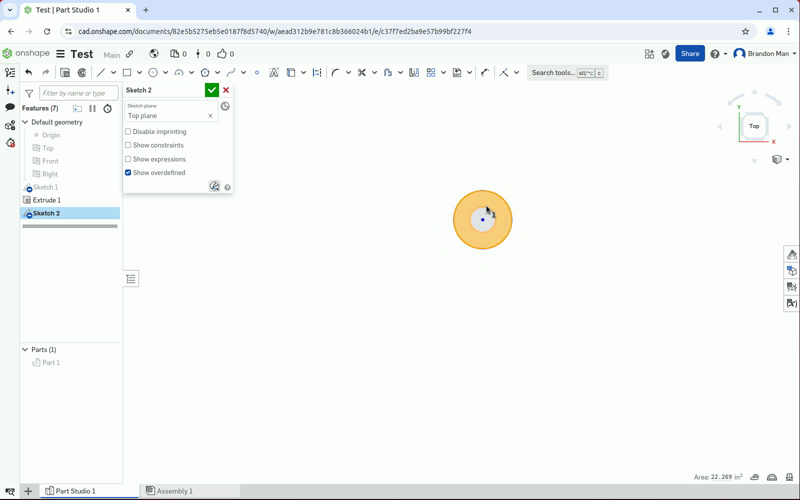
scroll(-6)
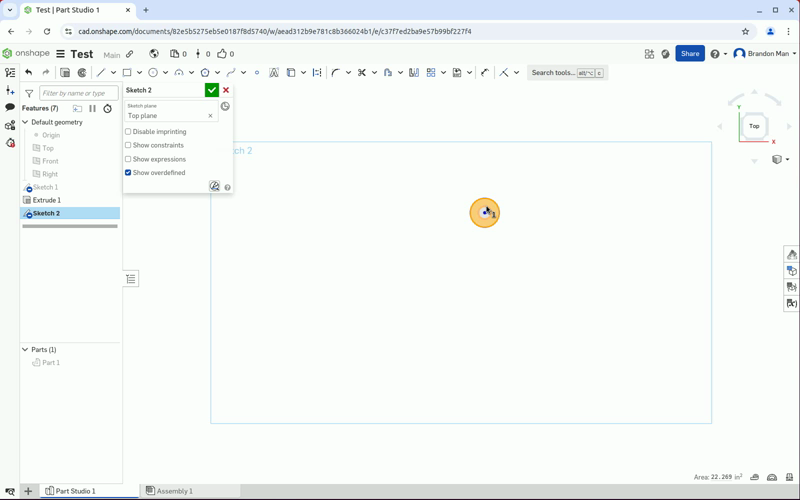
mouse_move(73, 352)
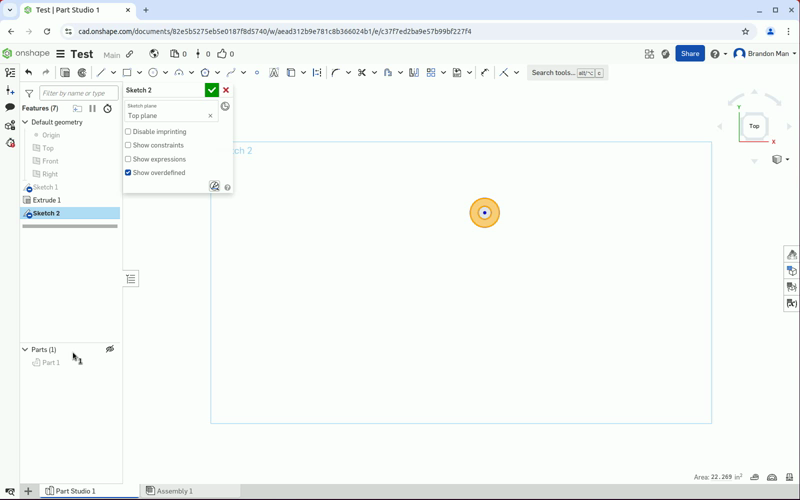
key(shift+y)
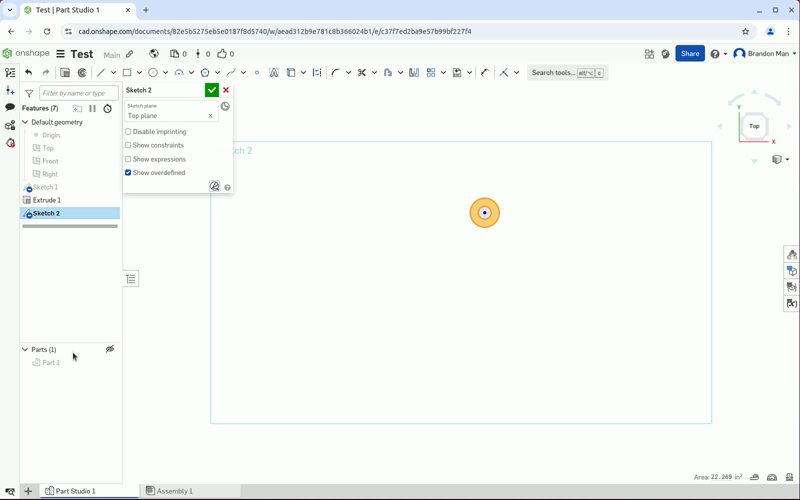
key(shift+e)
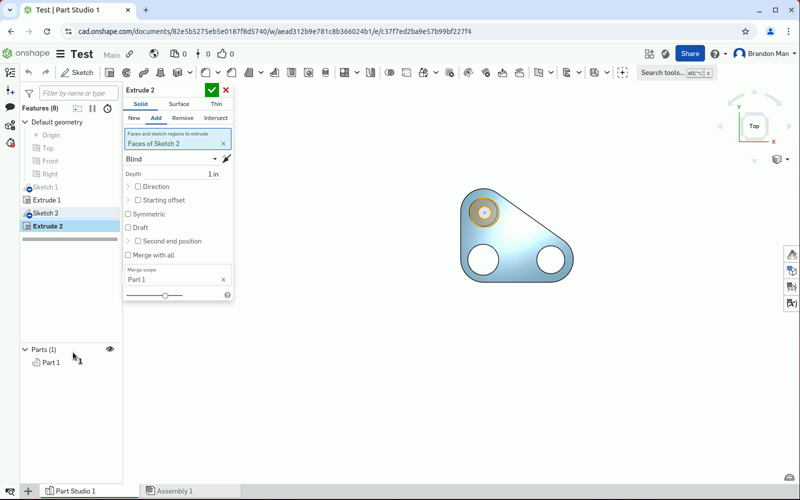
mouse_move(143, 106)
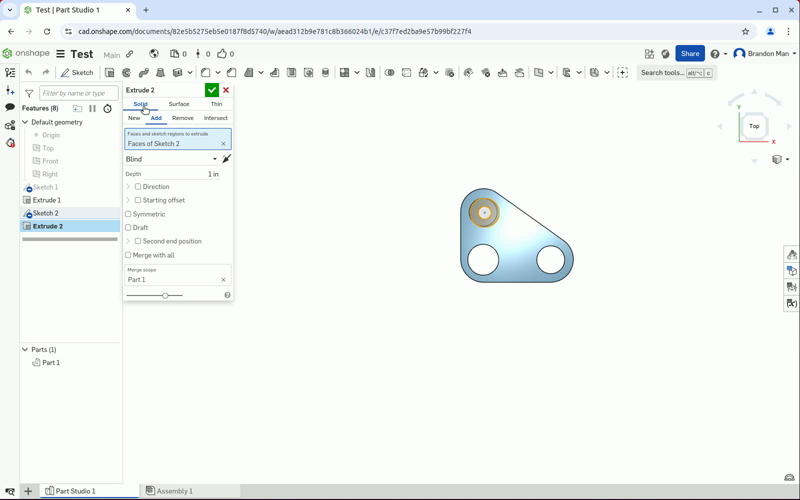
click(143, 106)
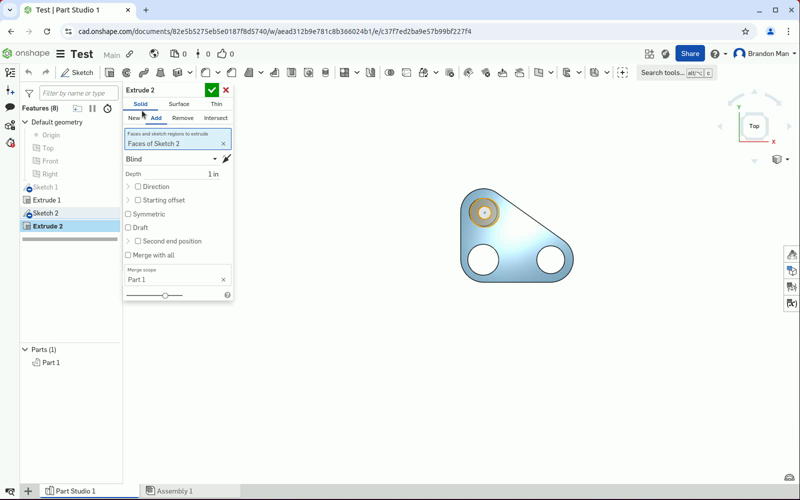
mouse_move(137, 120)
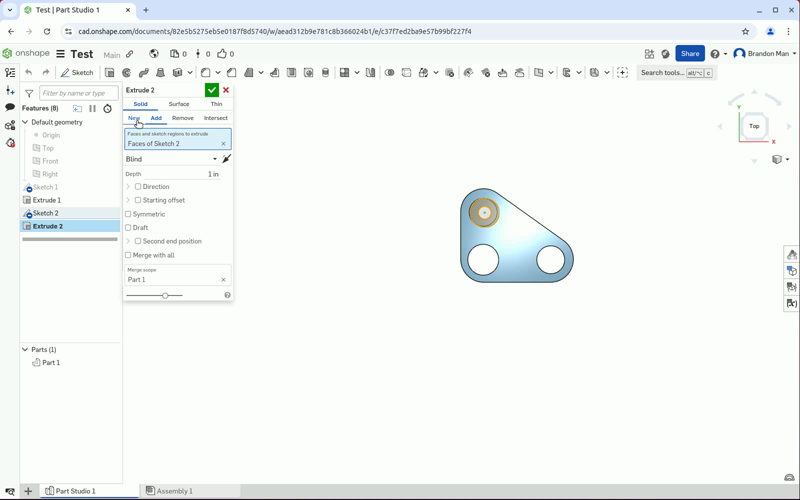
click(137, 120)
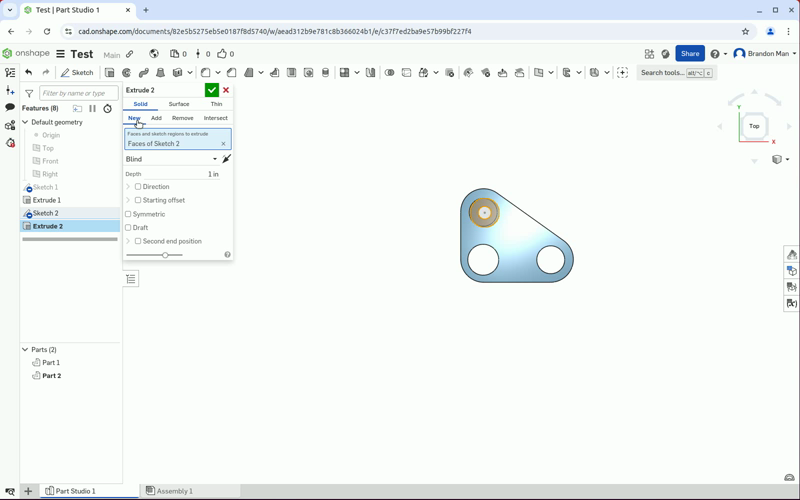
key(tab, 4)
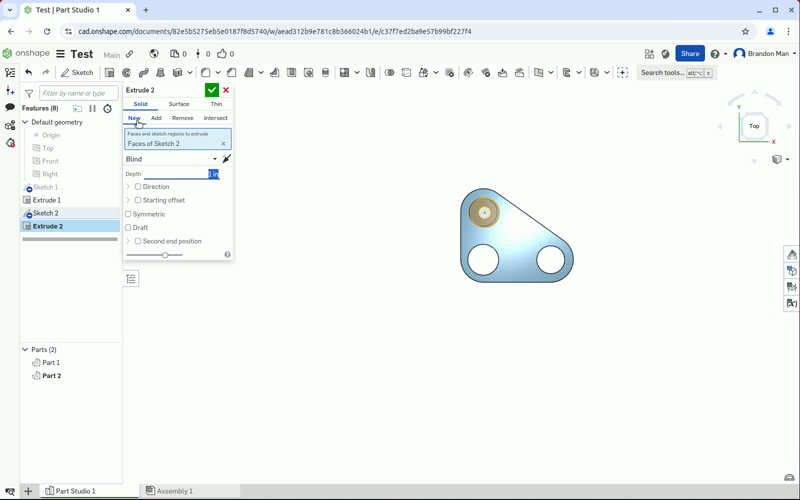
text(2.889)
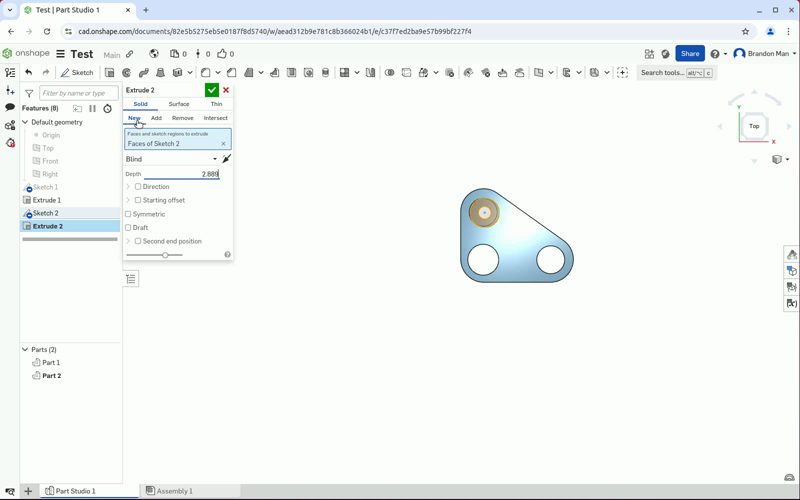
key(enter)
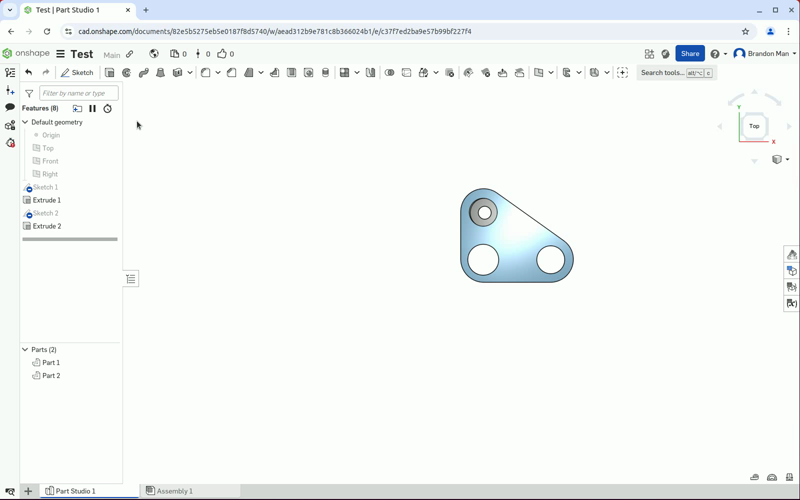
key(shift+h)
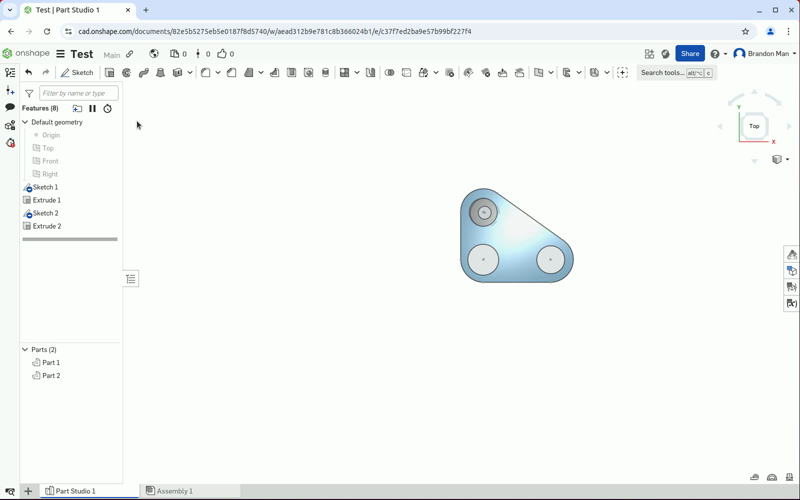
key(shift+h)
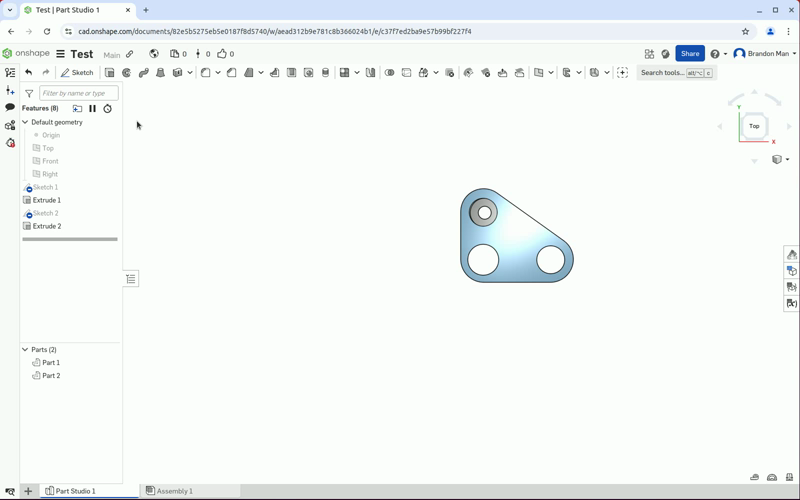
mouse_move(73, 189)
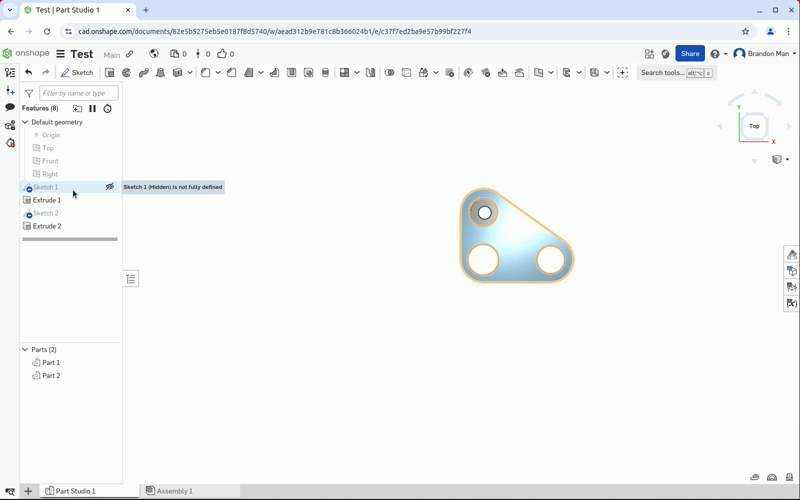
click(73, 189)
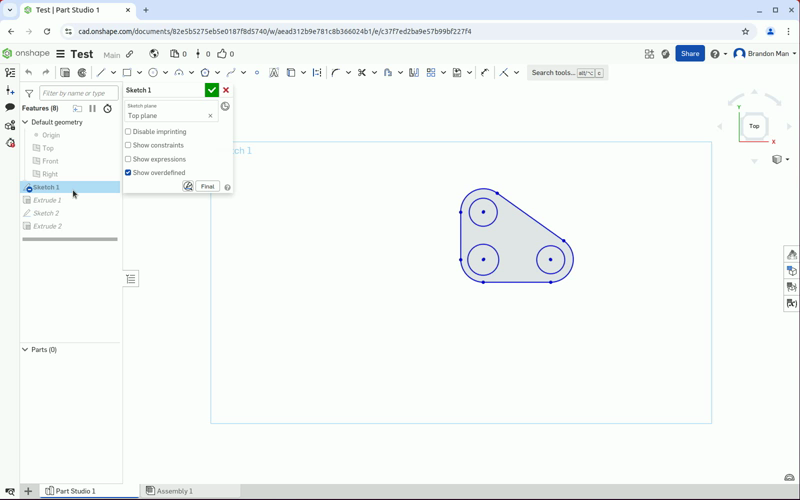
mouse_move(229, 92)
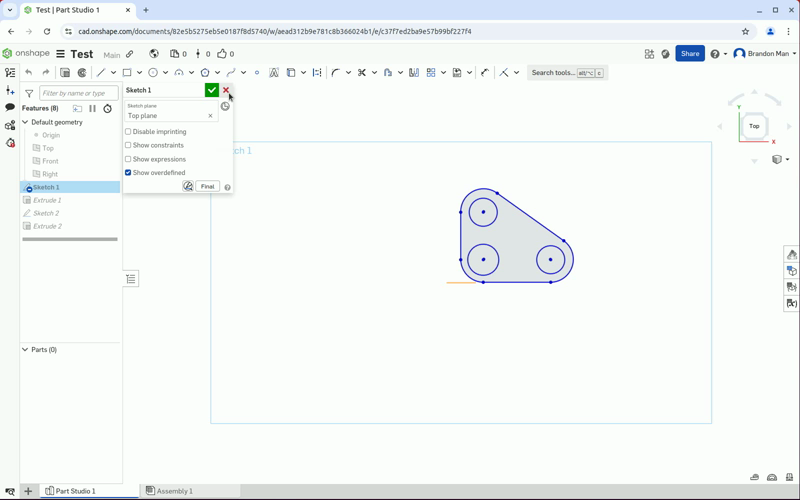
click(229, 92)
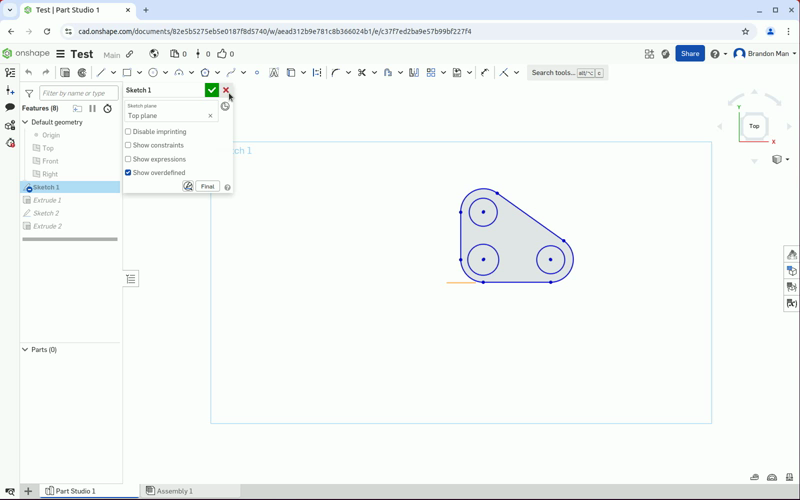
key(shift+s)
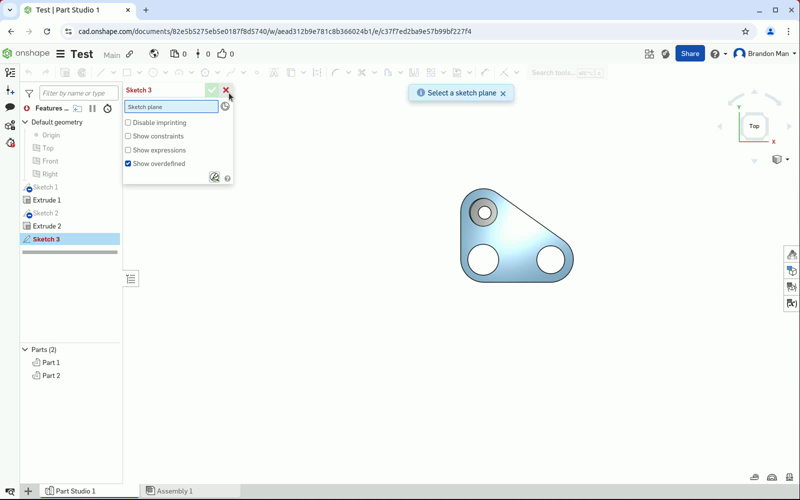
mouse_move(73, 150)
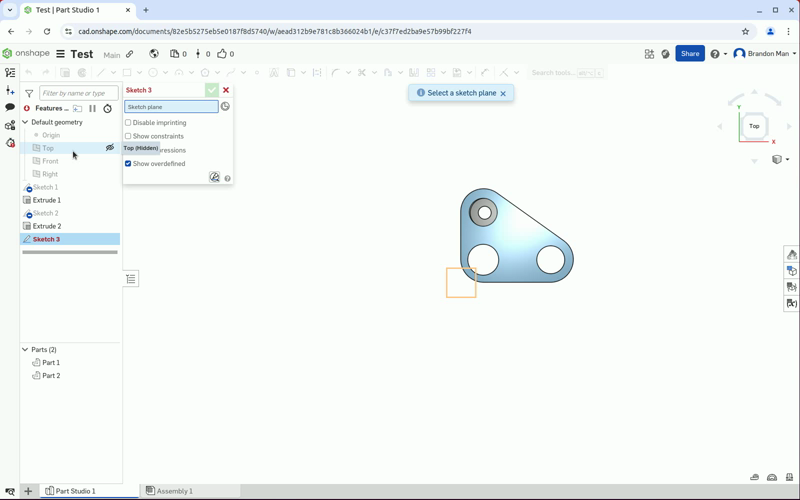
click(73, 150)
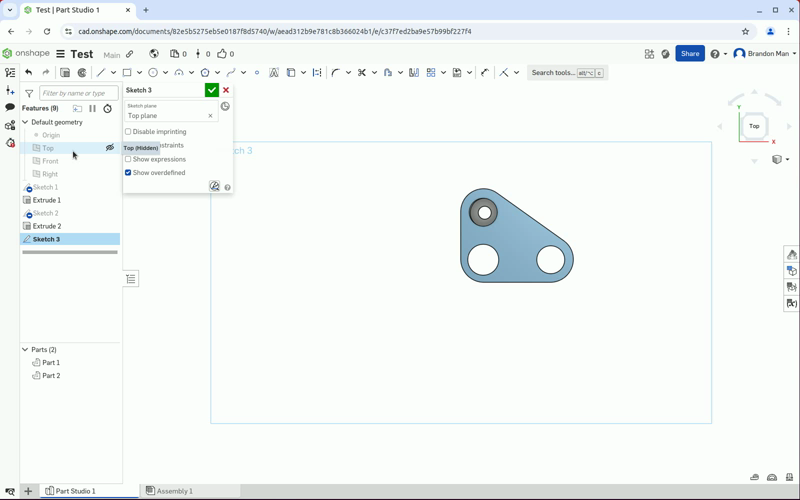
mouse_move(73, 352)
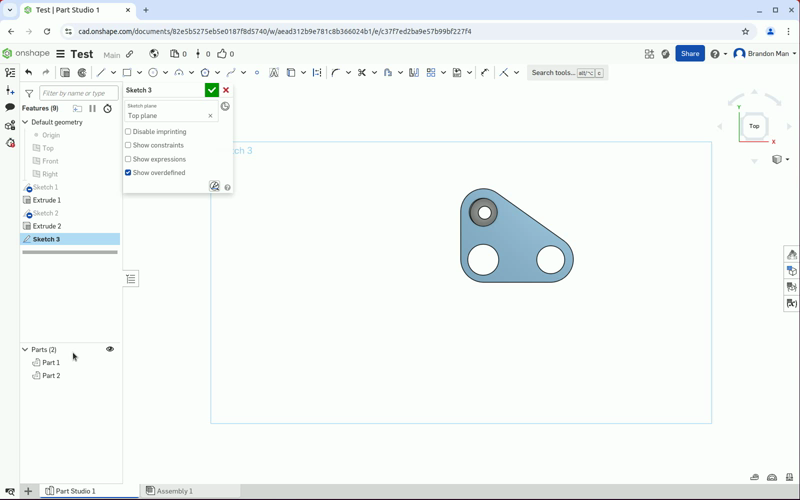
key(y)
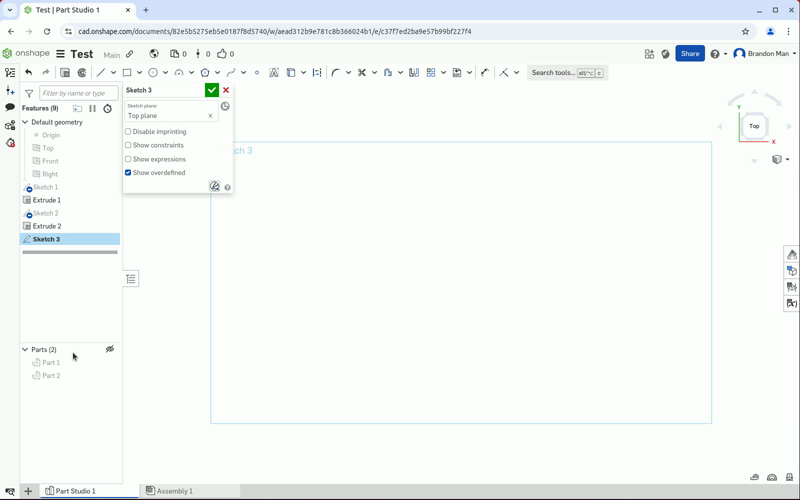
key(c)
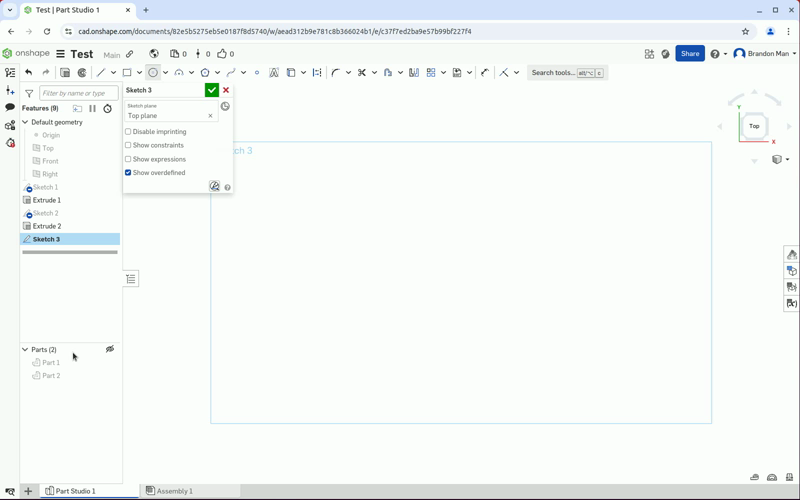
key_down(shift)
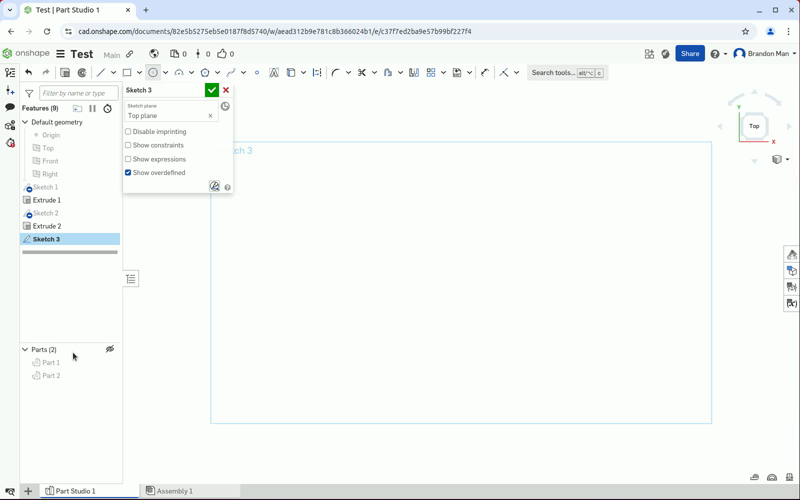
mouse_move(484, 259)
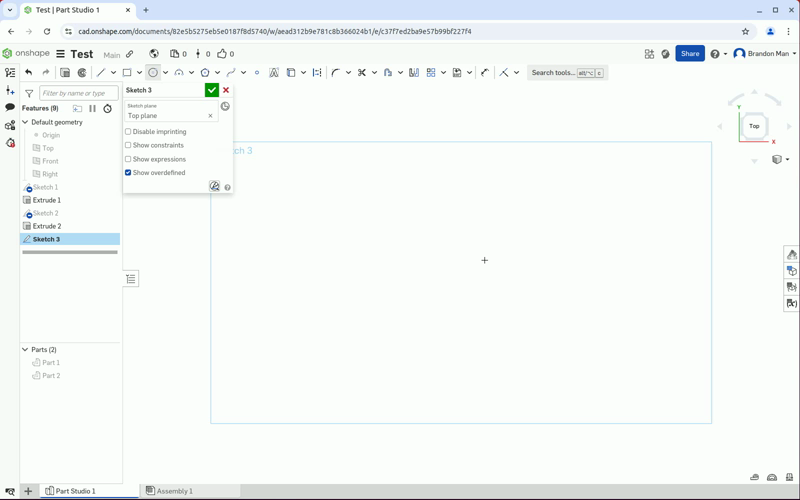
click(484, 259)
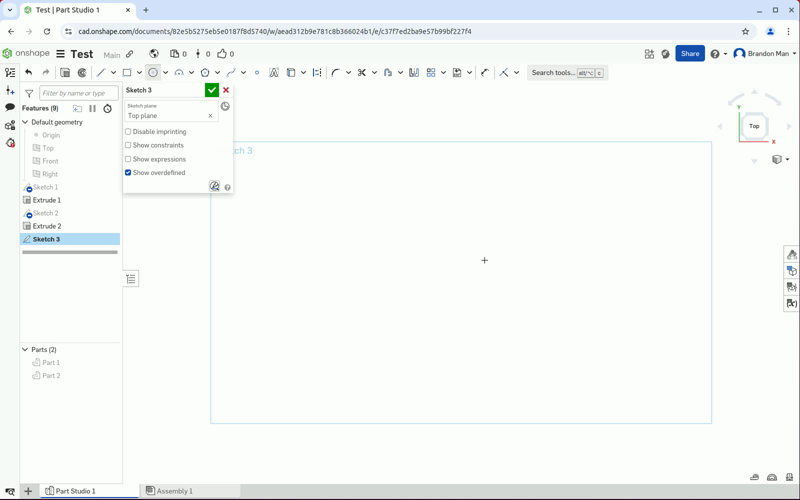
key_up(shift)
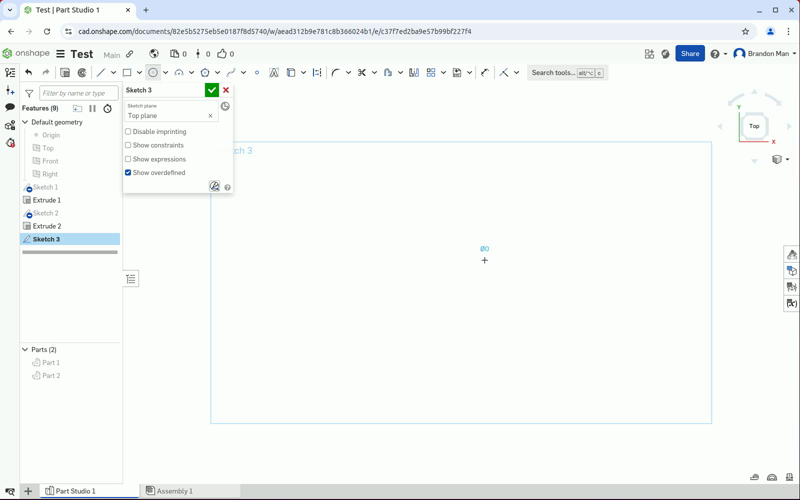
mouse_move(500, 259)
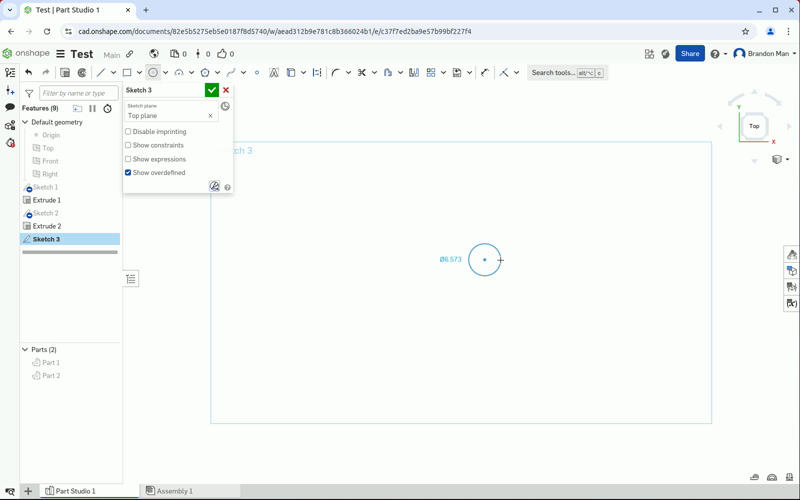
click(500, 259)
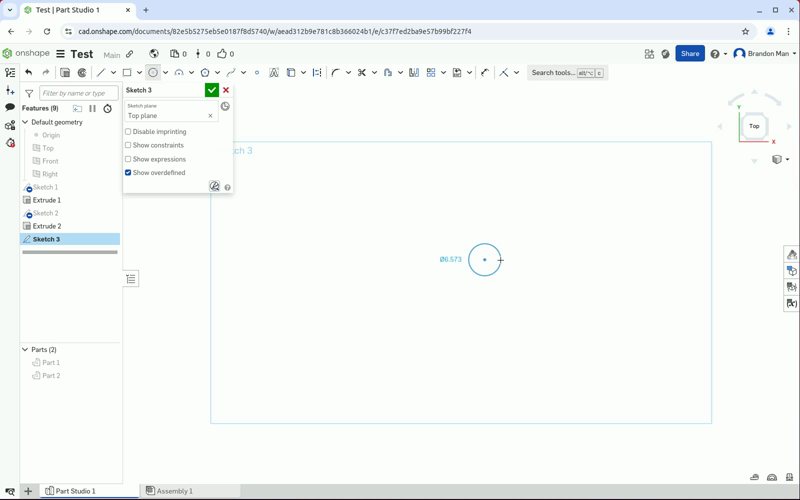
key(esc)
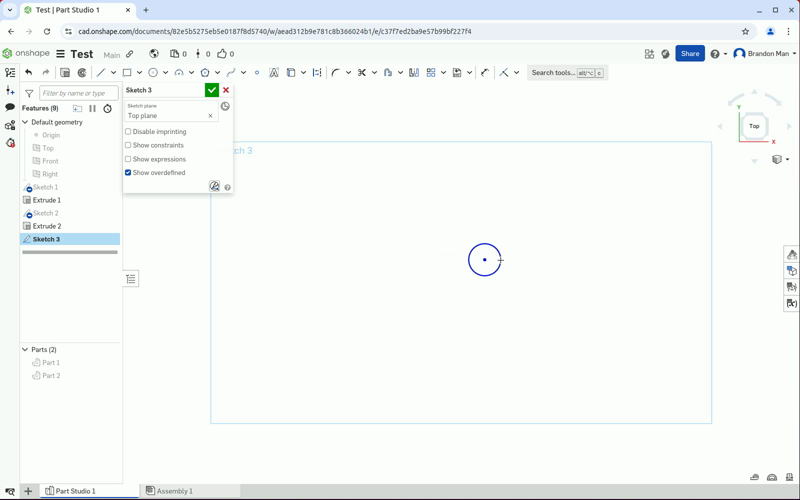
key(c)
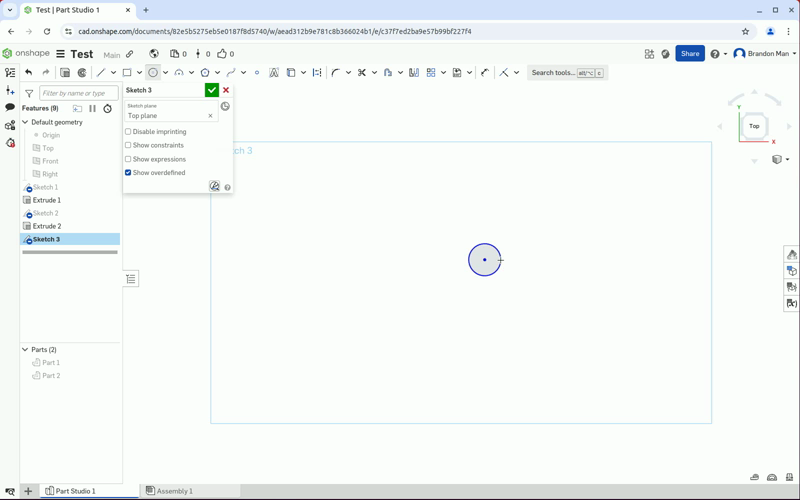
key_down(shift)
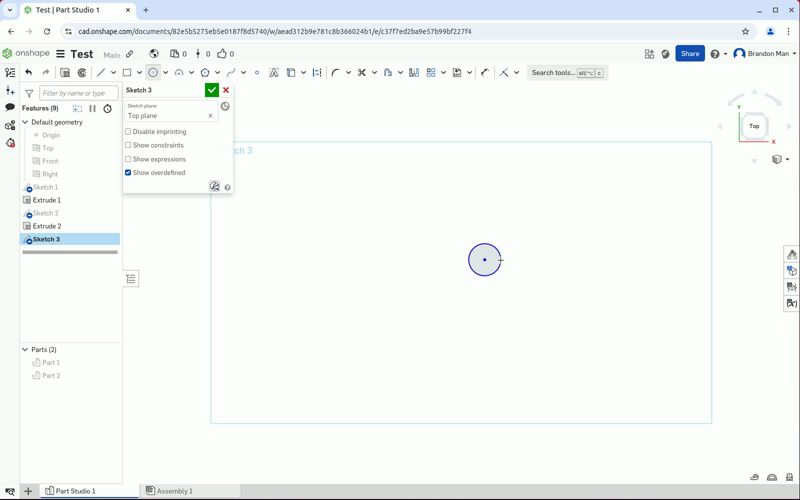
mouse_move(484, 259)
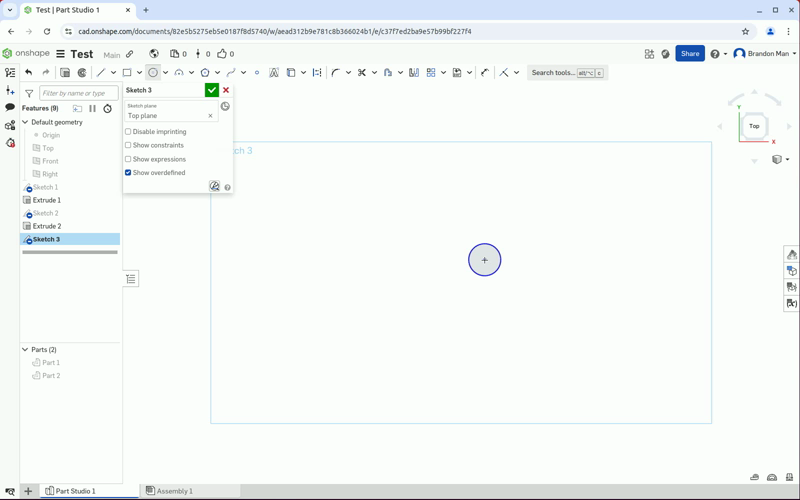
click(484, 259)
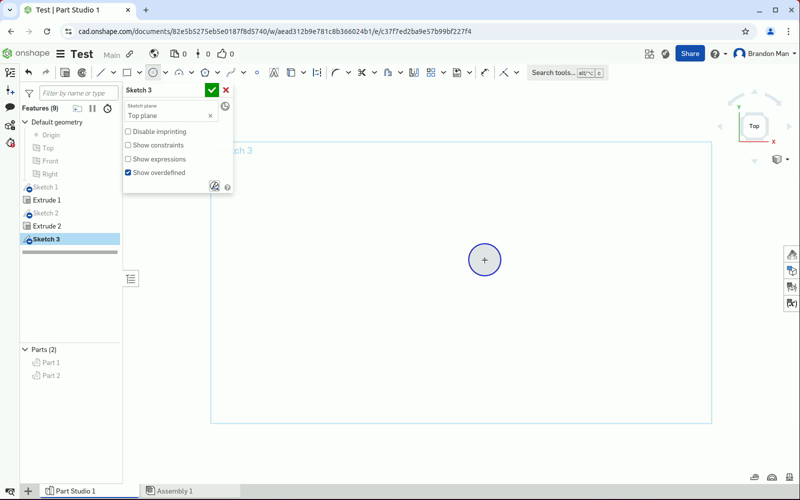
key_up(shift)
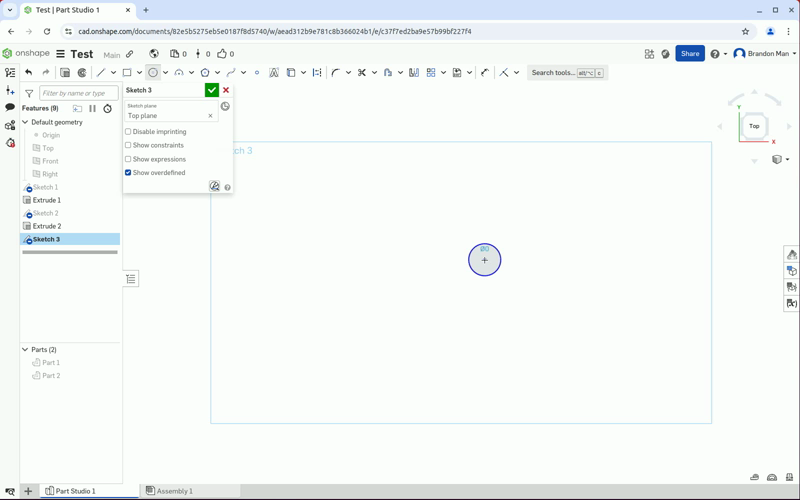
mouse_move(491, 259)
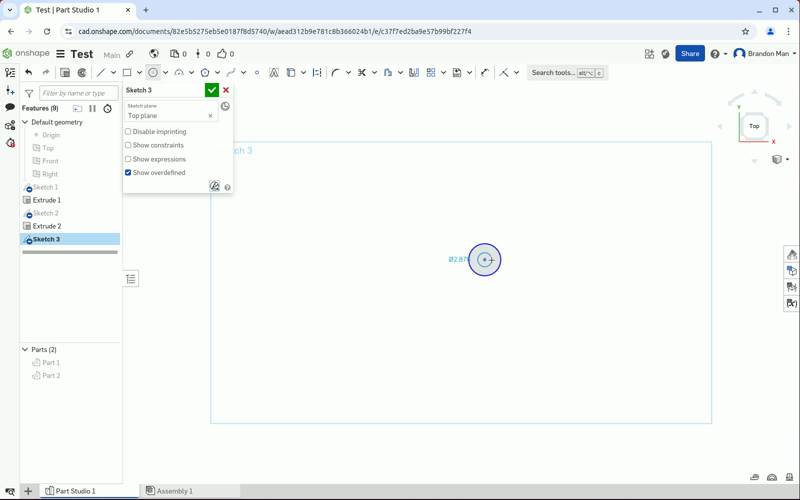
click(491, 259)
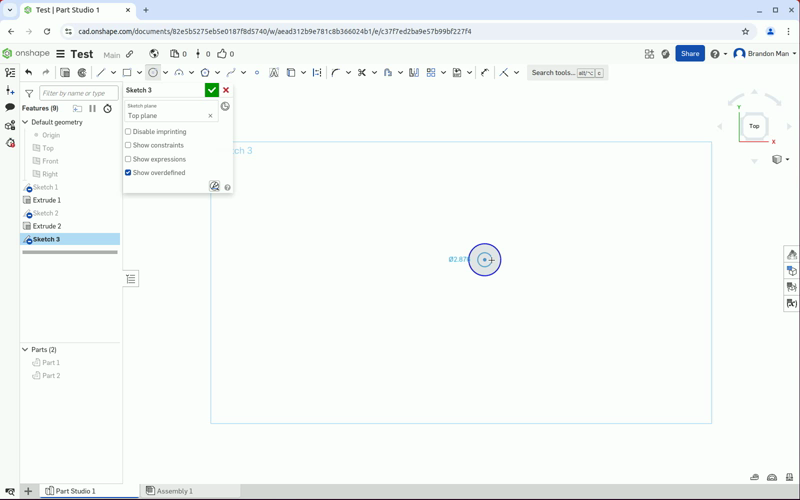
key(esc)
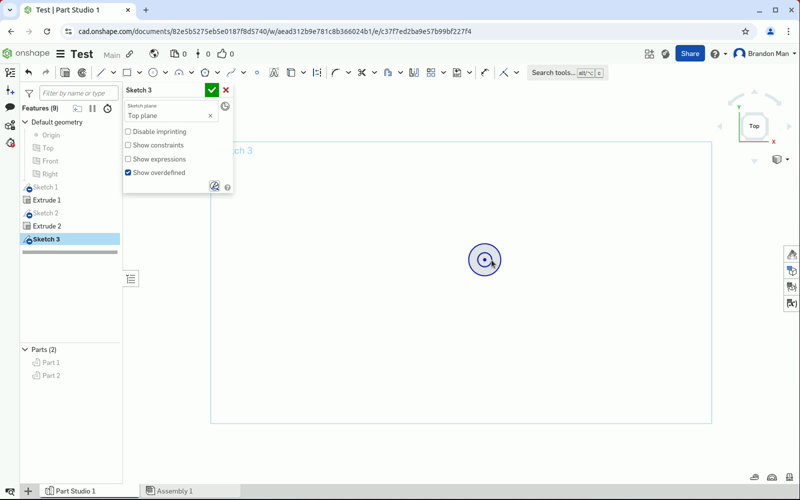
mouse_move(475, 271)
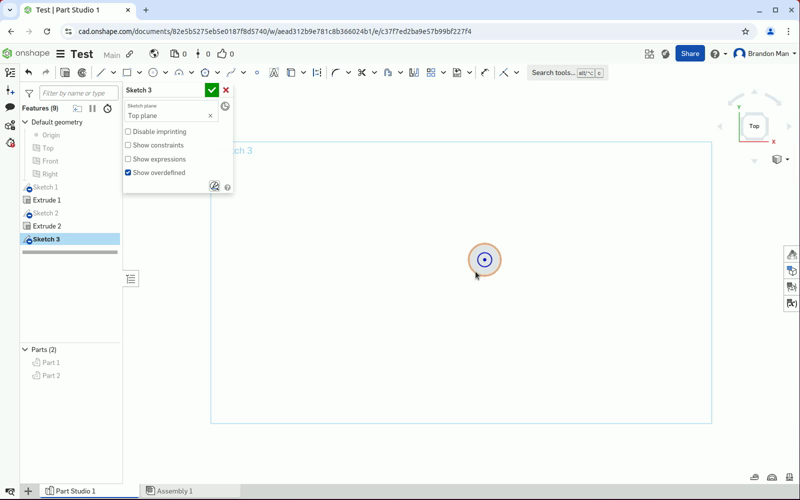
scroll(6)
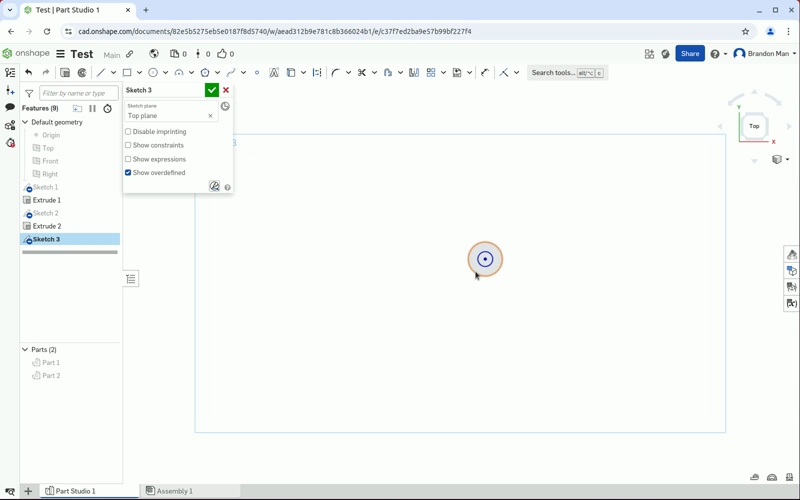
scroll(6)
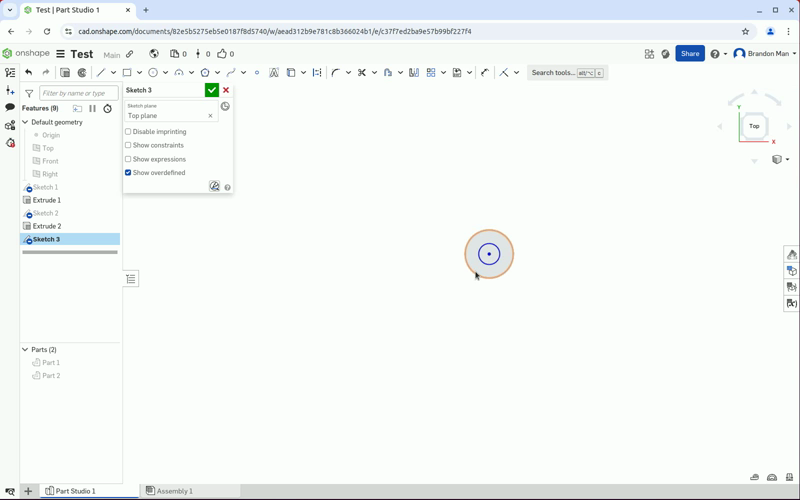
scroll(6)
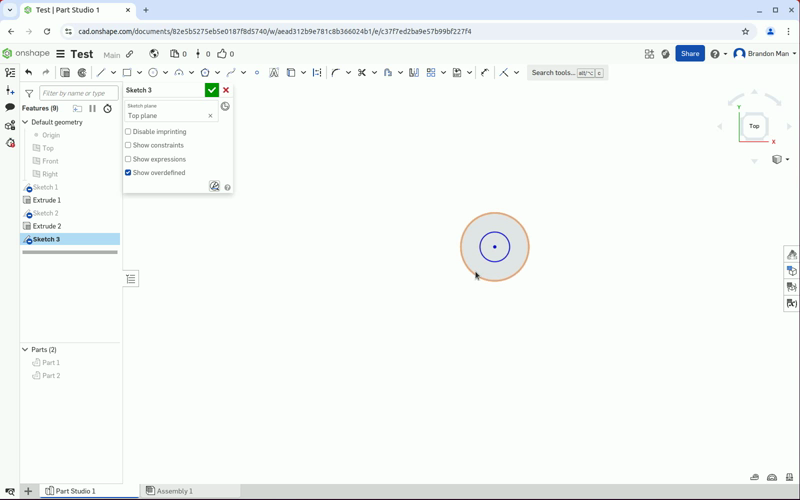
scroll(6)
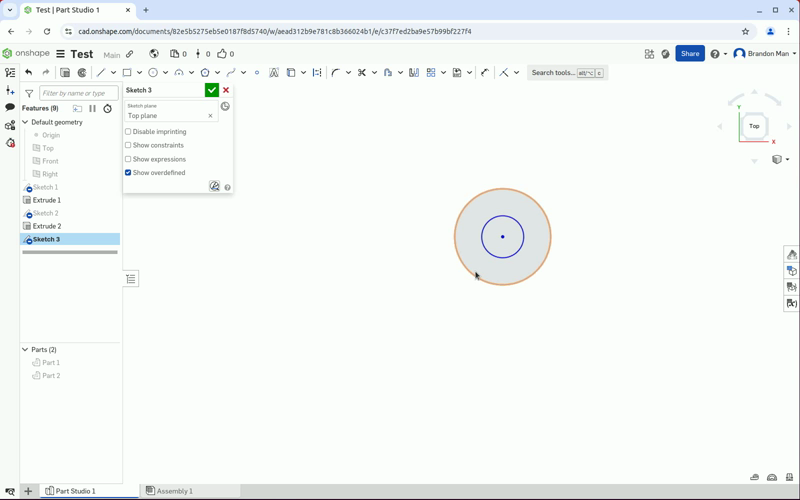
scroll(6)
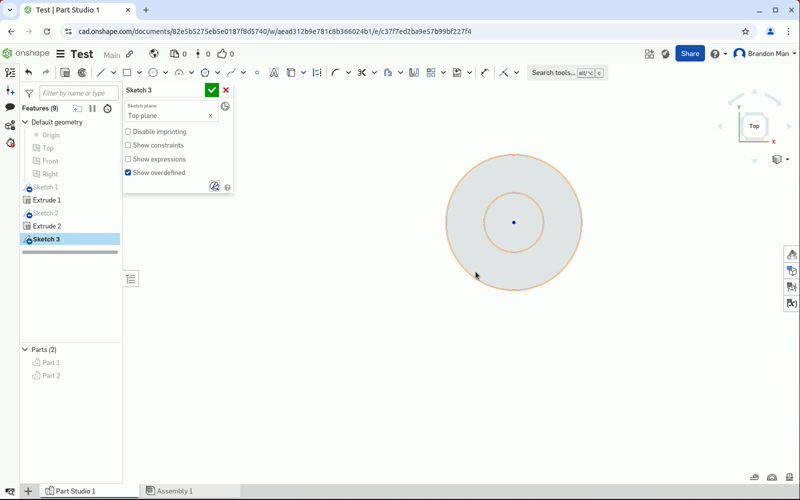
scroll(6)
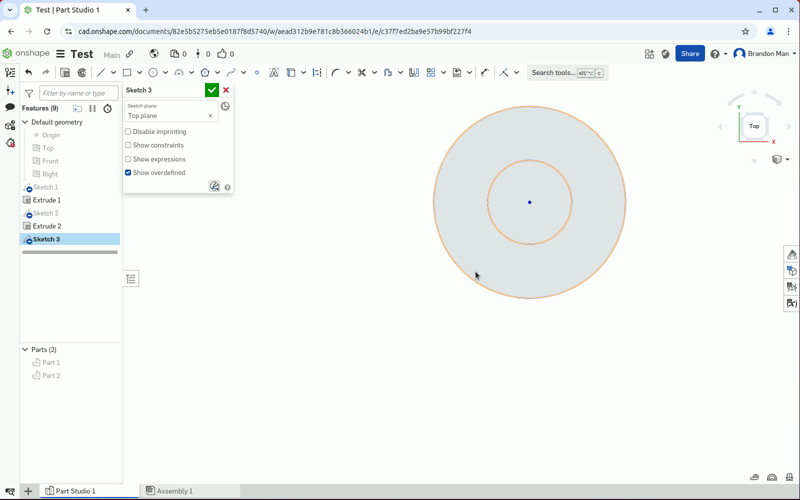
scroll(6)
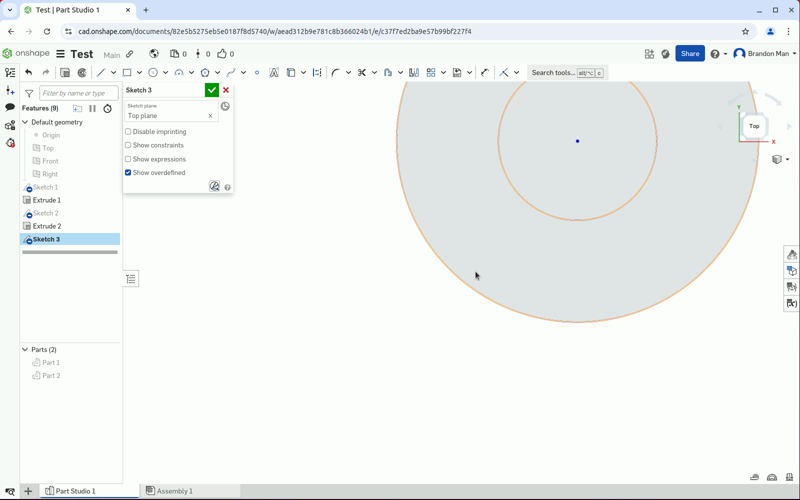
click(475, 271)
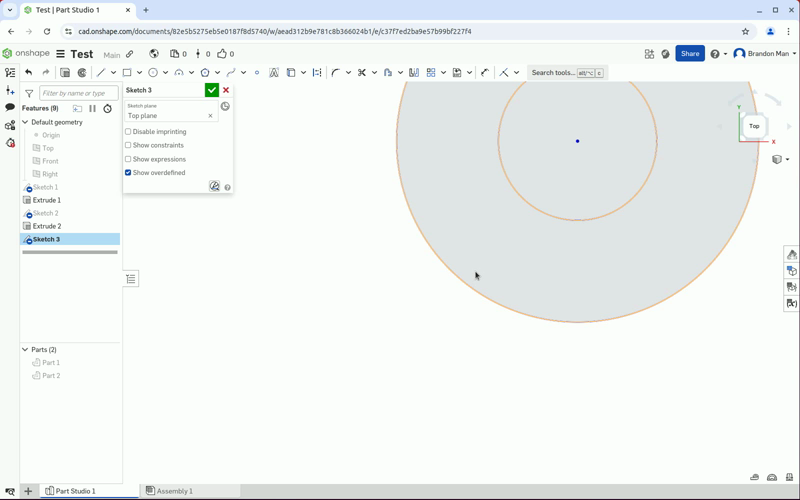
scroll(-6)
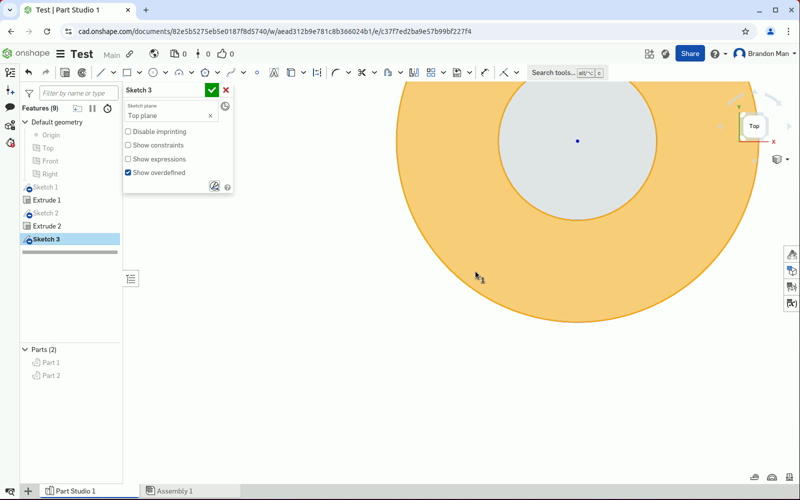
scroll(-6)
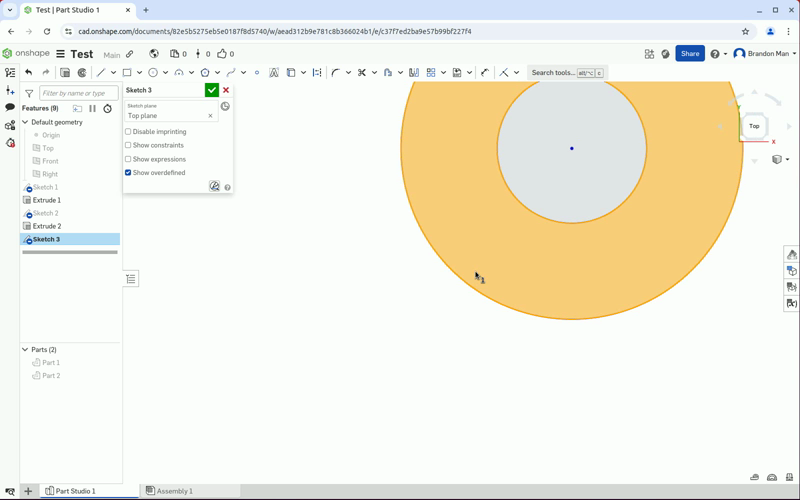
scroll(-6)
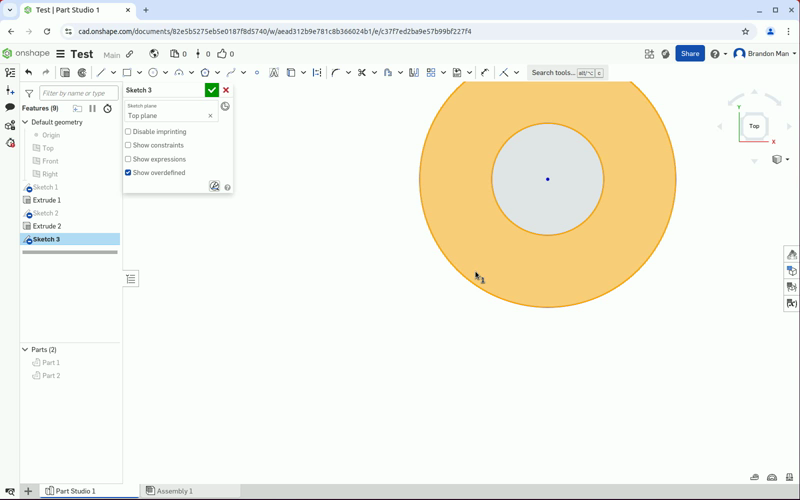
scroll(-6)
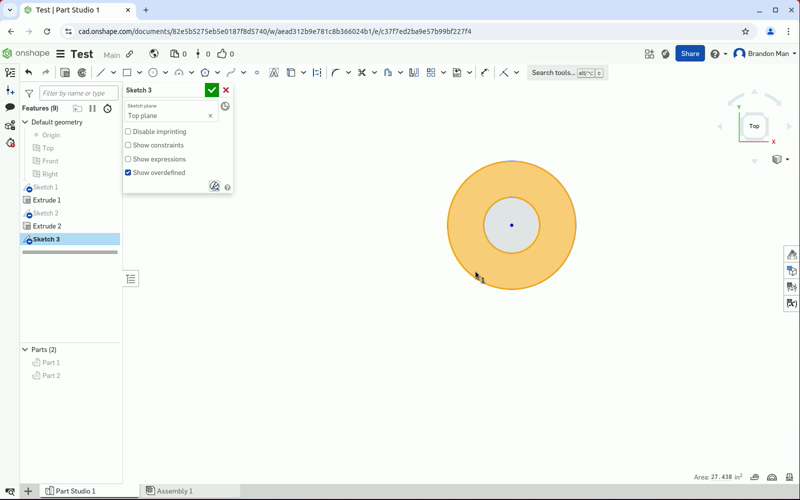
scroll(-6)
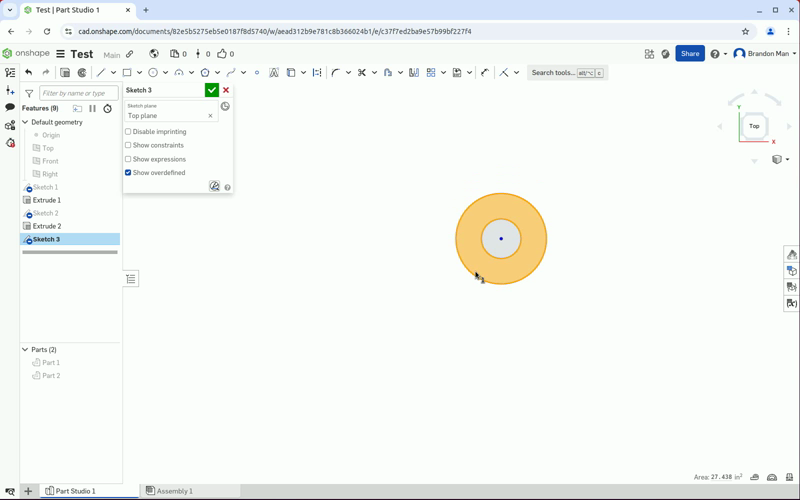
scroll(-6)
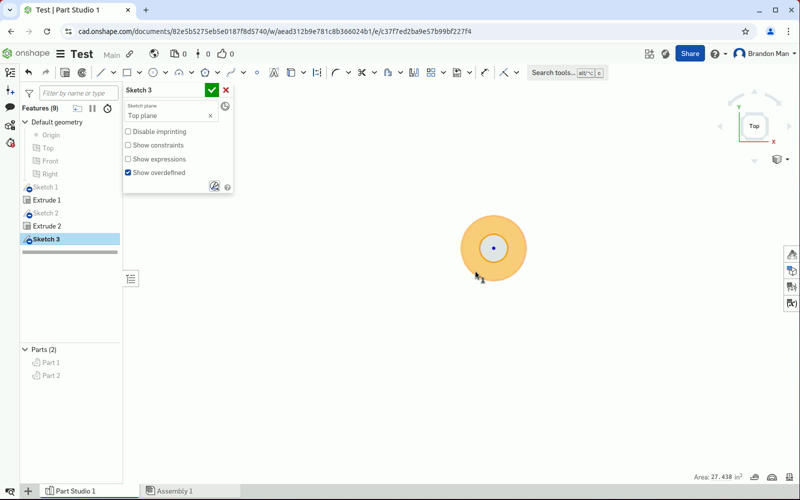
scroll(-6)
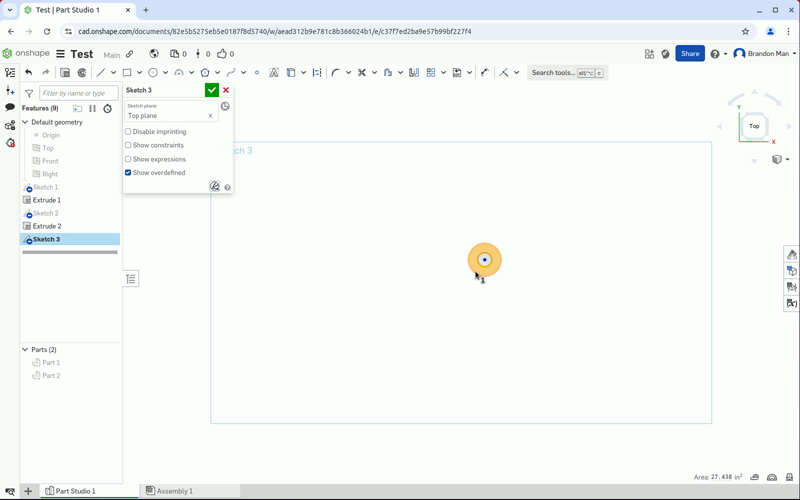
mouse_move(73, 352)
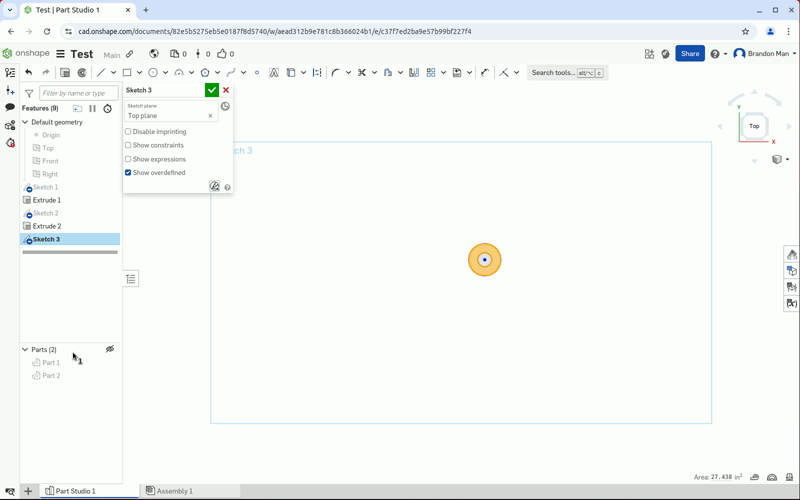
key(shift+y)
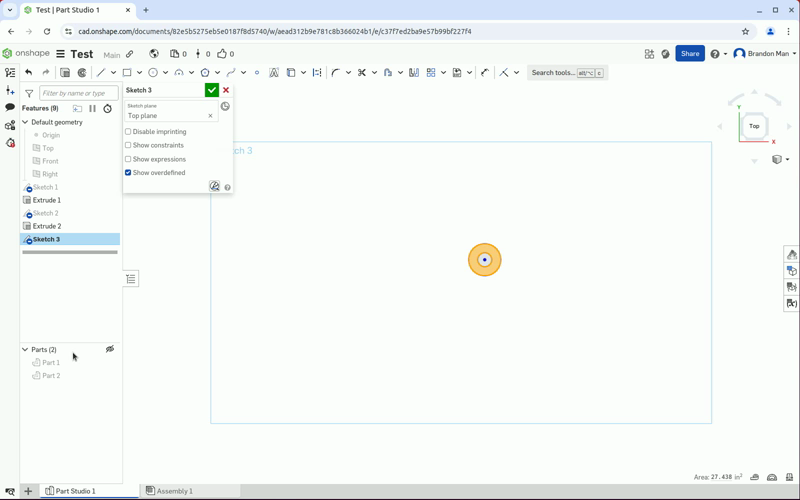
key(shift+e)
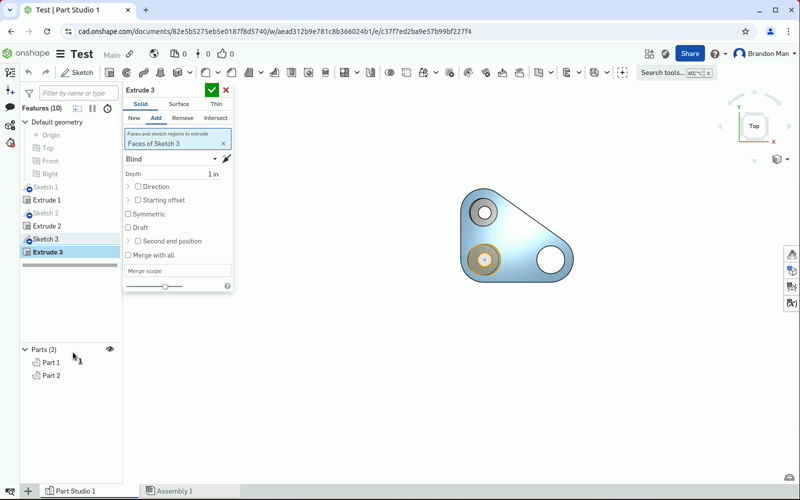
mouse_move(143, 106)
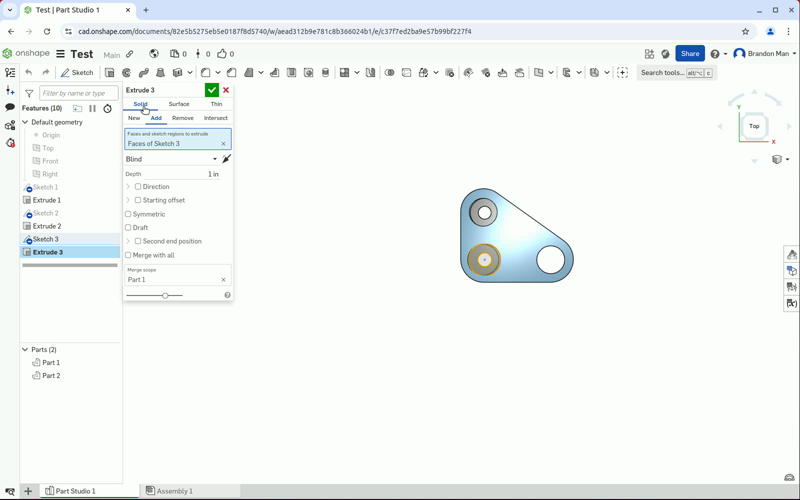
click(143, 106)
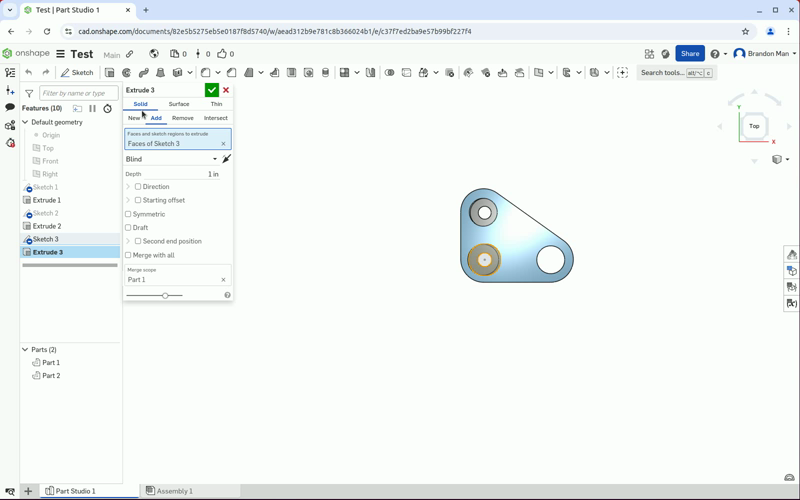
mouse_move(137, 120)
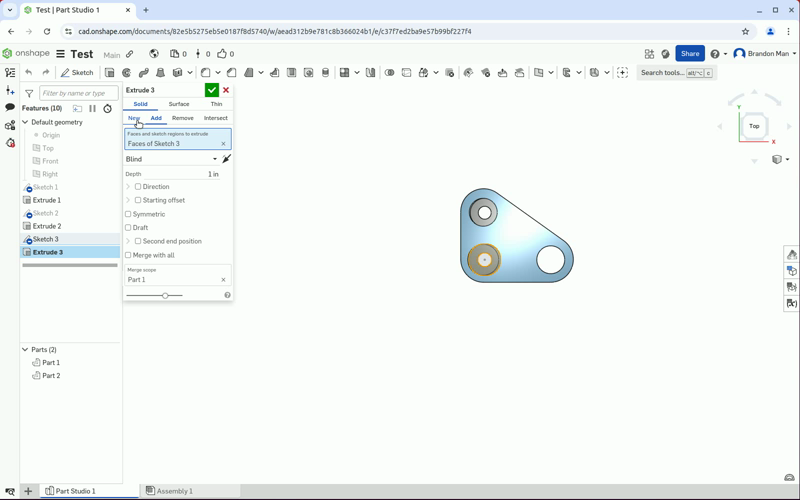
click(137, 120)
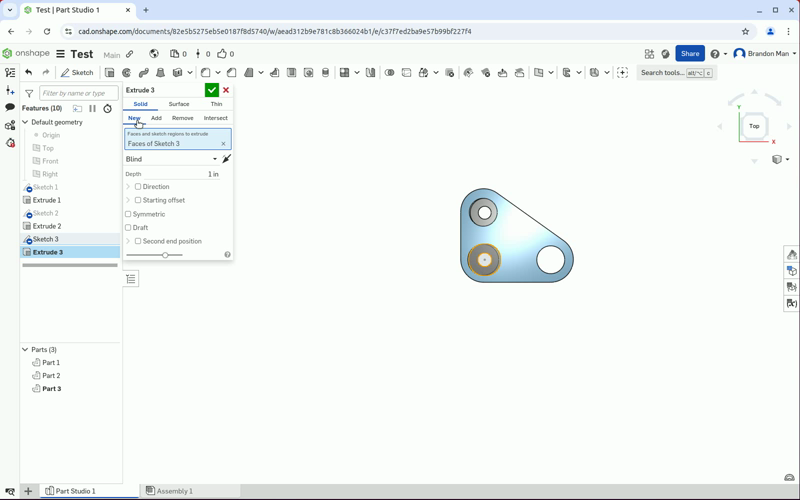
key(tab, 4)
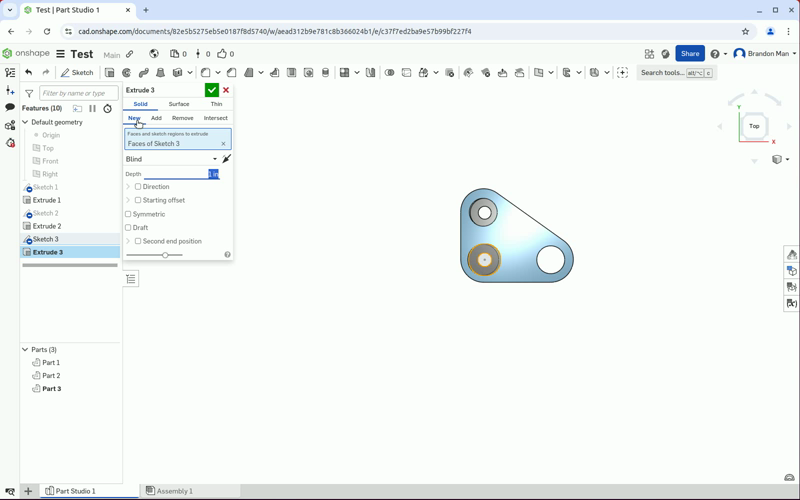
text(2.889)
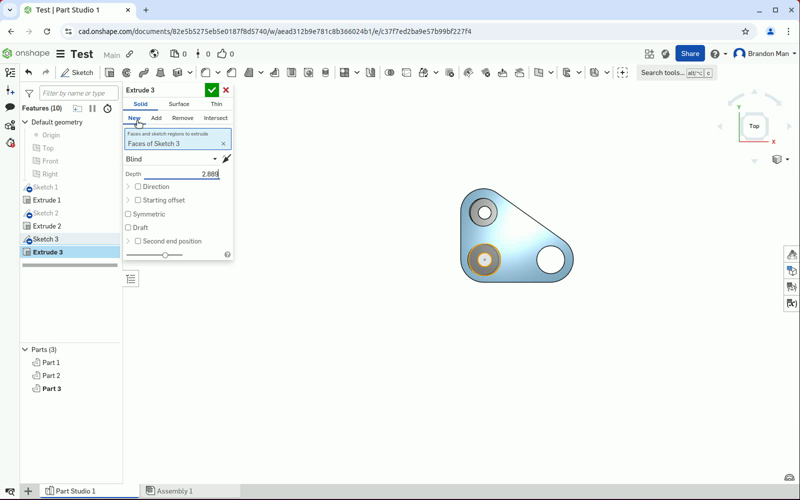
key(enter)
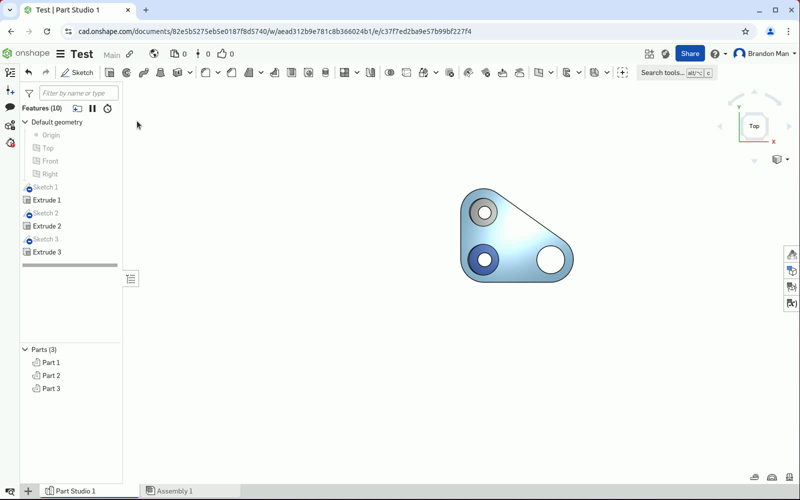
key(shift+h)
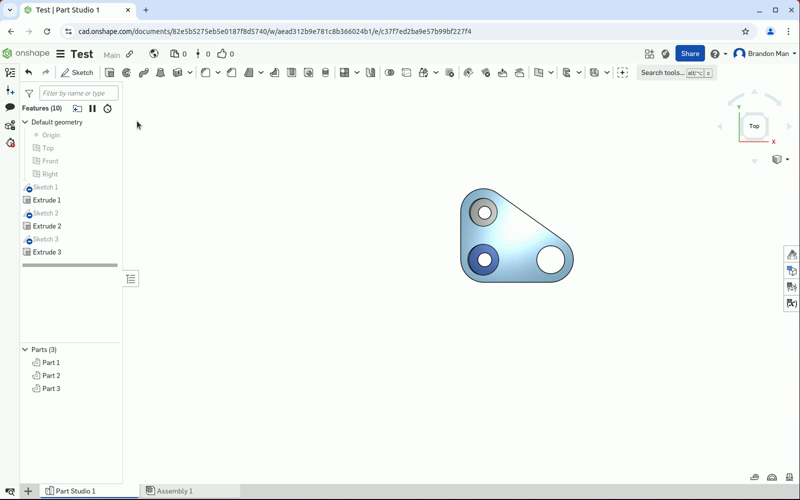
key(shift+h)
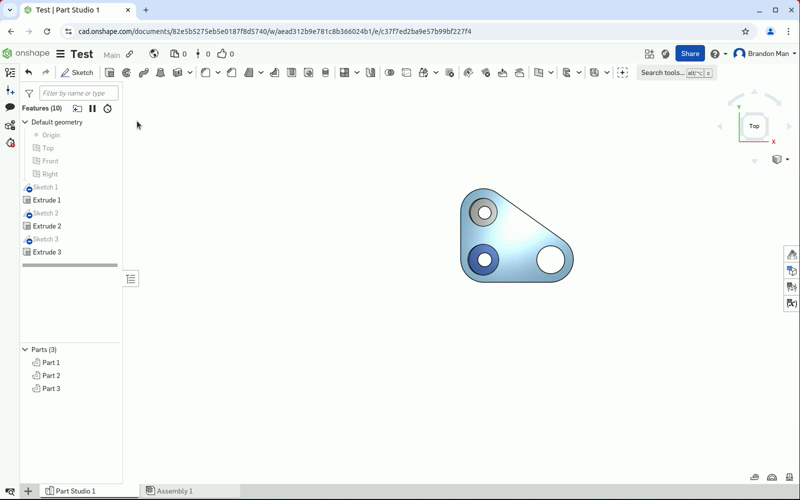
mouse_move(73, 189)
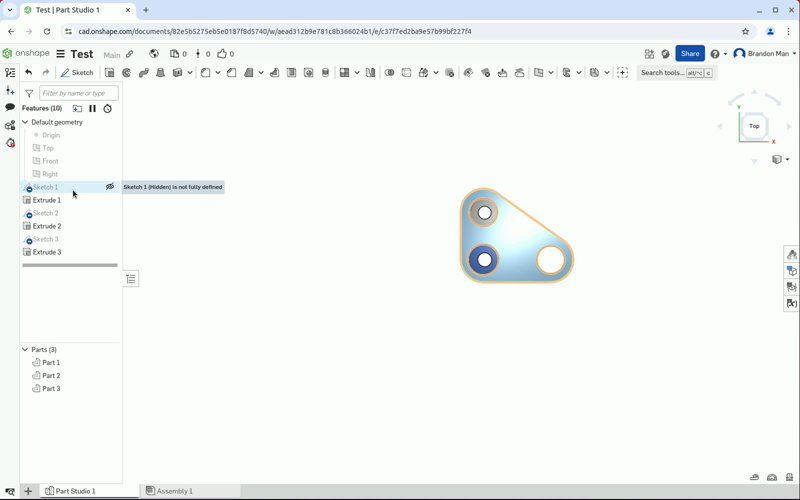
click(73, 189)
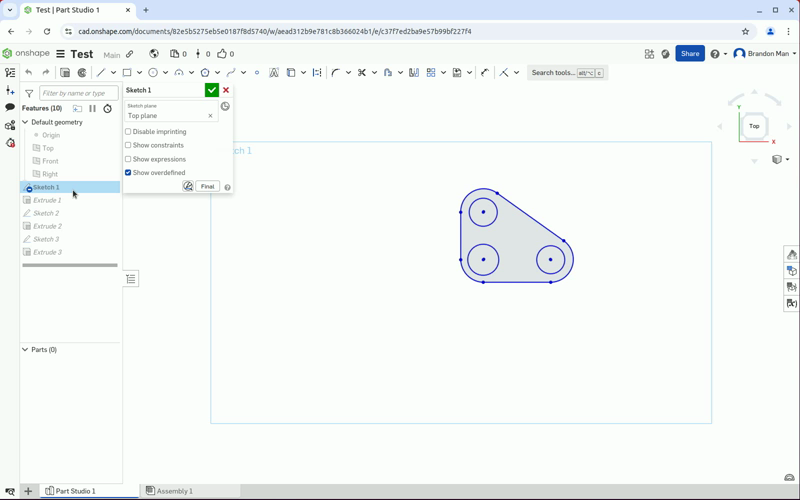
mouse_move(229, 92)
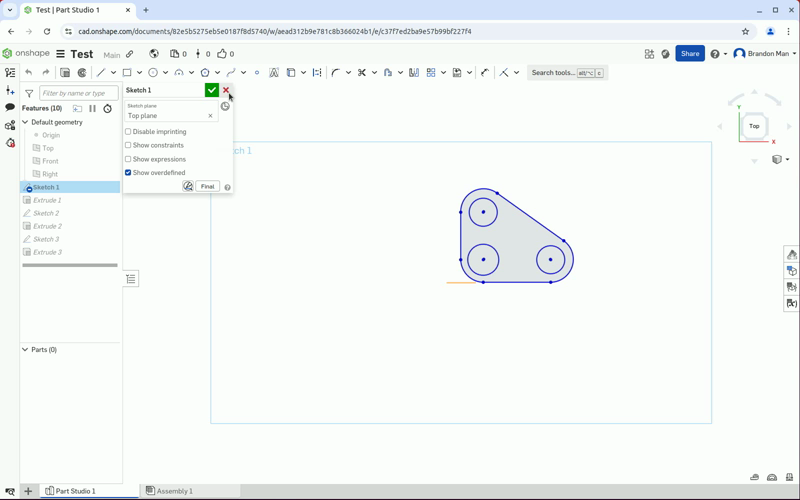
click(229, 92)
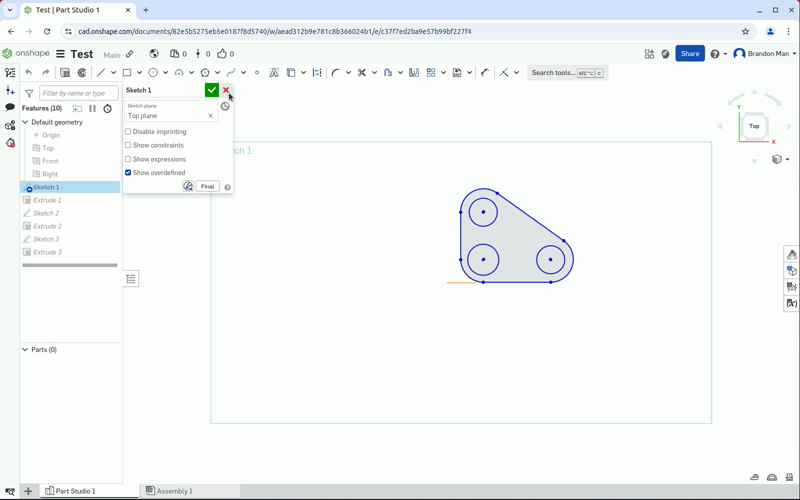
key(shift+s)
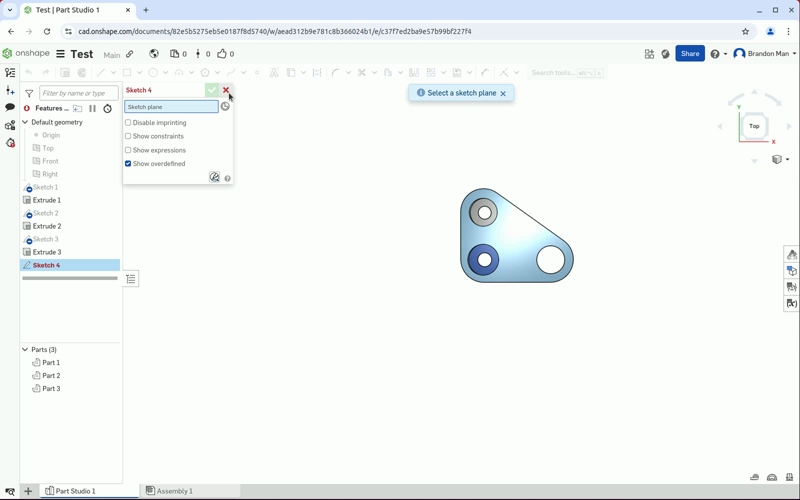
mouse_move(73, 150)
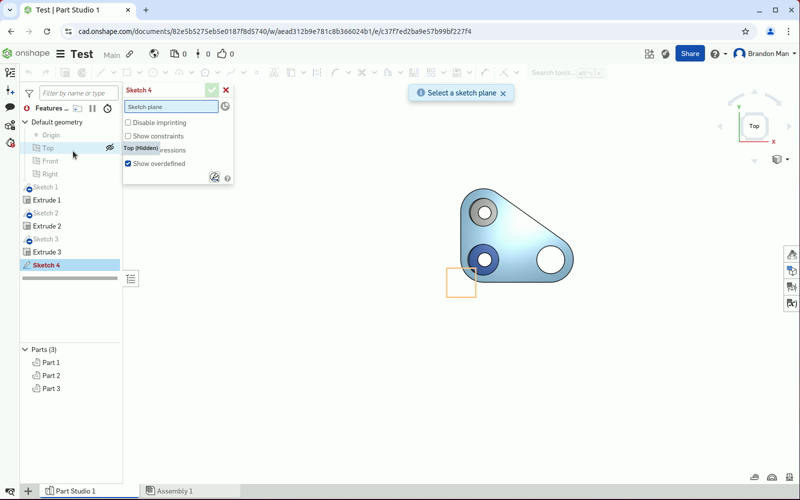
click(73, 150)
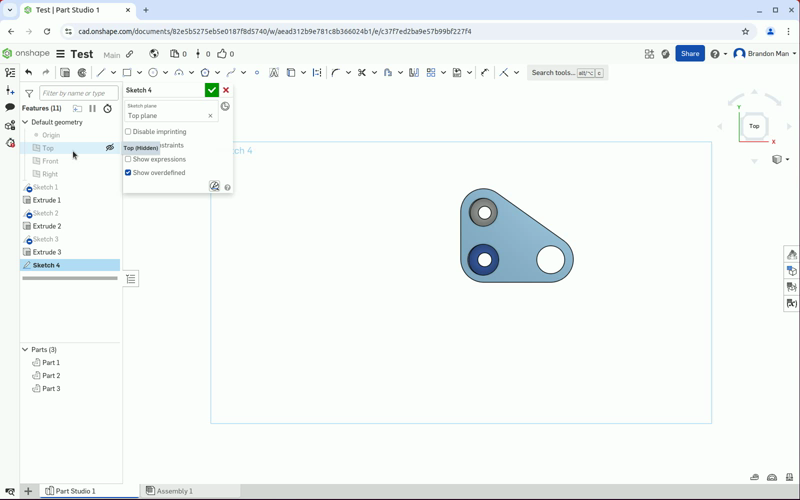
mouse_move(73, 352)
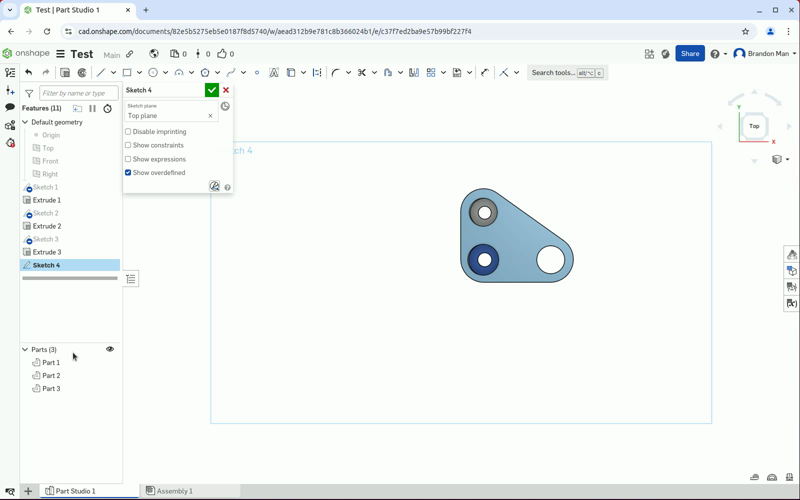
key(y)
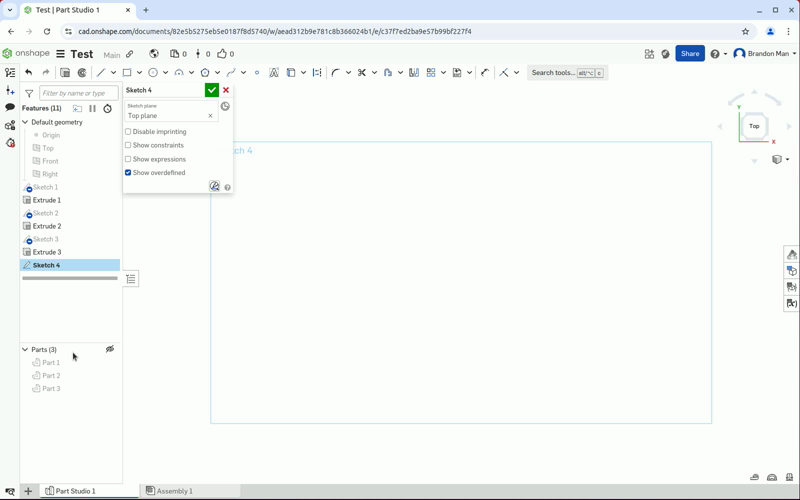
key(c)
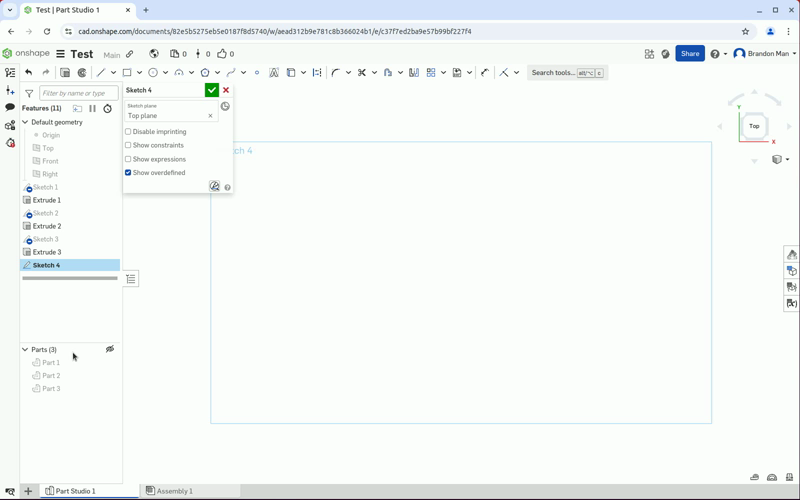
key_down(shift)
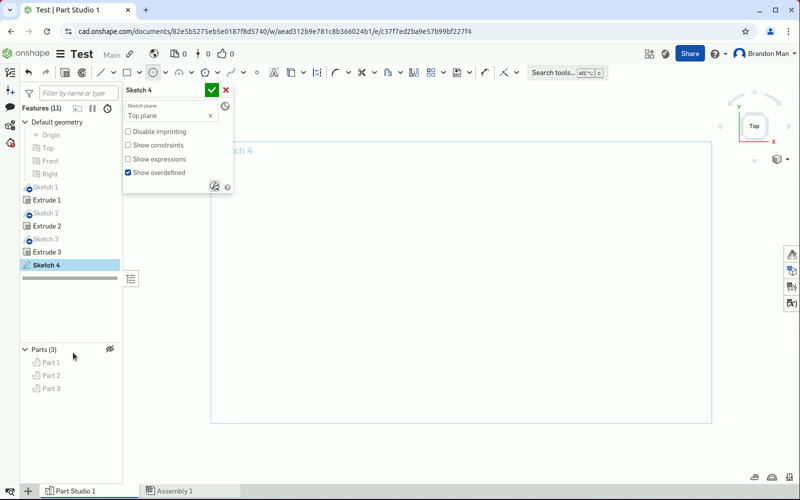
mouse_move(551, 259)
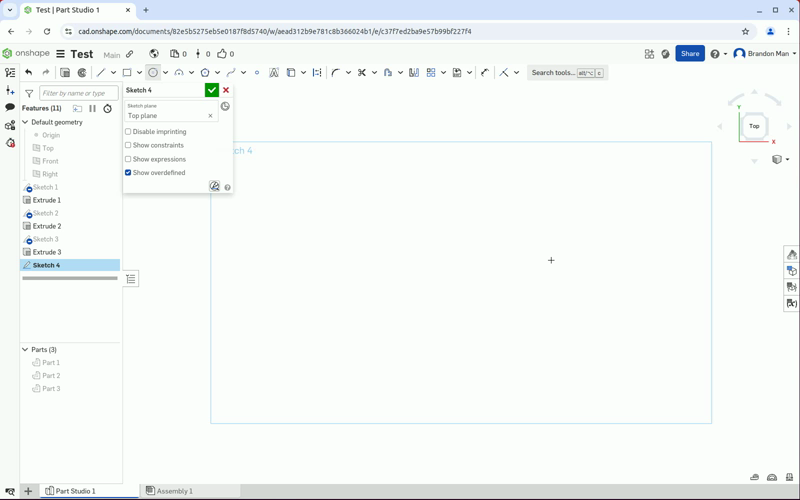
click(551, 259)
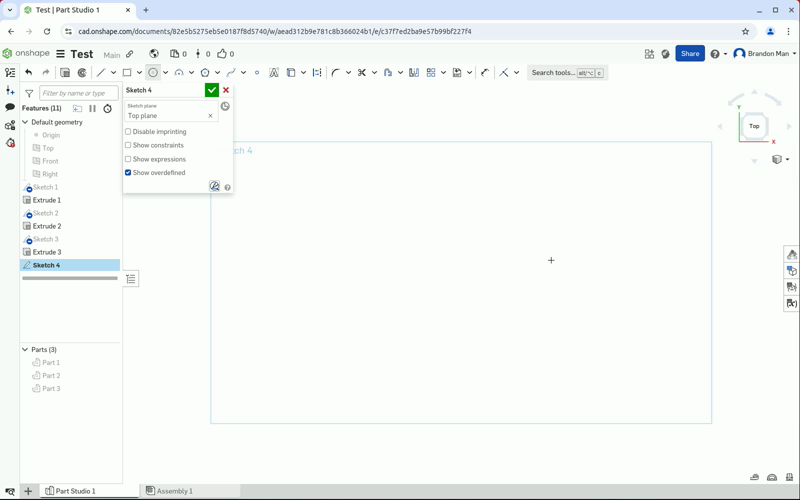
key_up(shift)
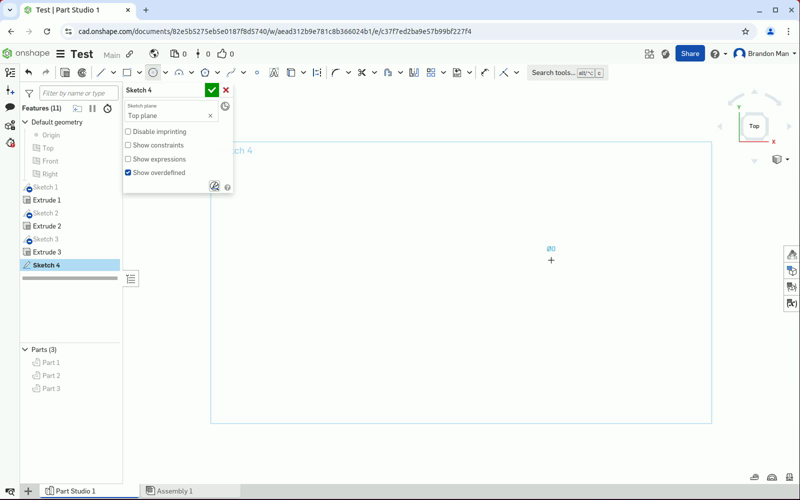
mouse_move(566, 259)
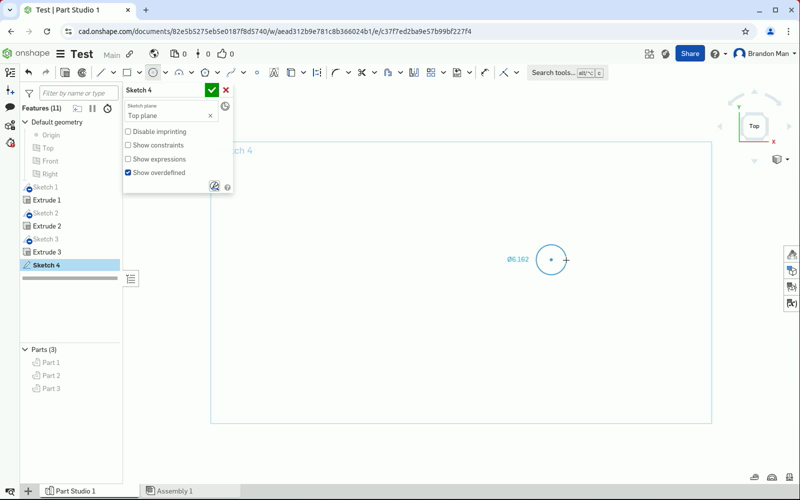
click(566, 259)
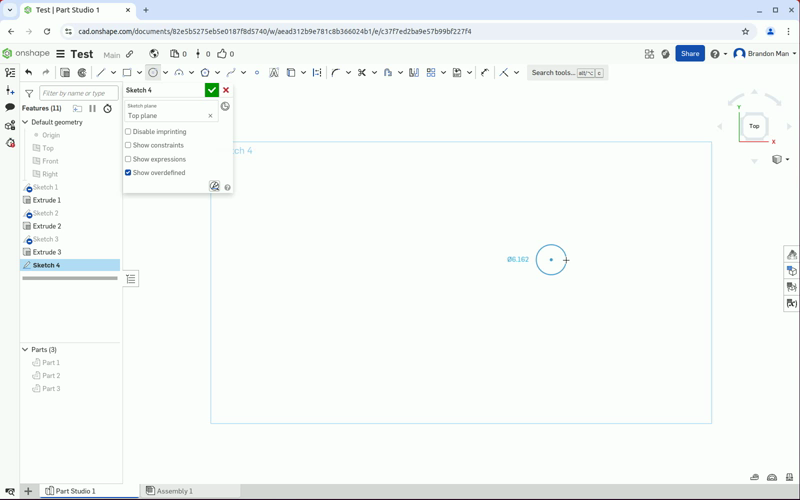
key(esc)
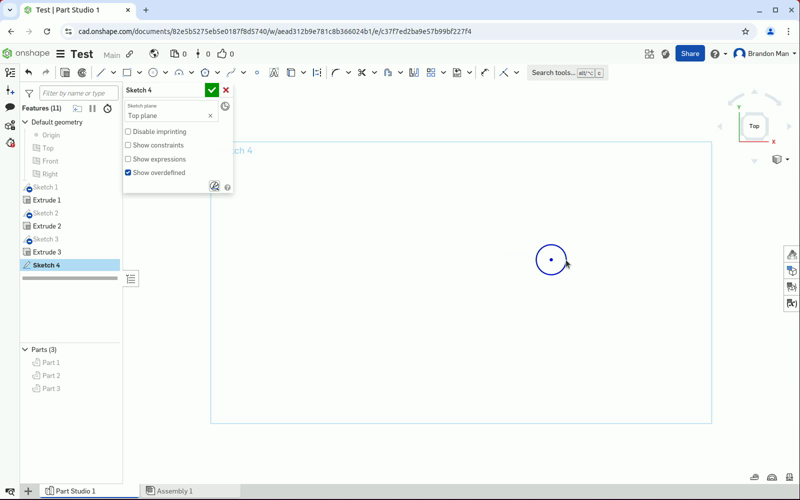
key(c)
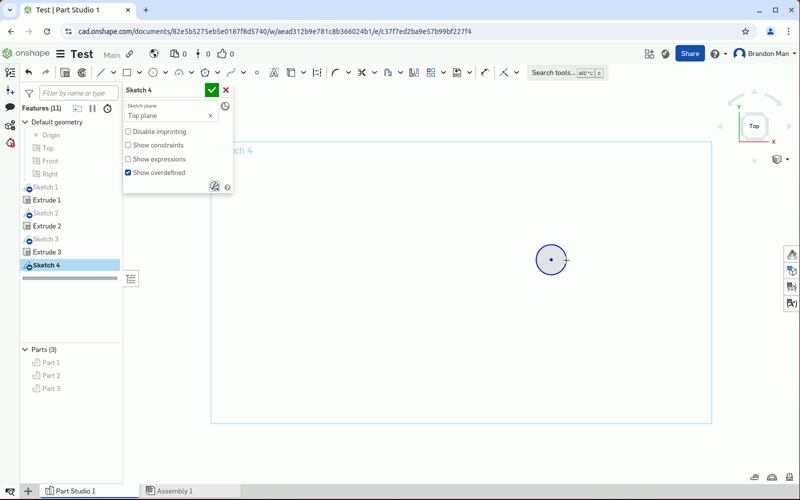
key_down(shift)
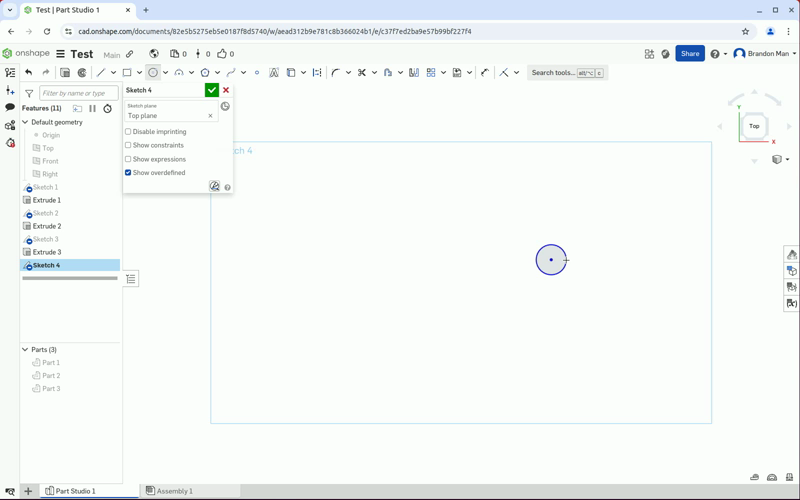
mouse_move(551, 259)
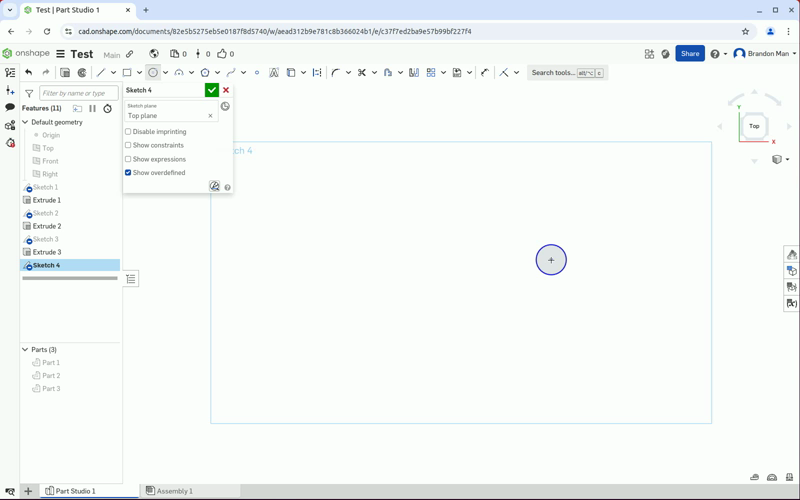
click(551, 259)
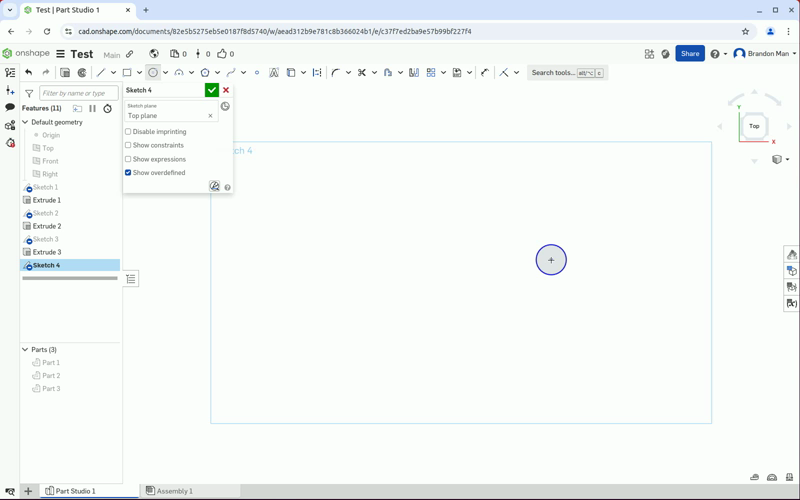
key_up(shift)
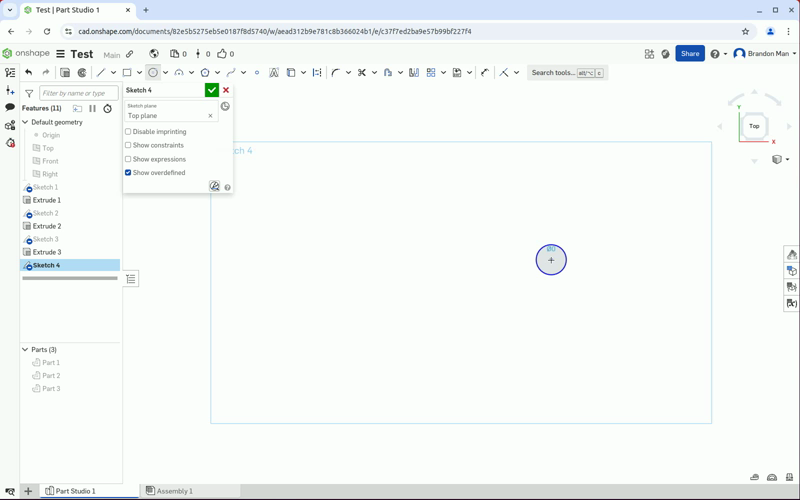
mouse_move(557, 259)
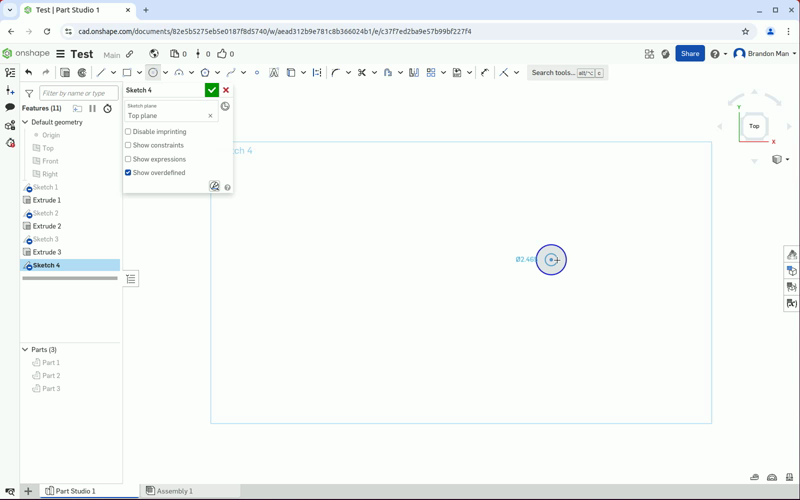
click(557, 259)
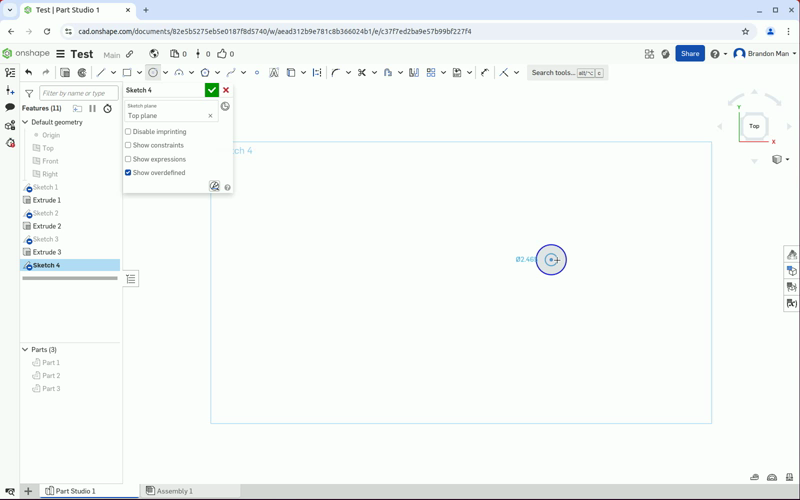
key(esc)
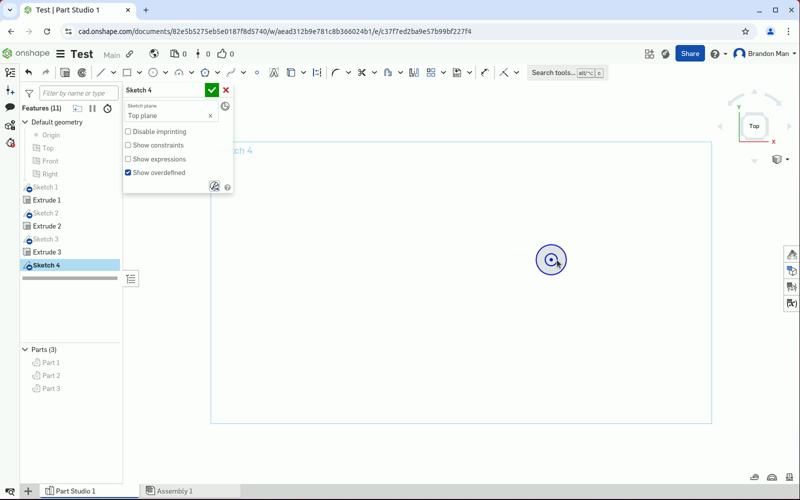
mouse_move(560, 262)
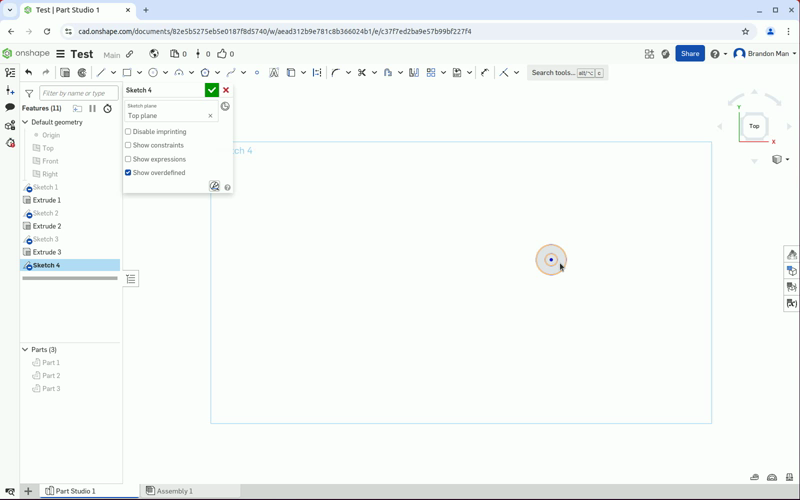
scroll(6)
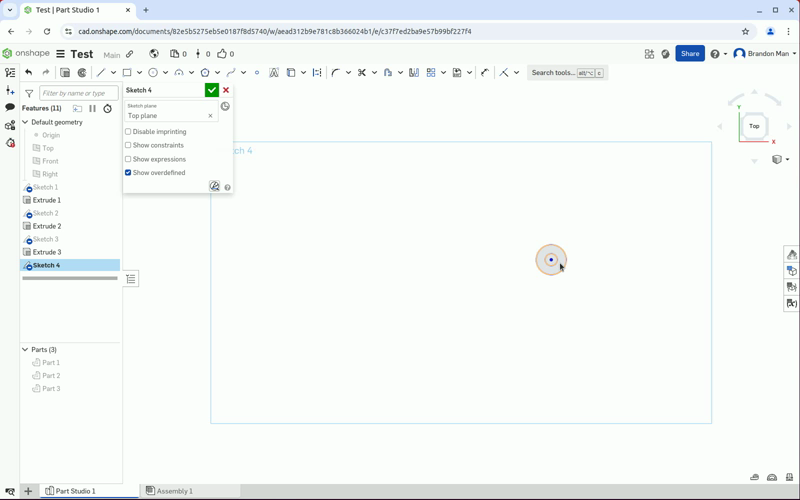
scroll(6)
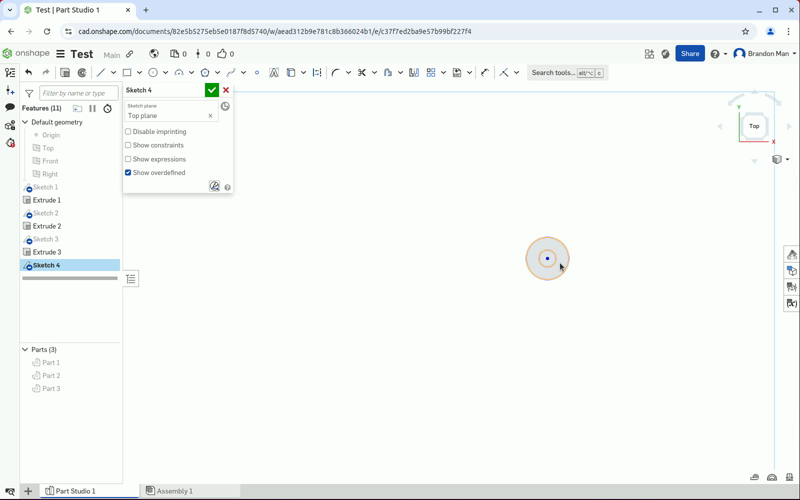
scroll(6)
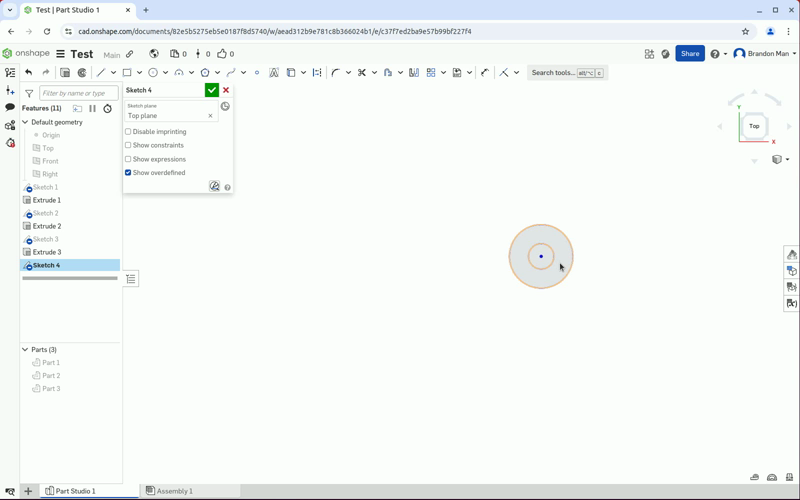
scroll(6)
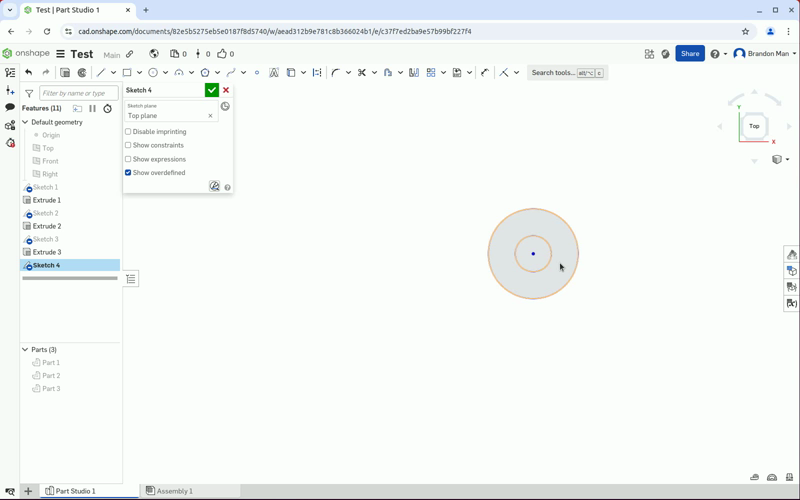
scroll(6)
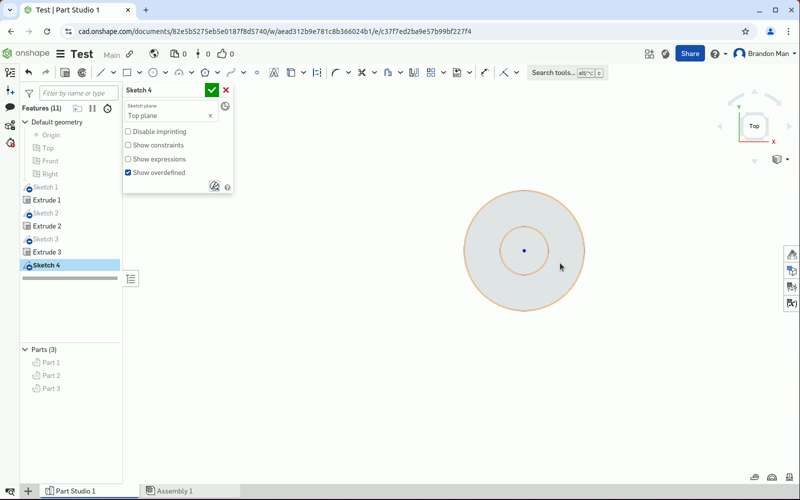
scroll(6)
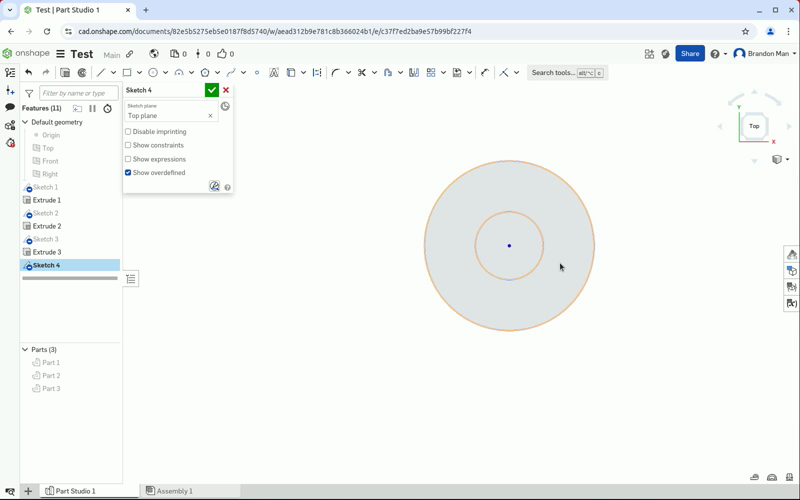
scroll(6)
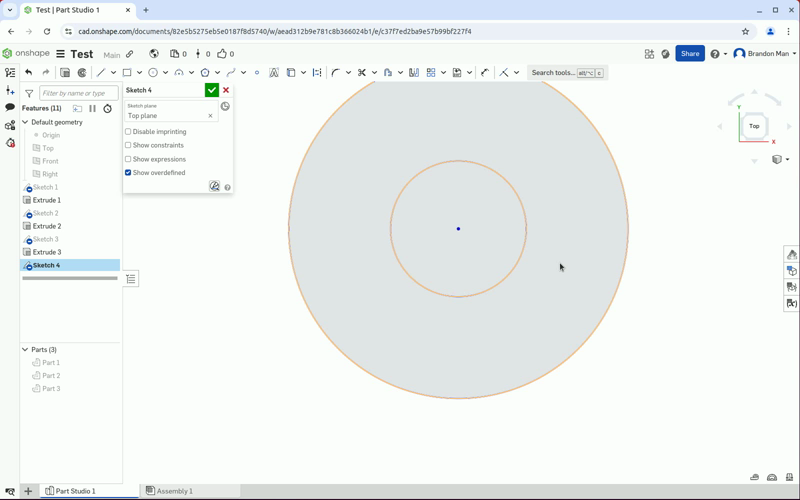
click(560, 262)
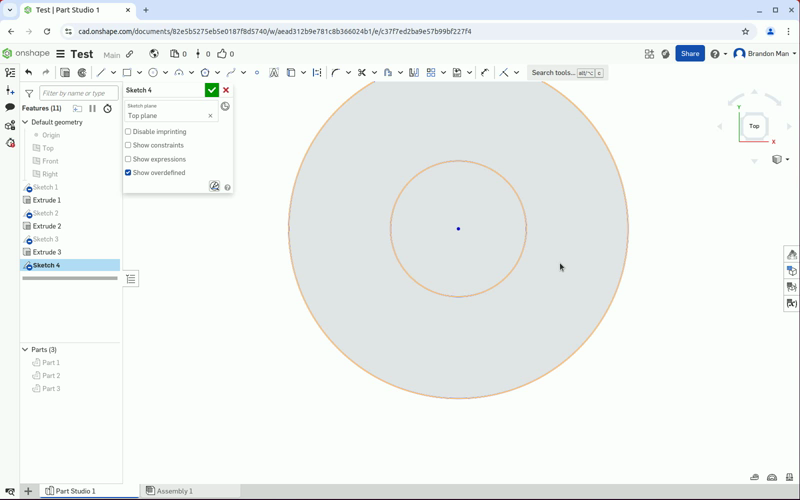
scroll(-6)
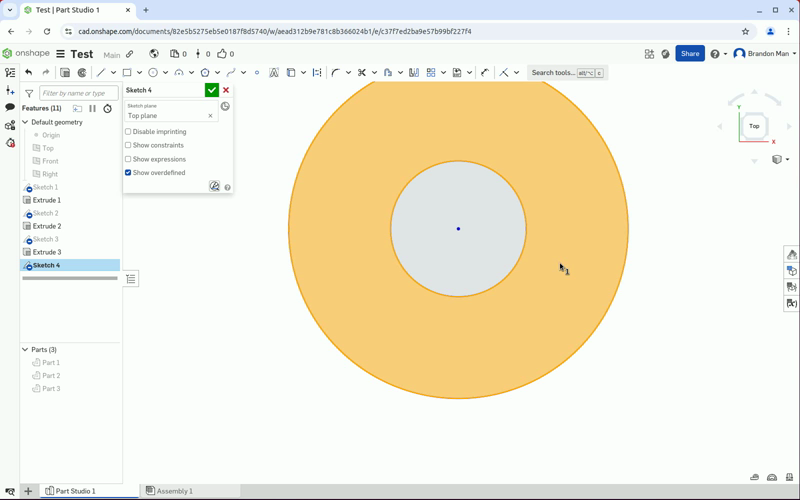
scroll(-6)
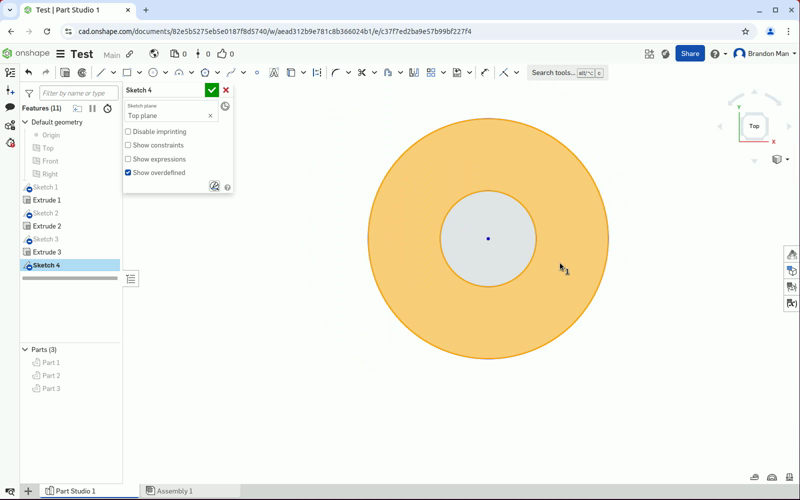
scroll(-6)
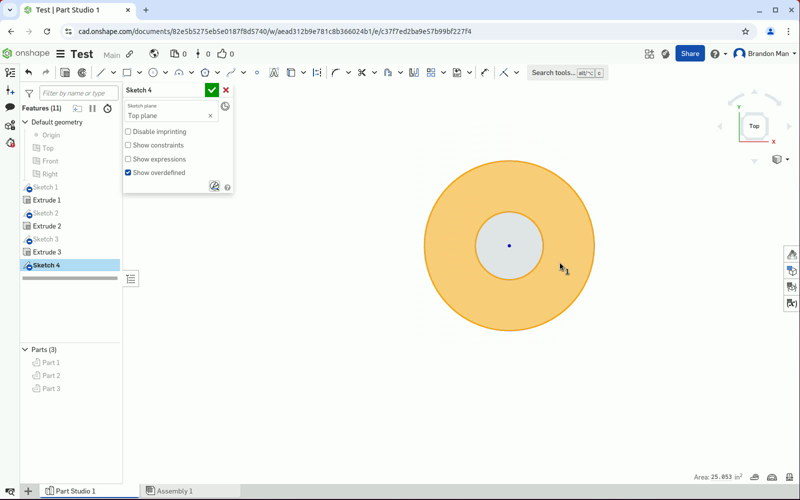
scroll(-6)
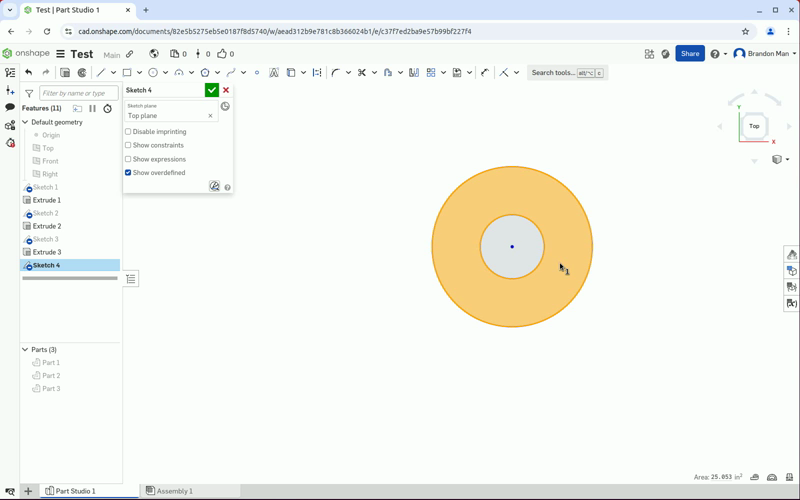
scroll(-6)
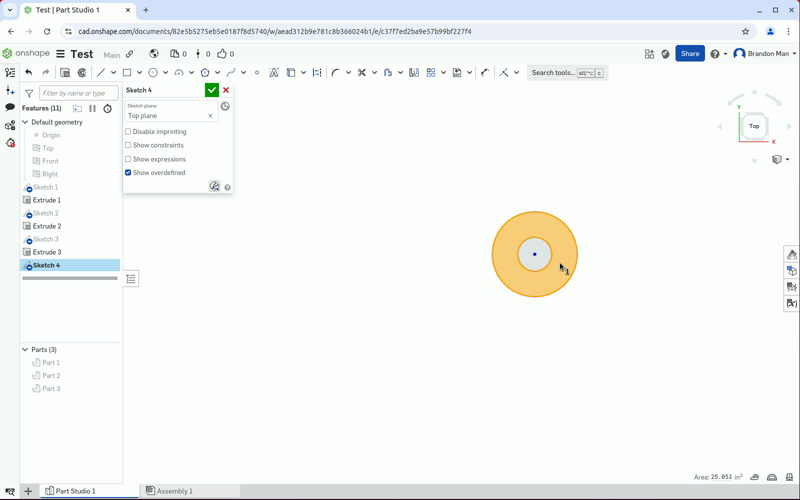
scroll(-6)
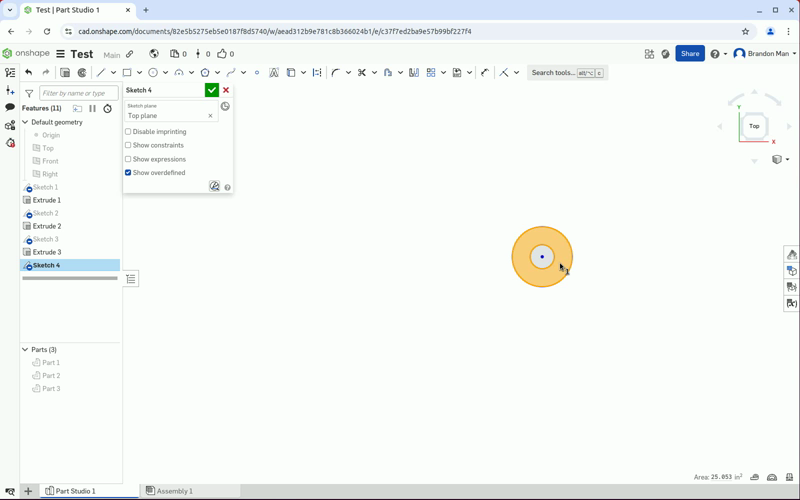
scroll(-6)
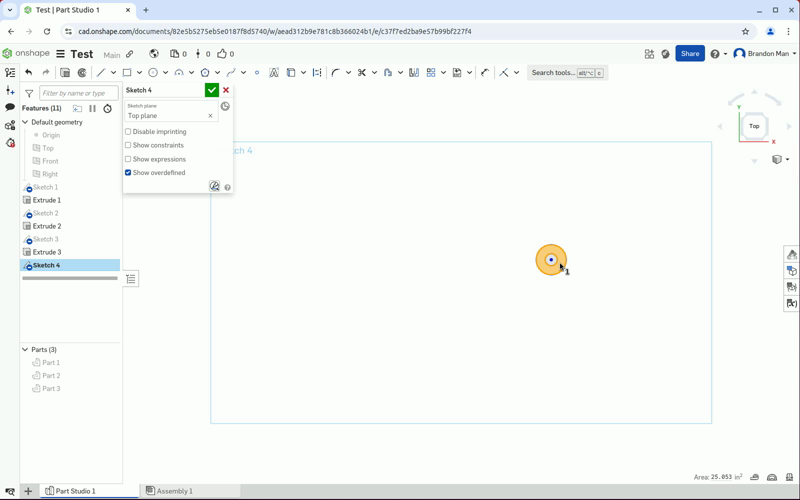
mouse_move(73, 352)
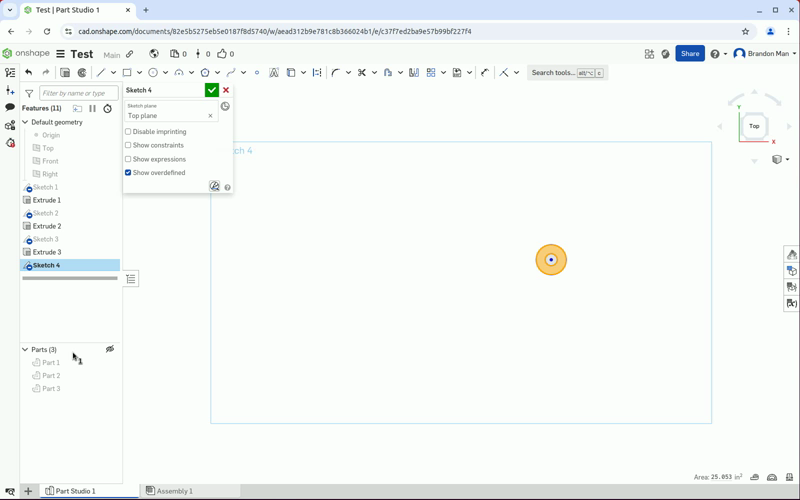
key(shift+y)
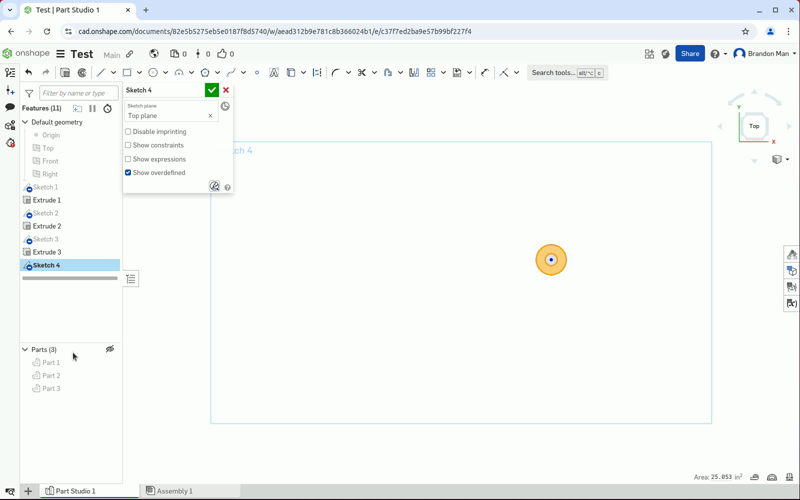
key(shift+e)
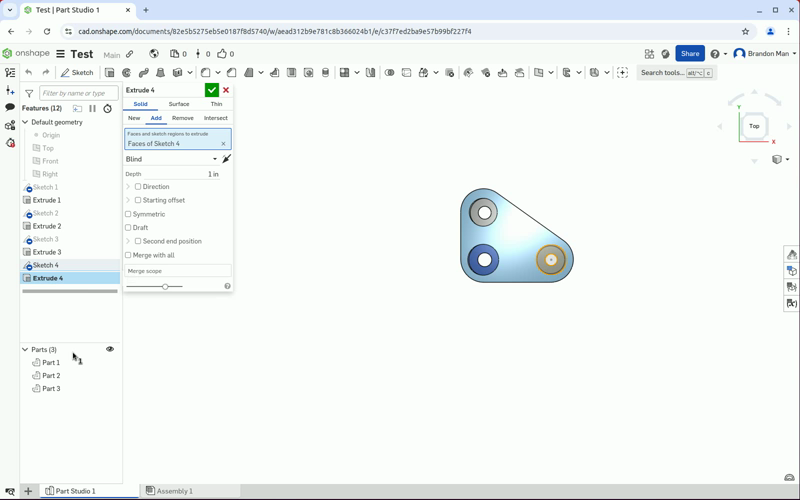
mouse_move(143, 106)
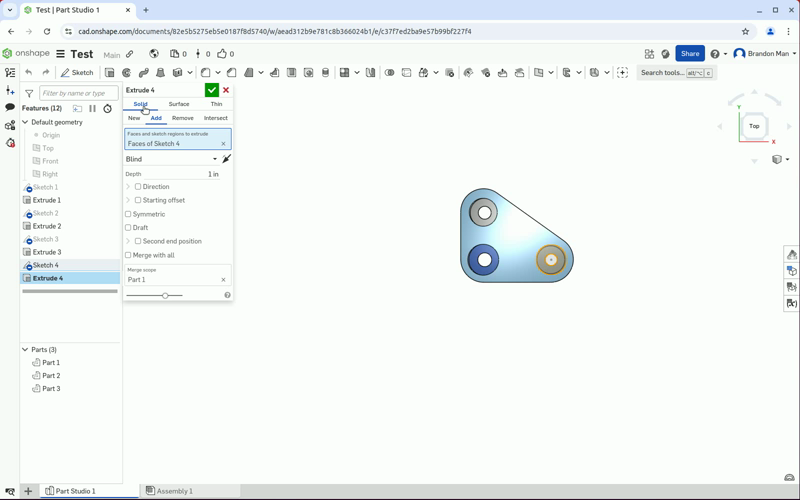
click(143, 106)
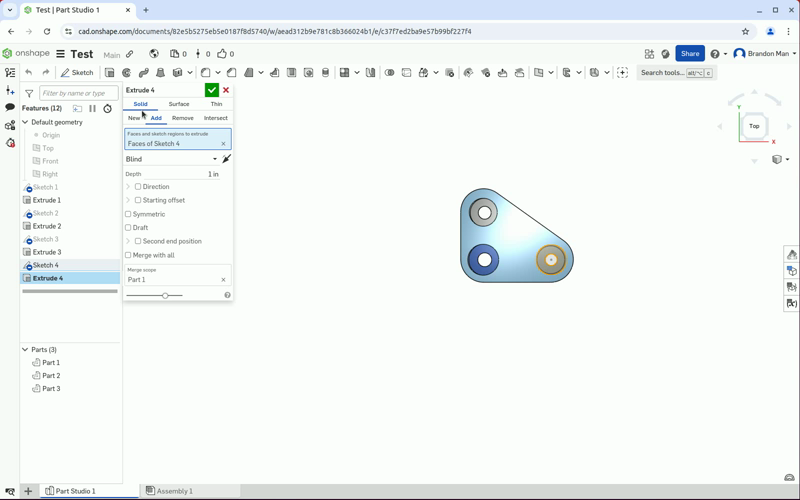
mouse_move(137, 120)
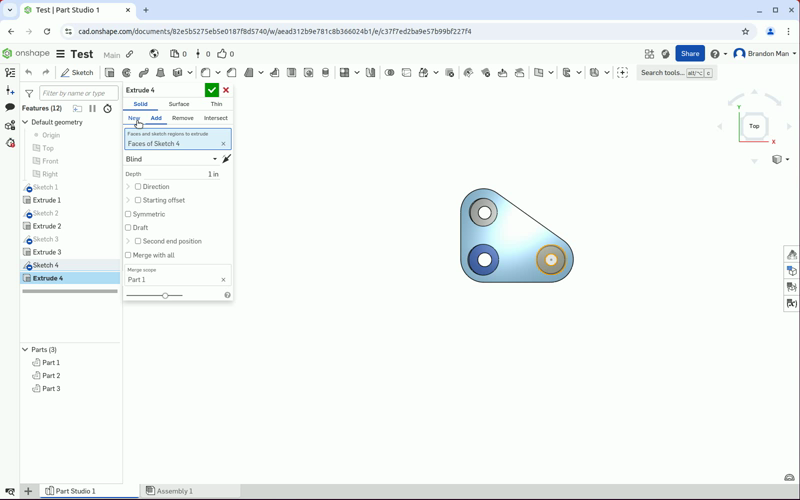
click(137, 120)
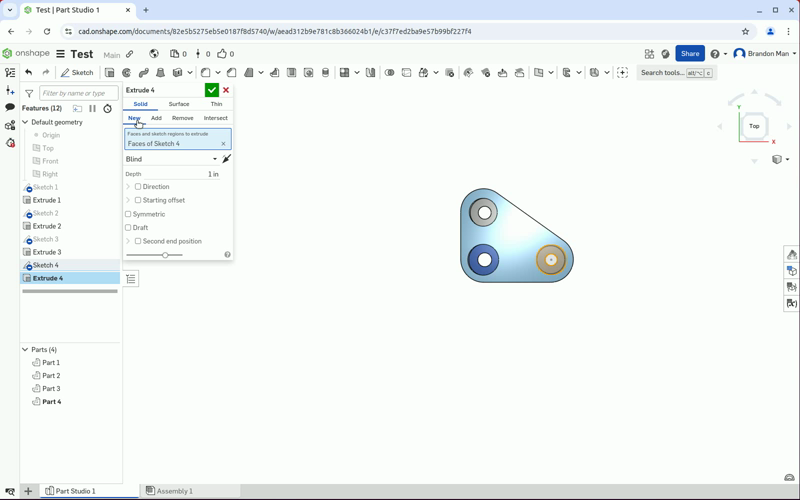
key(tab, 4)
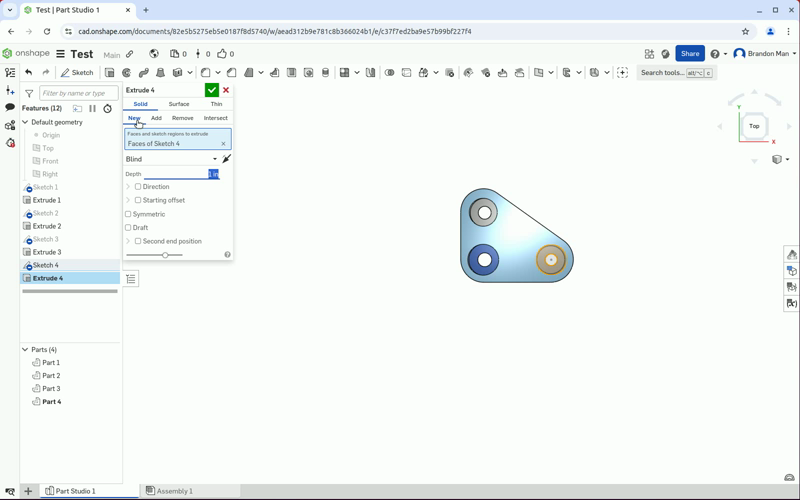
text(2.889)
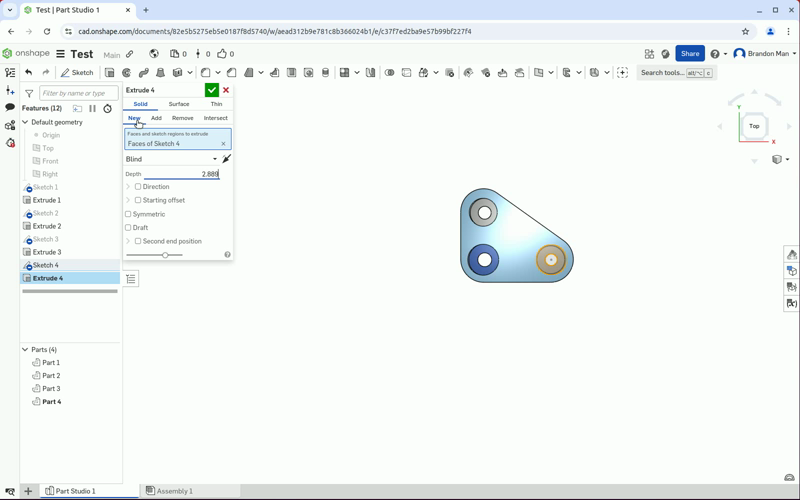
key(enter)
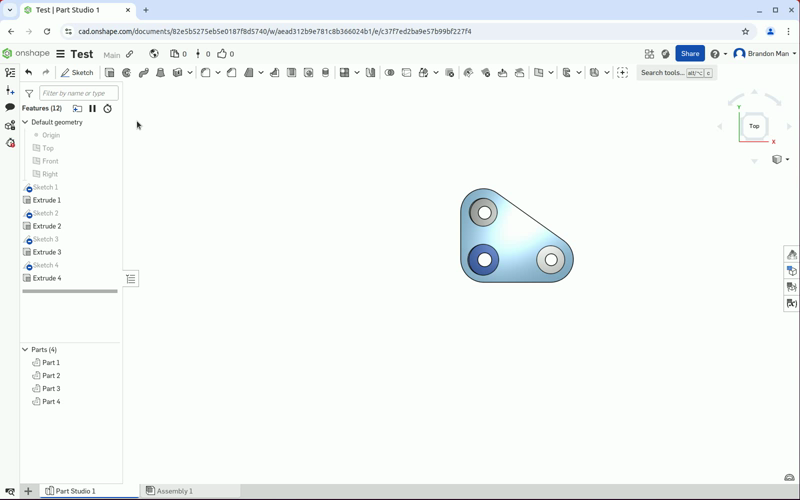
key(shift+h)
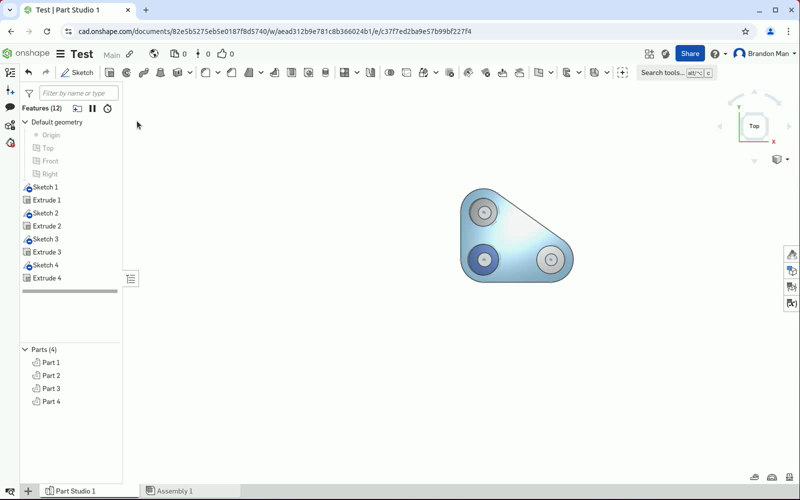
key(shift+h)
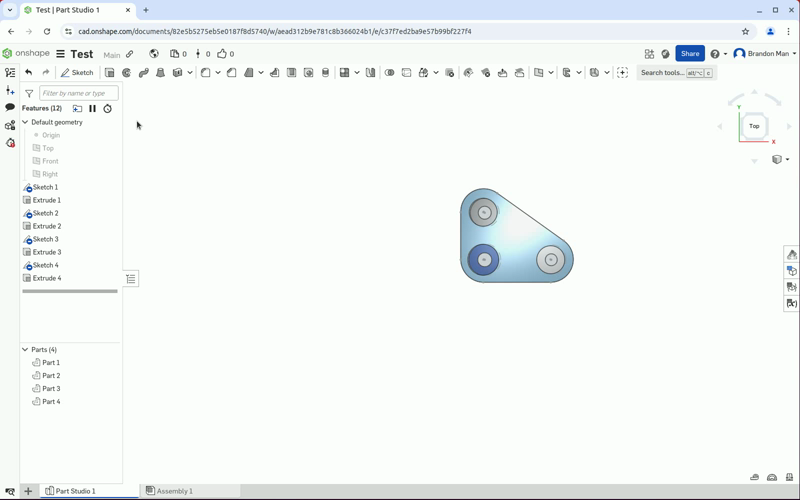
key(shift+7)
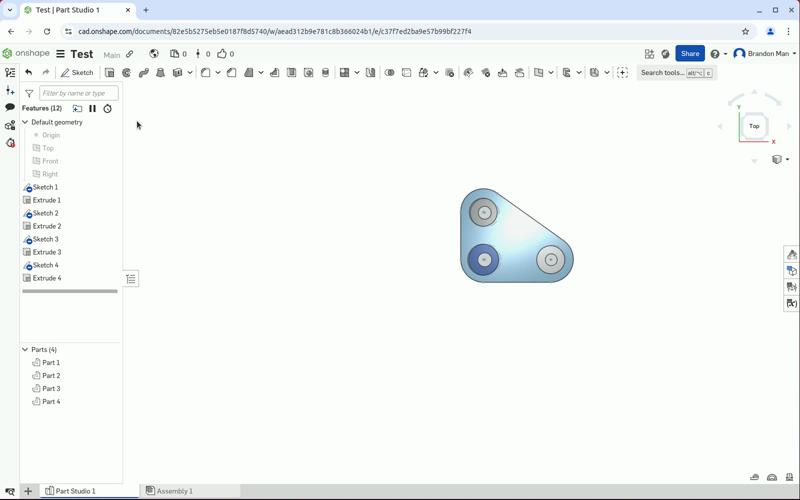
key(up, 3)
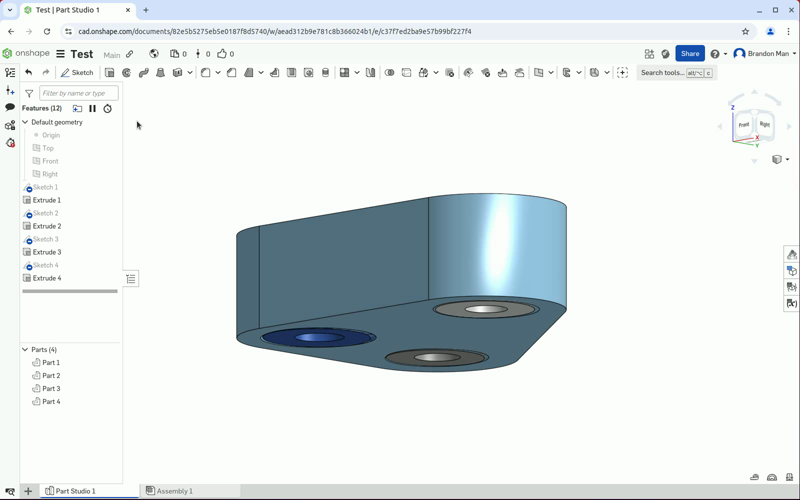
key(left, 3)
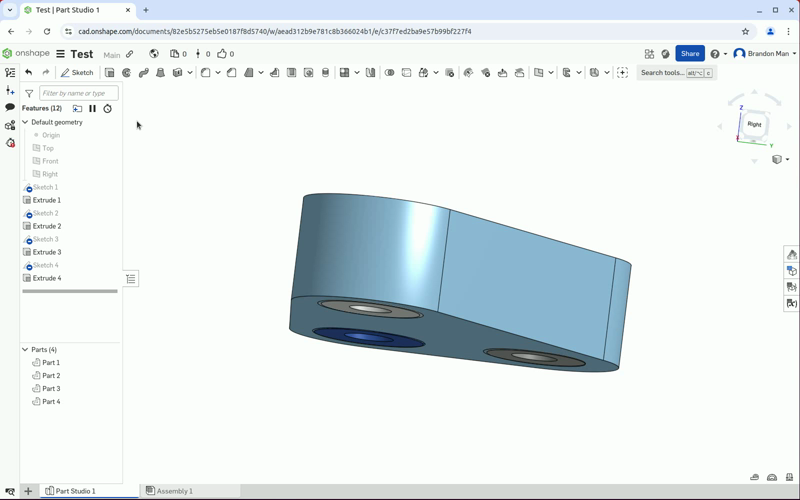
key(right, 3)
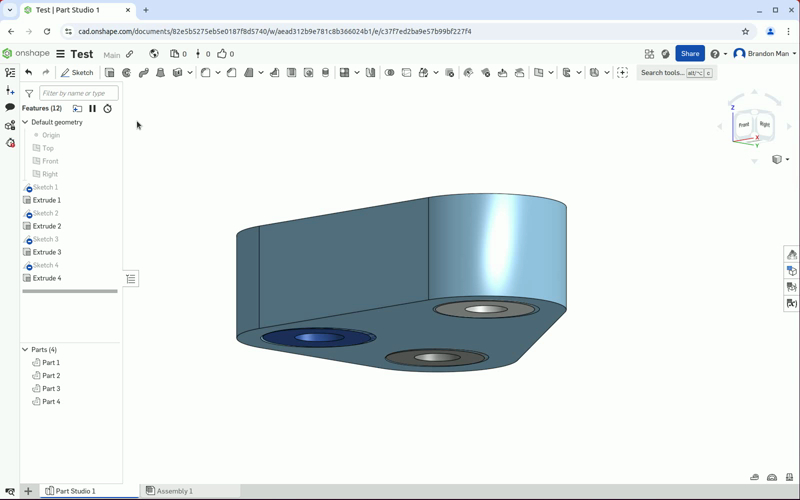
key(down, 3)
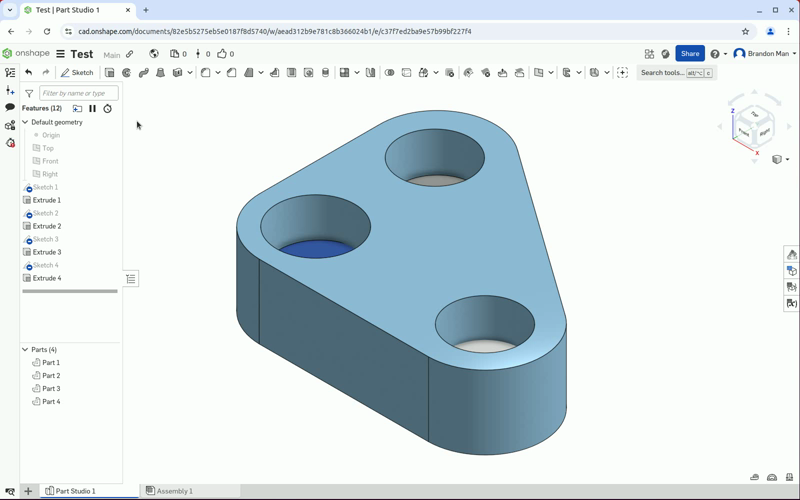
mouse_move(73, 189)
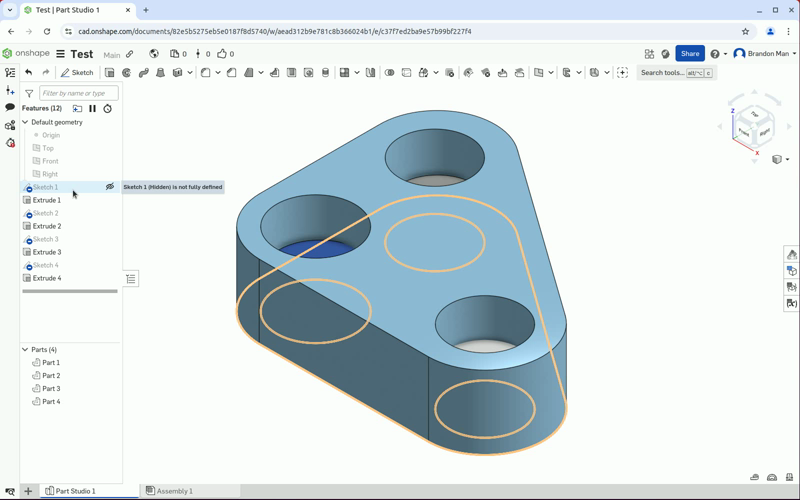
click(73, 189)